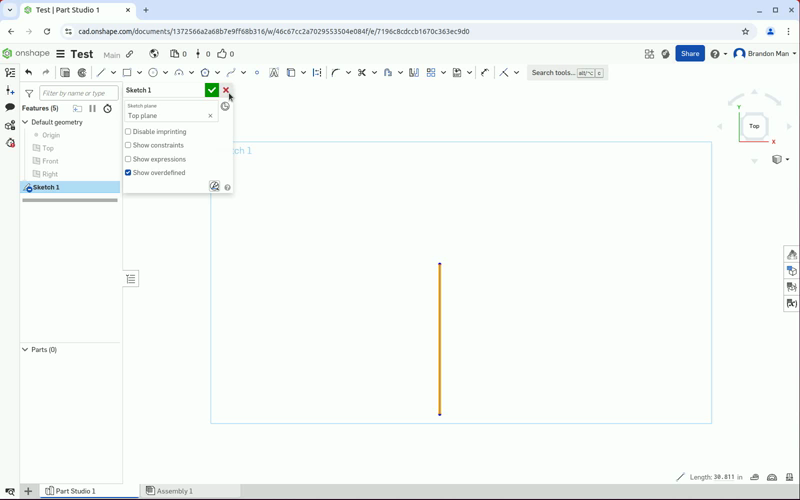
key(shift+h)
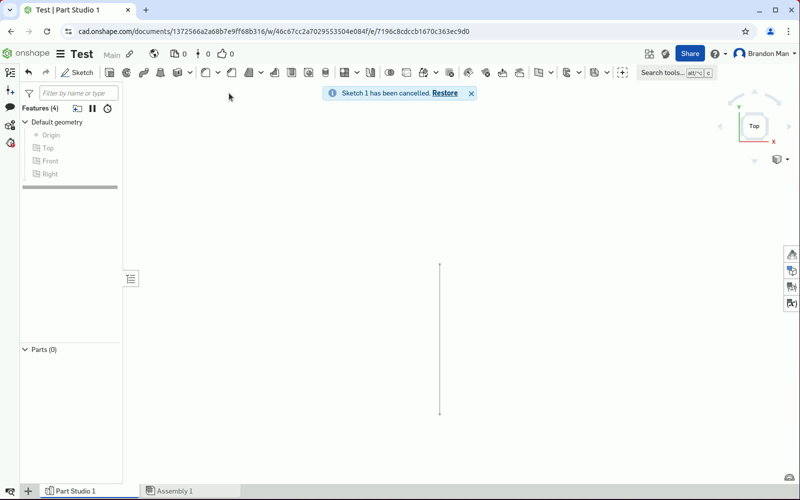
mouse_move(73, 352)
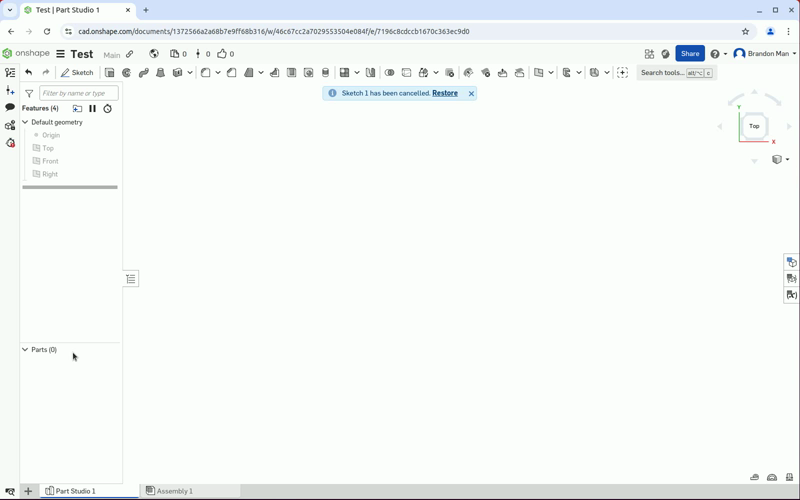
key(y)
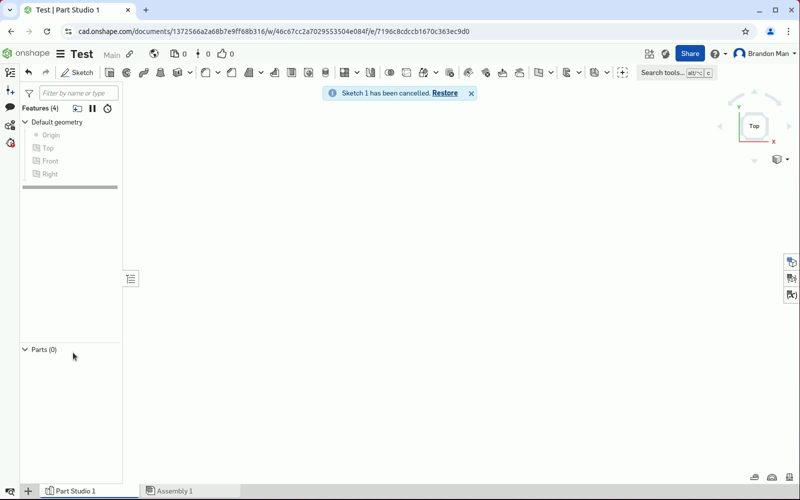
key(shift+p)
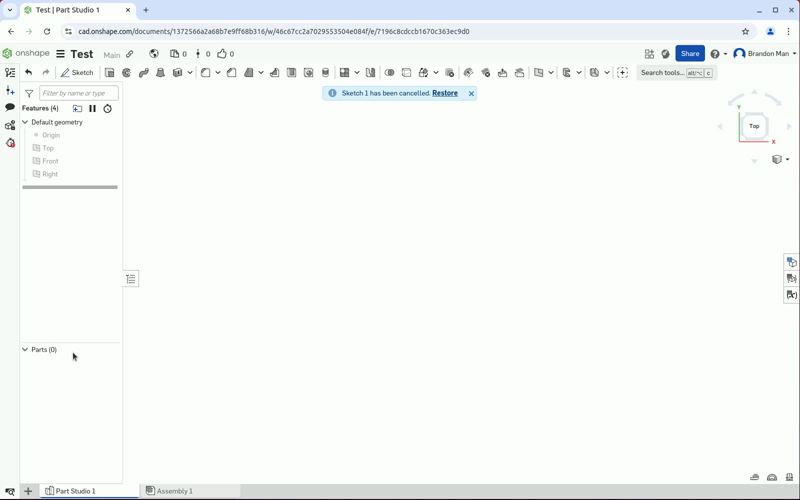
key(space)
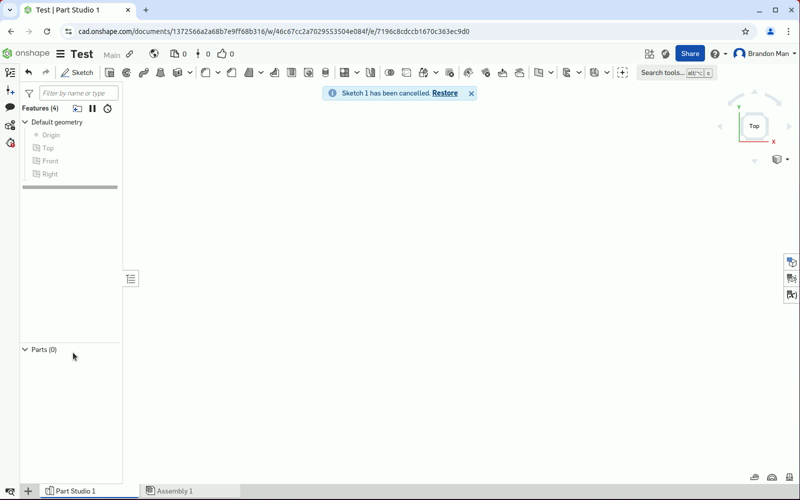
key_down(shift)
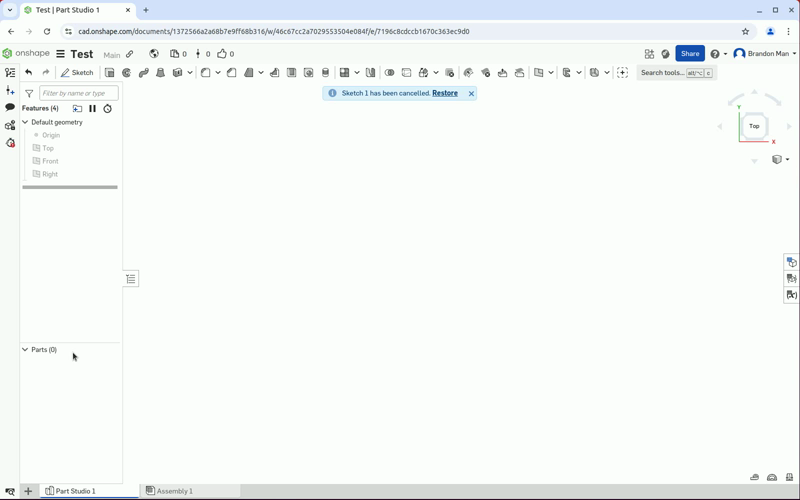
key(up)
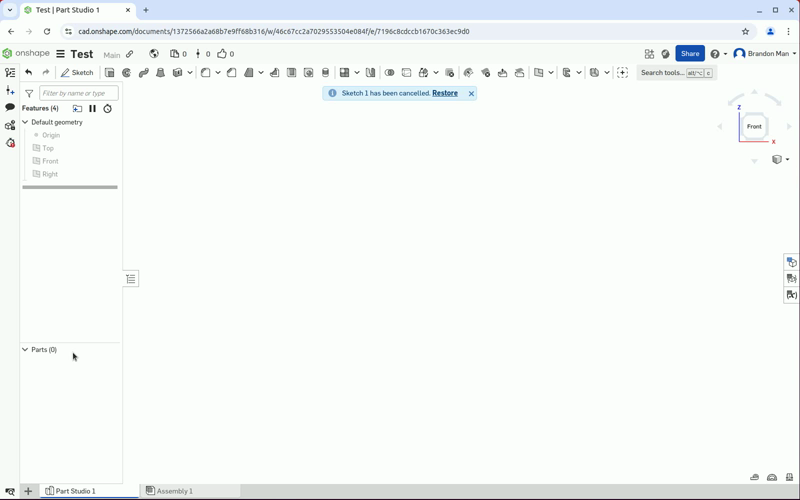
key_up(shift)
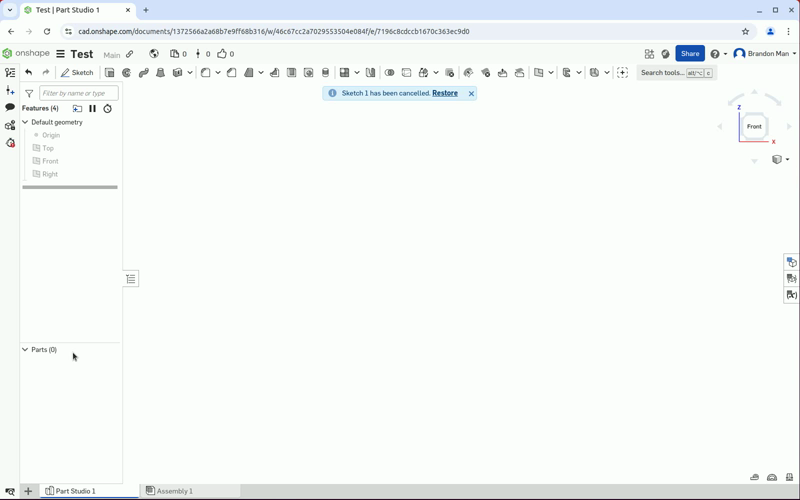
mouse_move(73, 352)
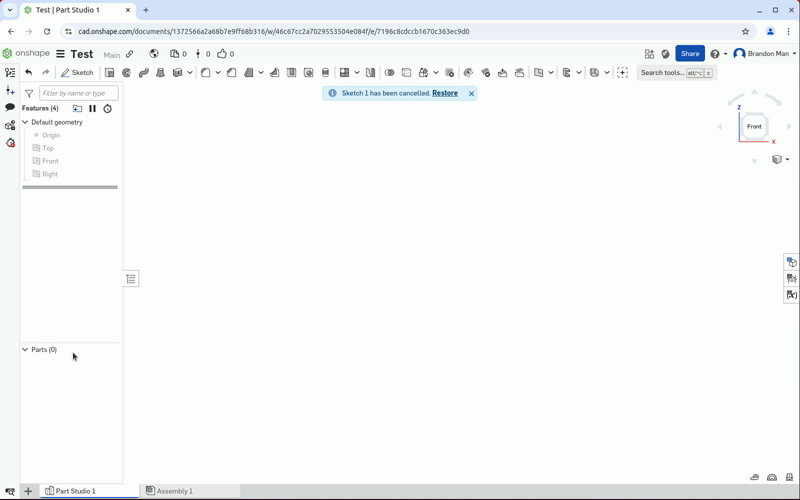
key(shift+y)
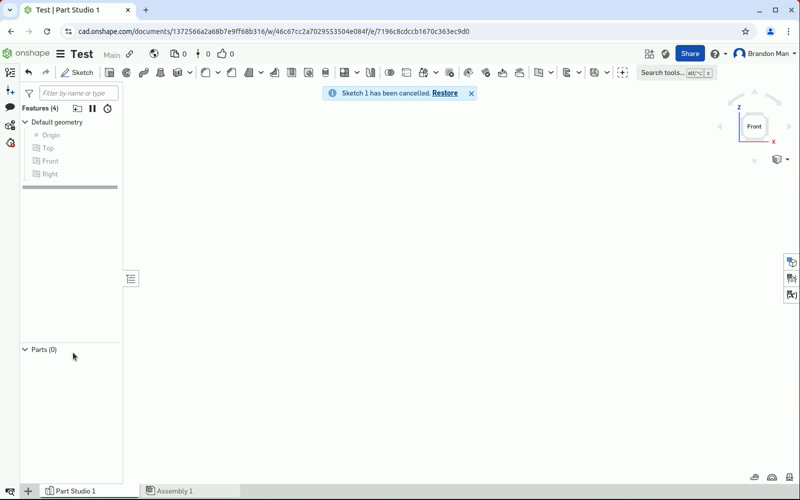
key(shift+s)
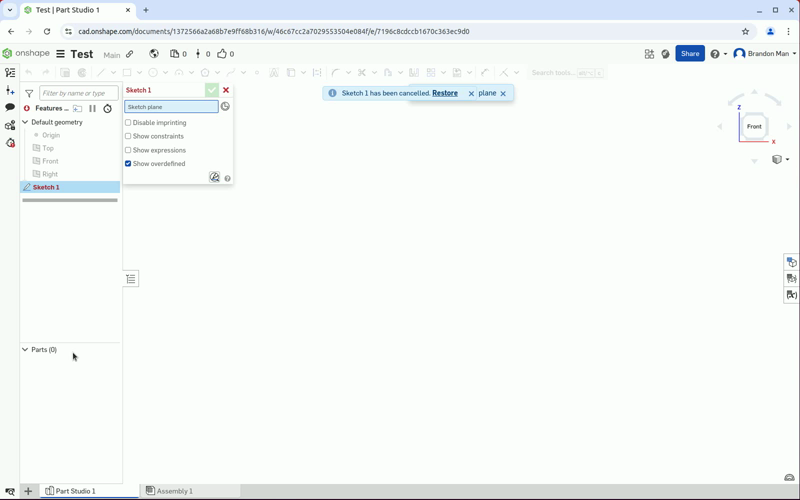
mouse_move(73, 163)
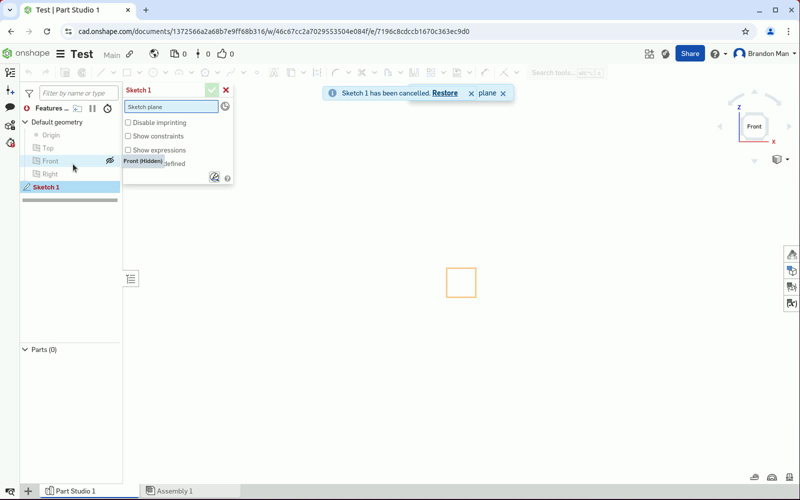
click(73, 163)
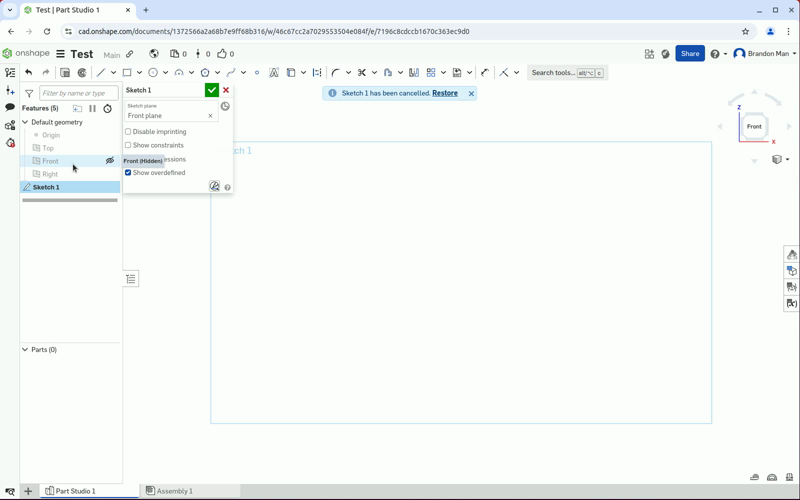
mouse_move(73, 352)
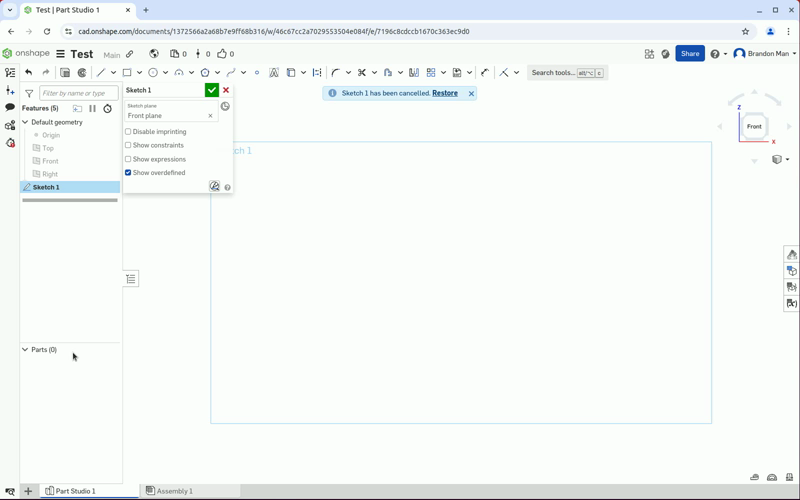
key(y)
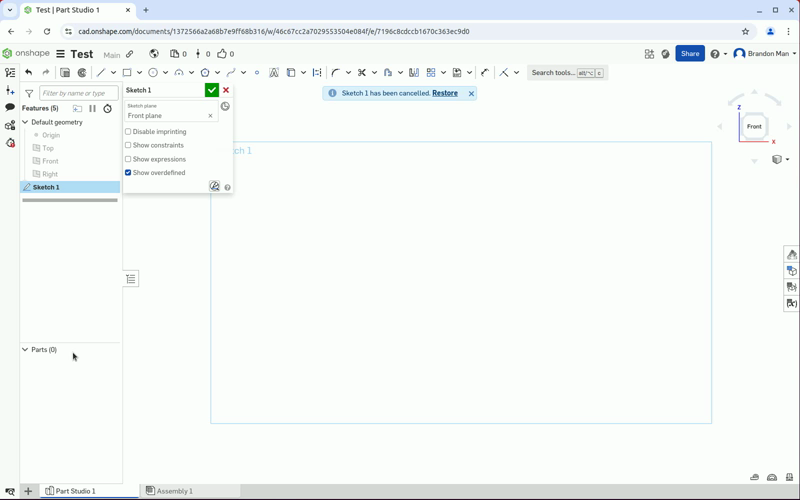
key(l)
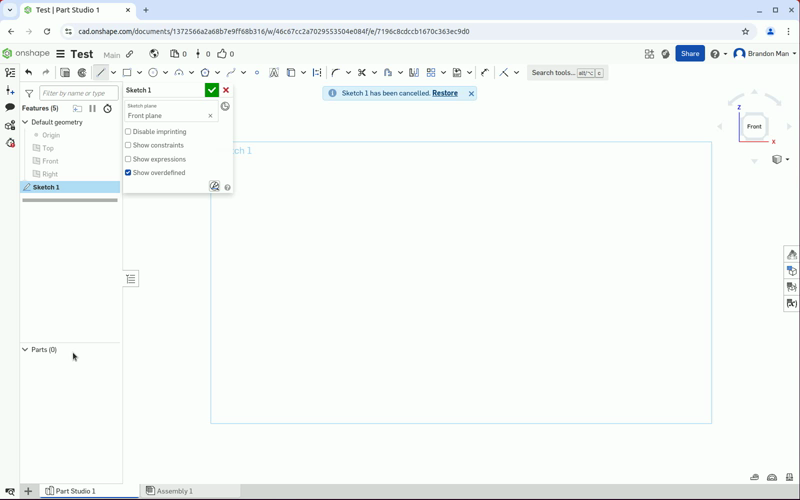
key_down(shift)
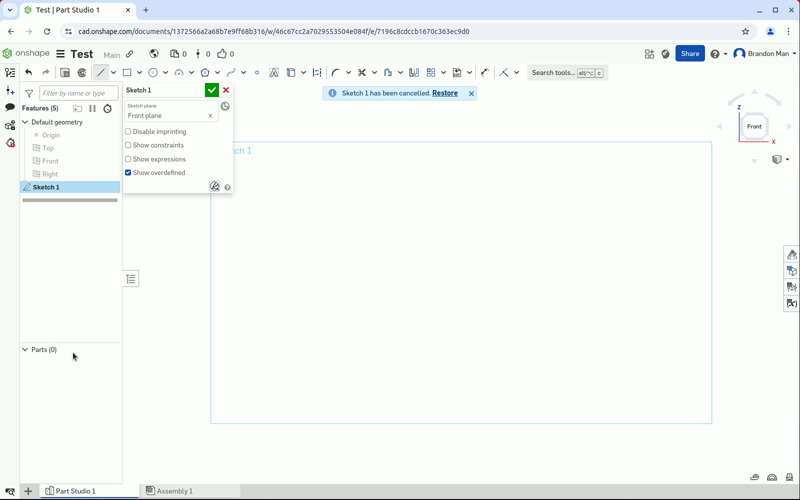
mouse_move(348, 286)
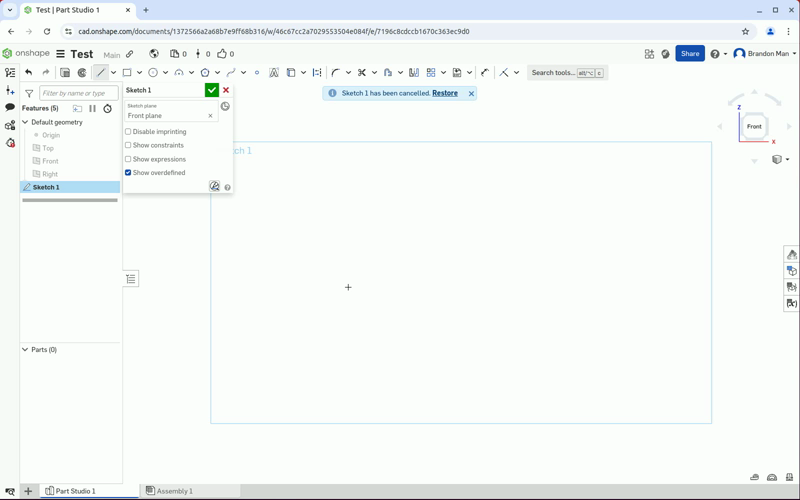
click(348, 286)
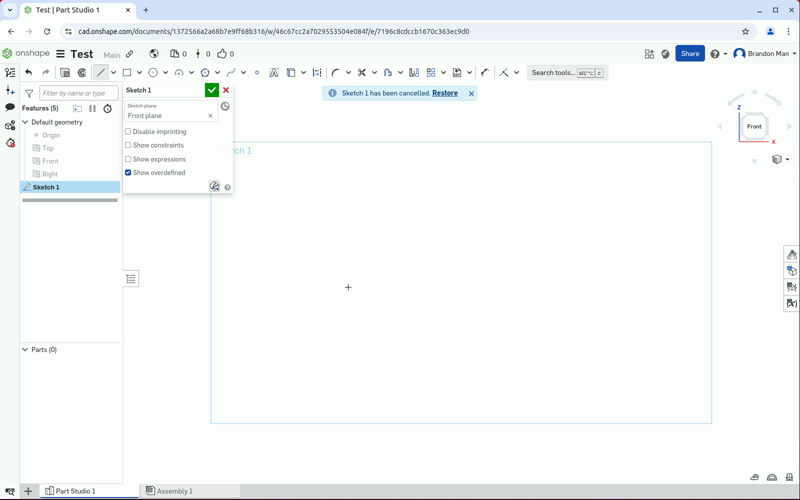
key_up(shift)
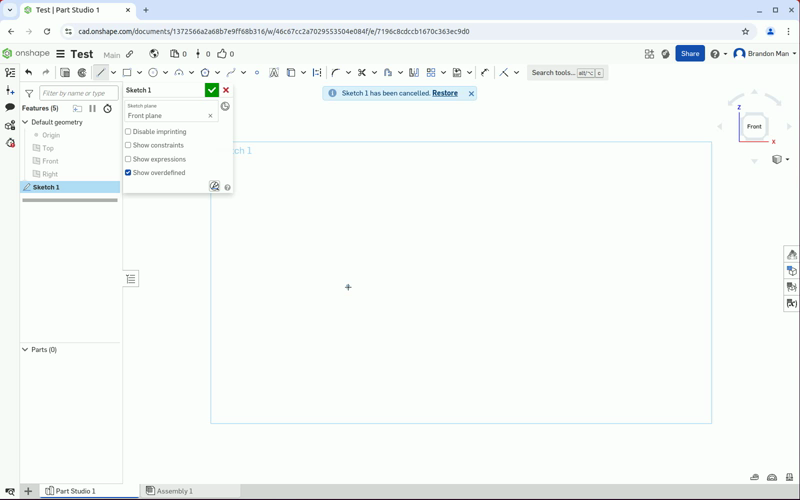
key_down(shift)
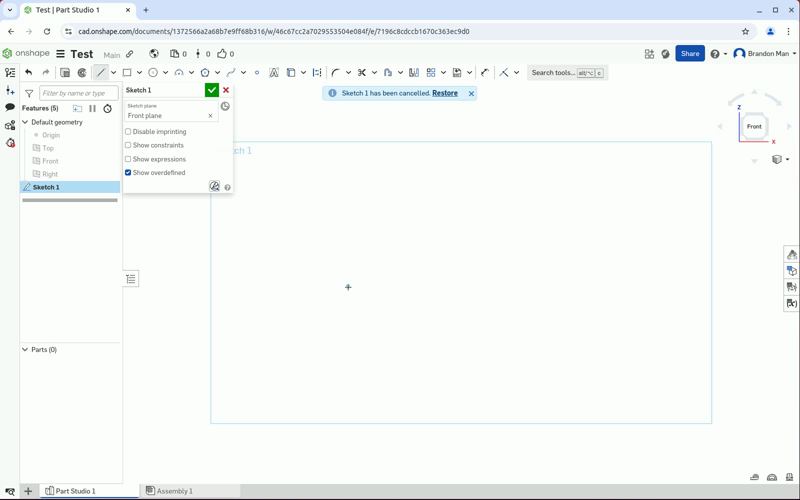
mouse_move(487, 286)
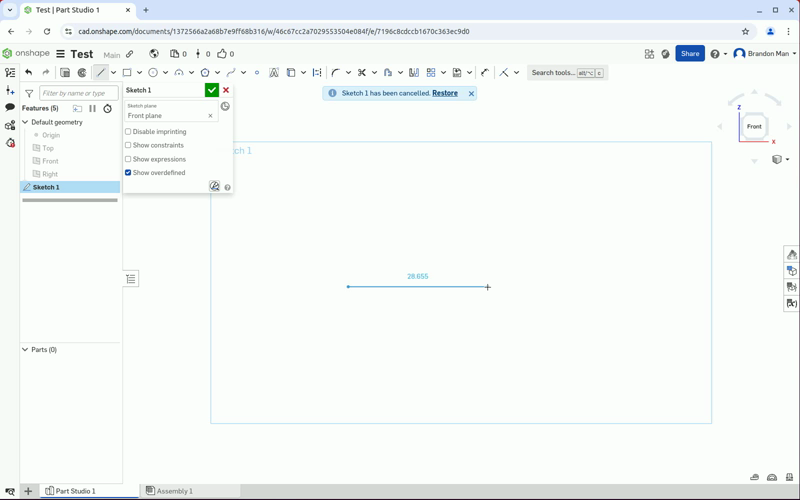
click(487, 286)
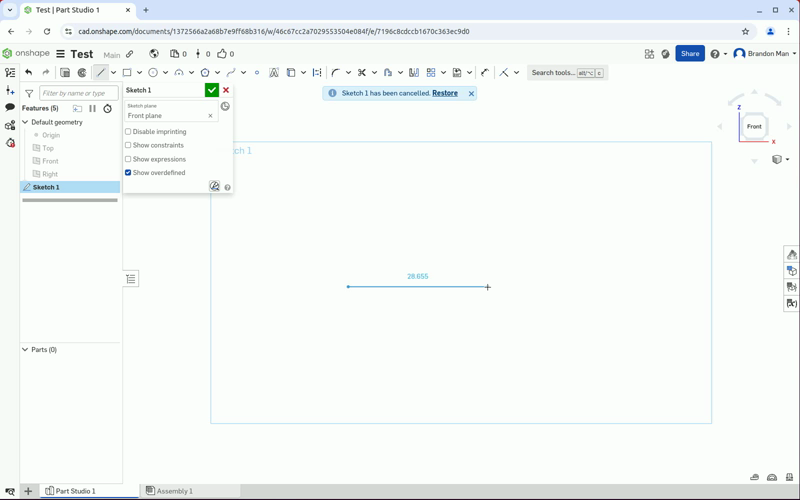
key_up(shift)
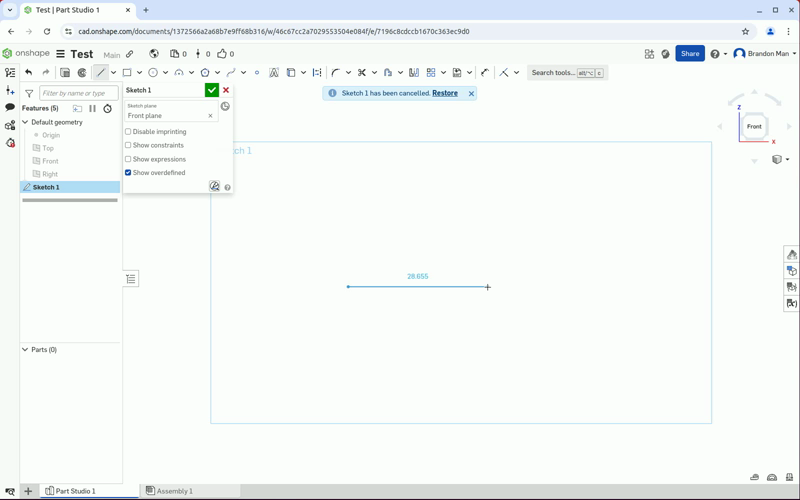
key_down(shift)
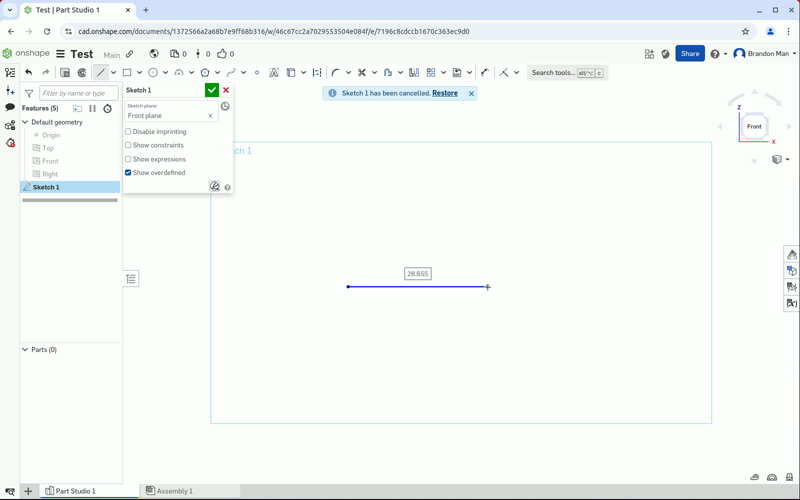
mouse_move(517, 286)
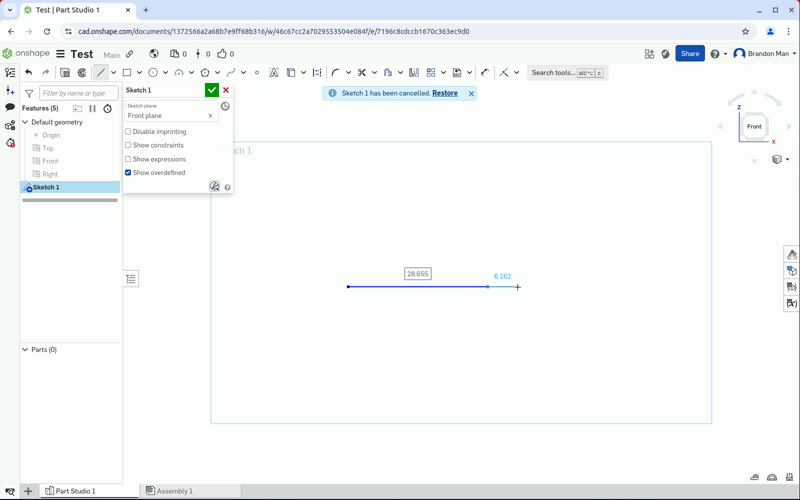
mouse_move(487, 282)
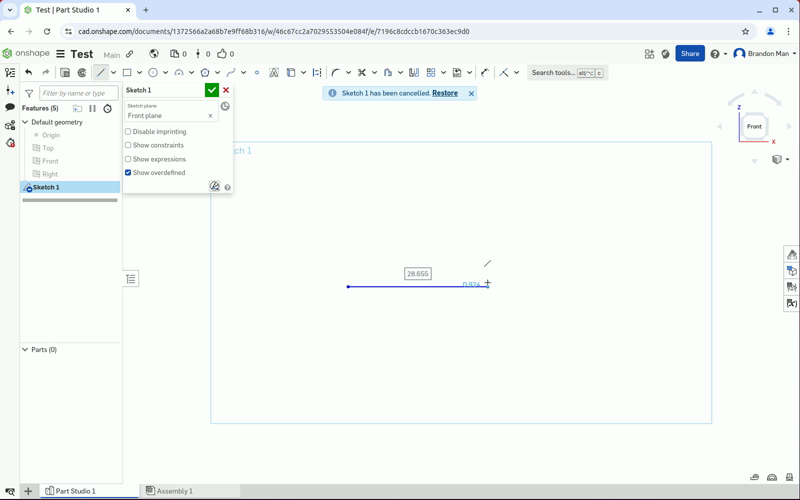
scroll(6)
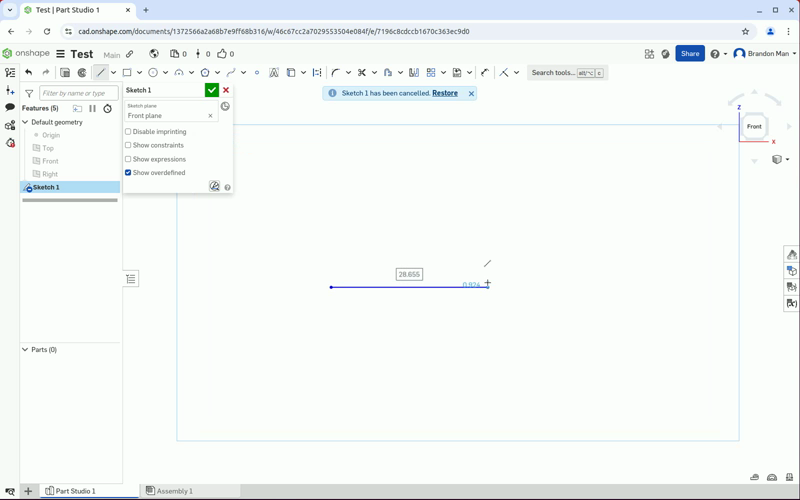
scroll(6)
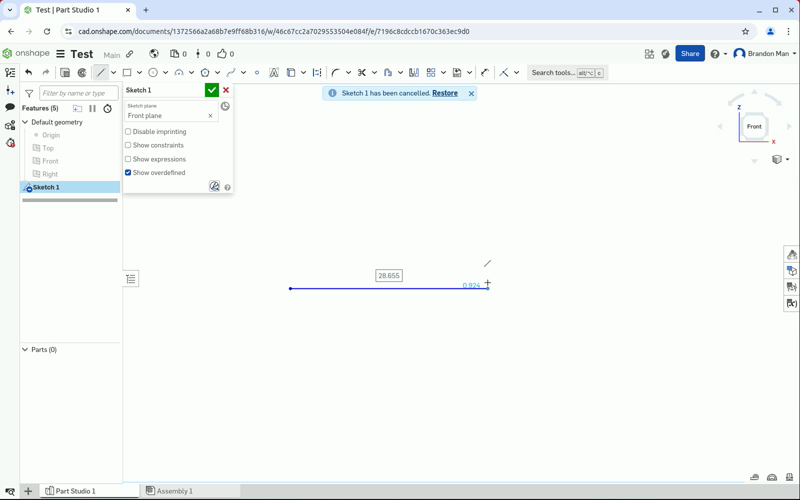
scroll(6)
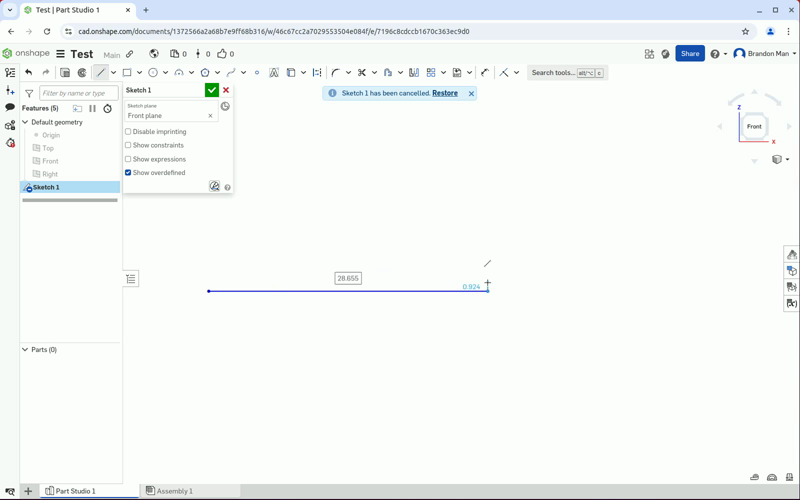
scroll(6)
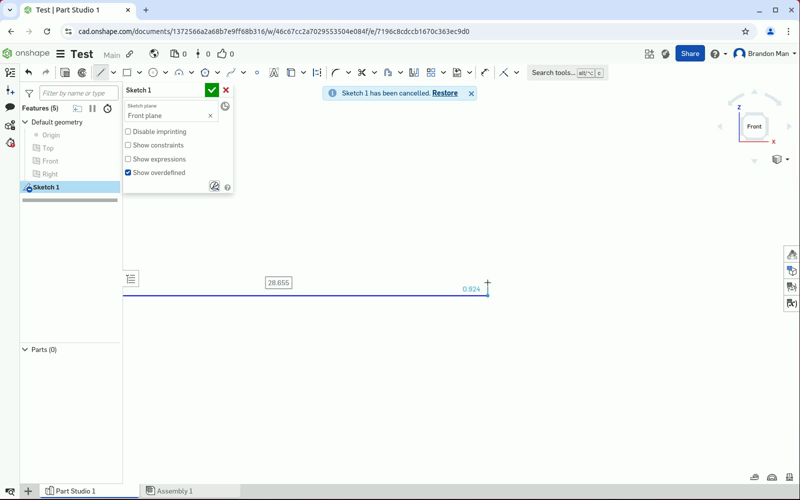
scroll(6)
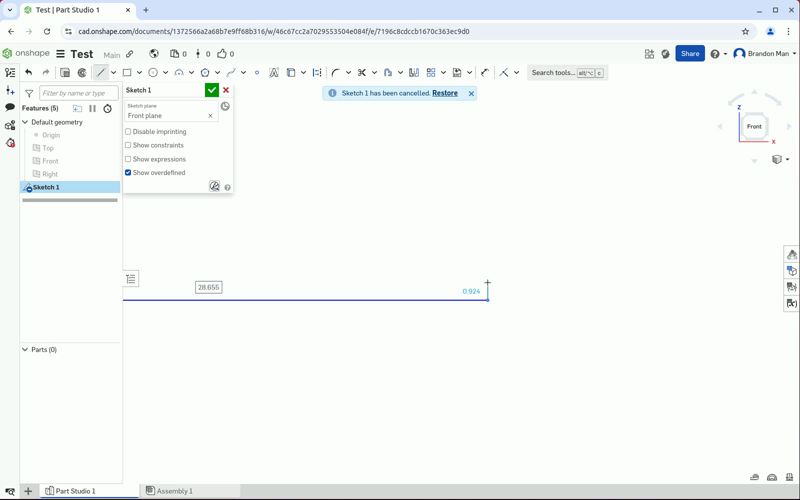
scroll(6)
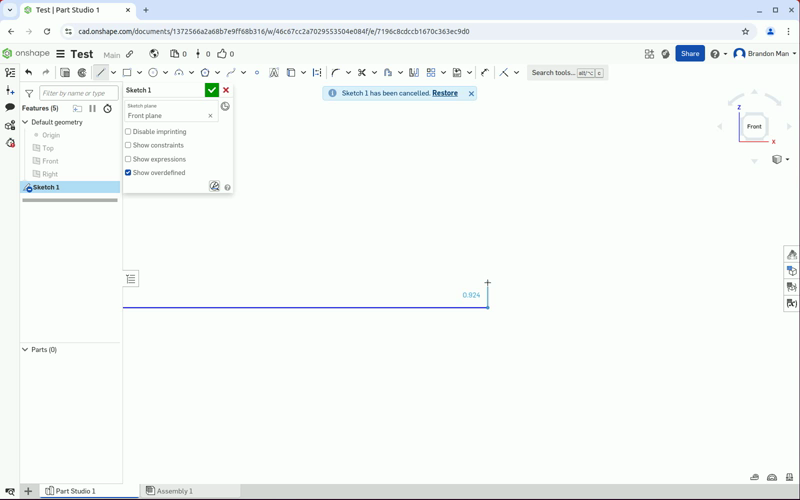
scroll(6)
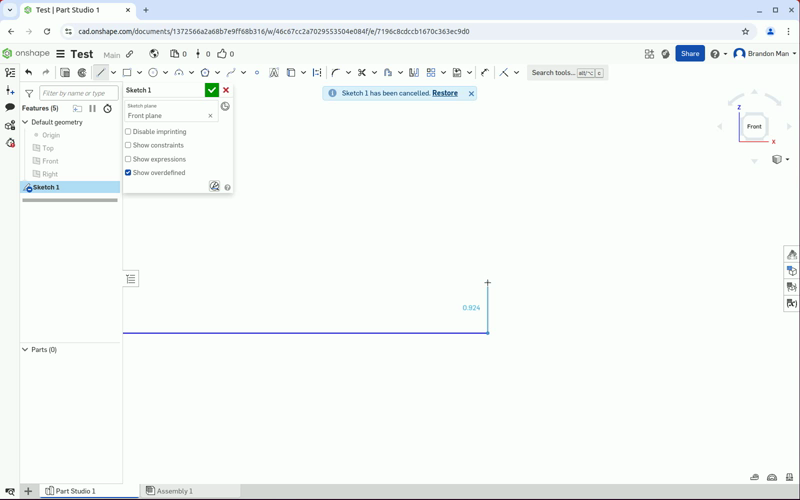
click(487, 282)
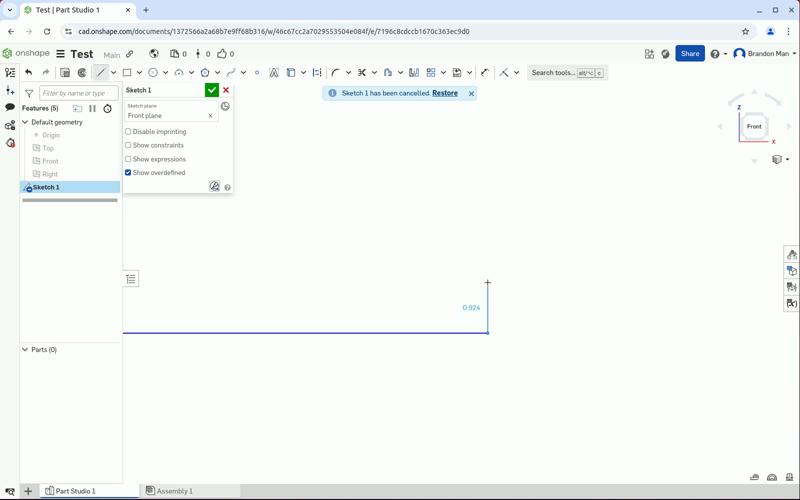
scroll(-6)
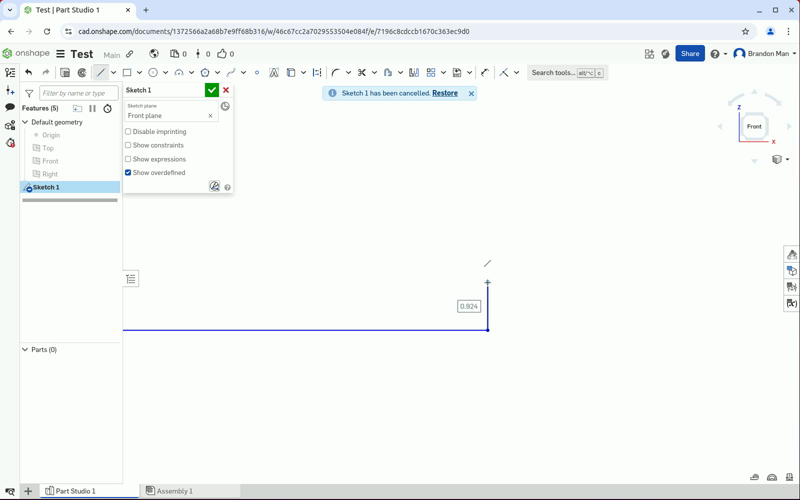
scroll(-6)
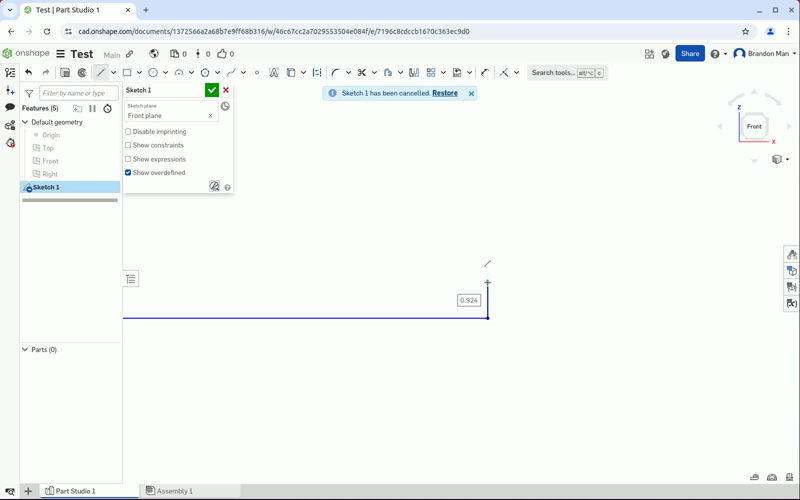
scroll(-6)
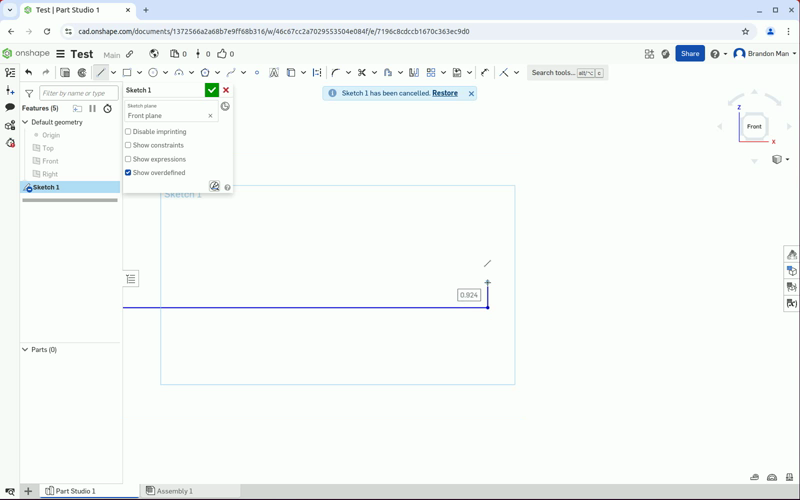
scroll(-6)
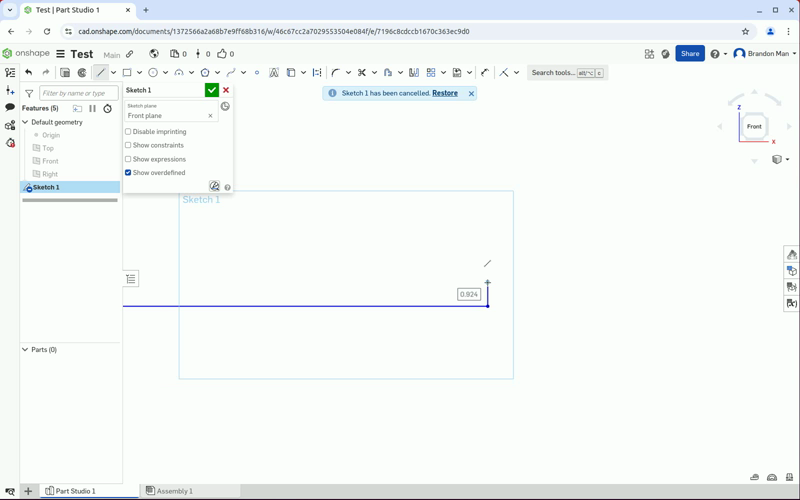
scroll(-6)
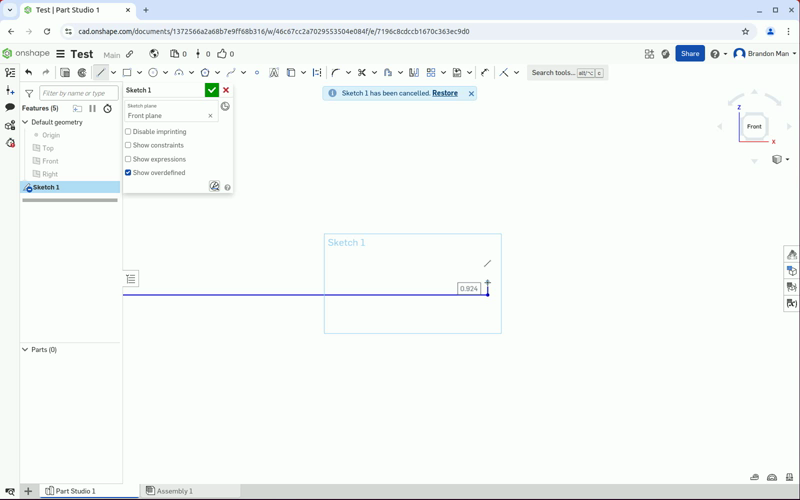
scroll(-6)
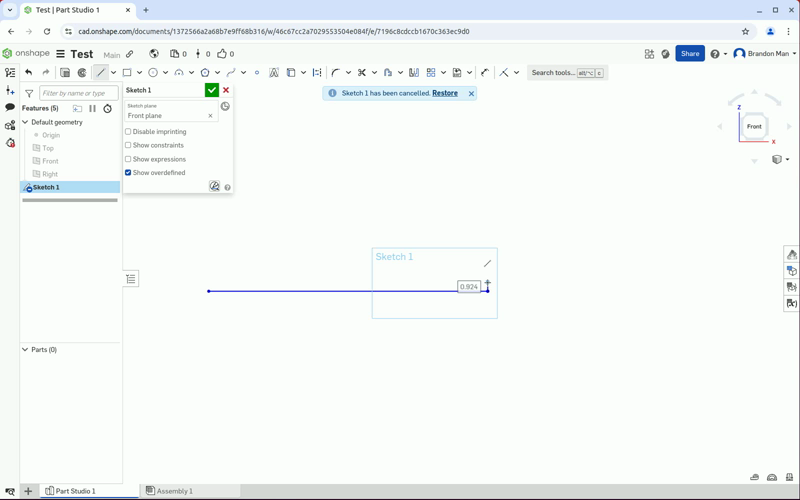
scroll(-6)
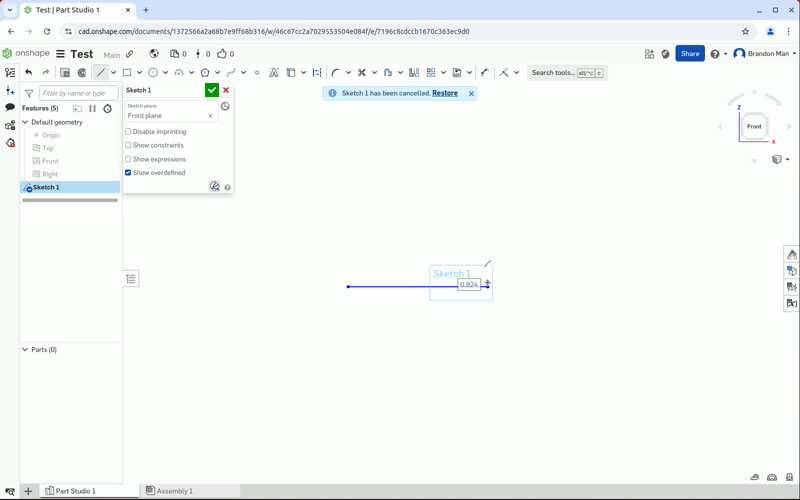
key_up(shift)
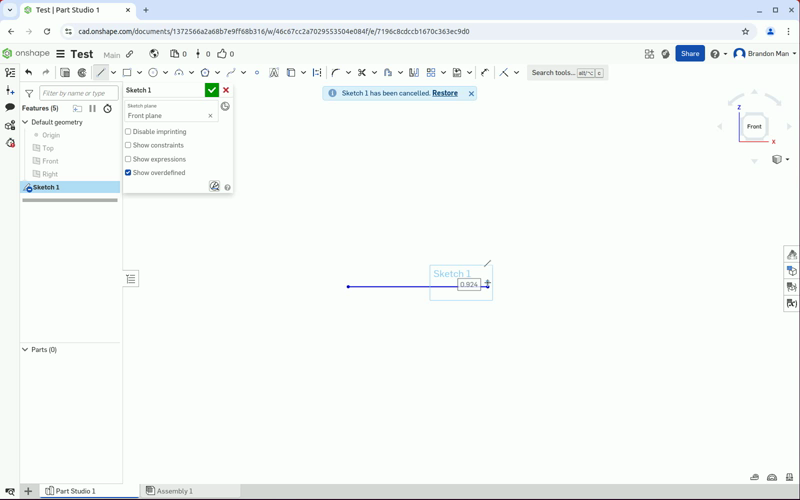
key_down(shift)
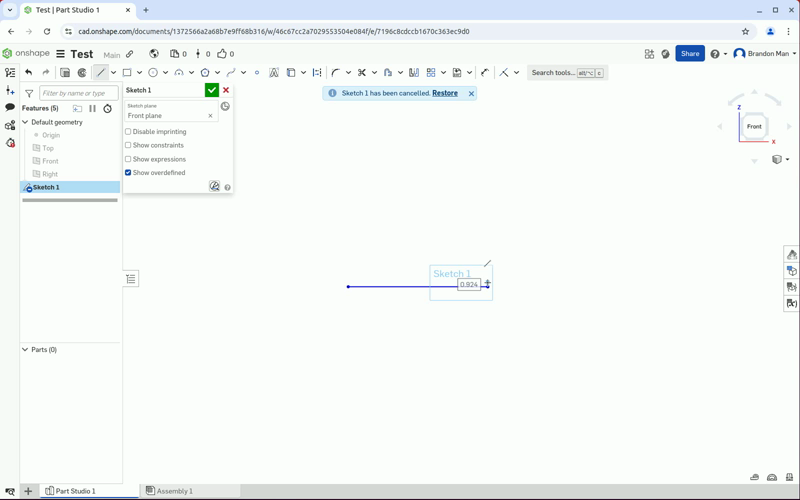
mouse_move(517, 282)
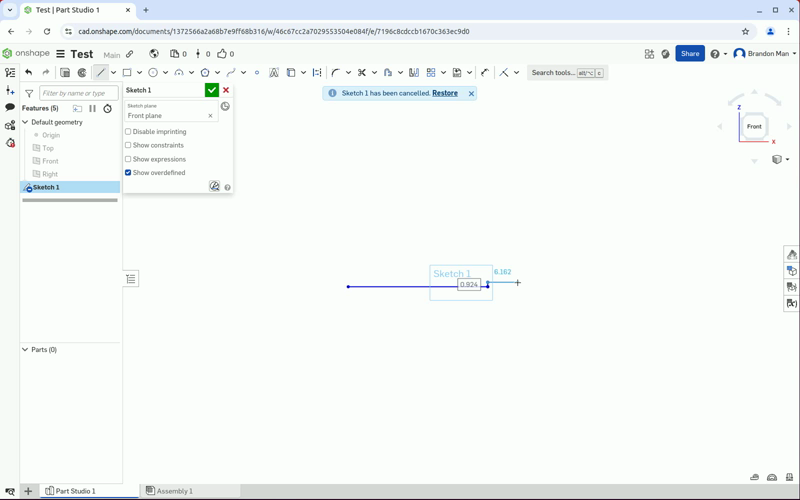
mouse_move(447, 282)
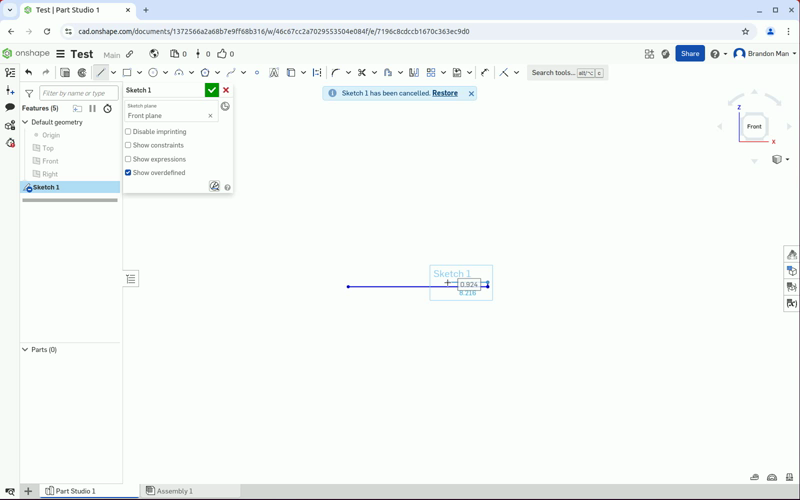
click(447, 282)
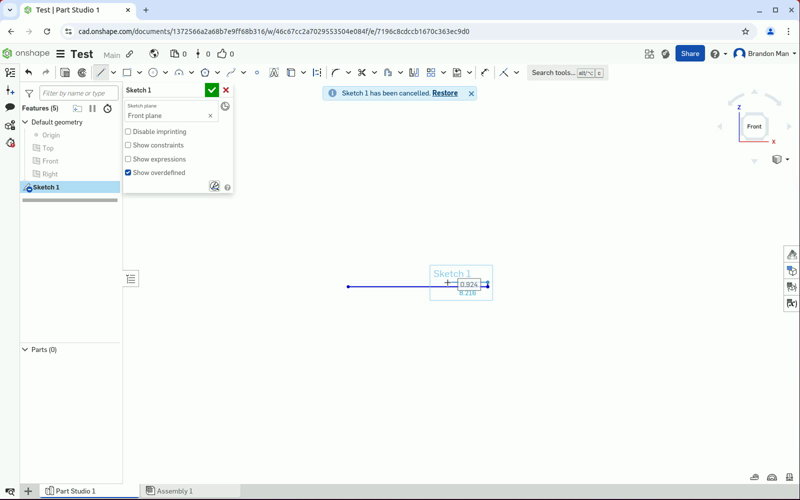
key_up(shift)
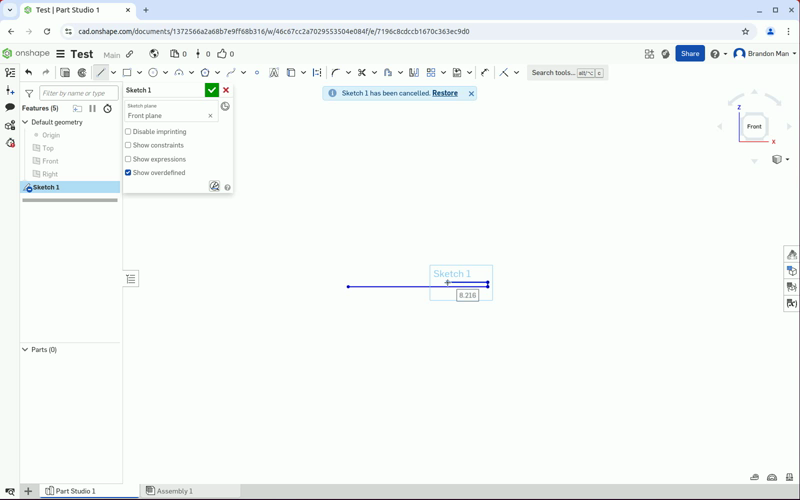
key_down(shift)
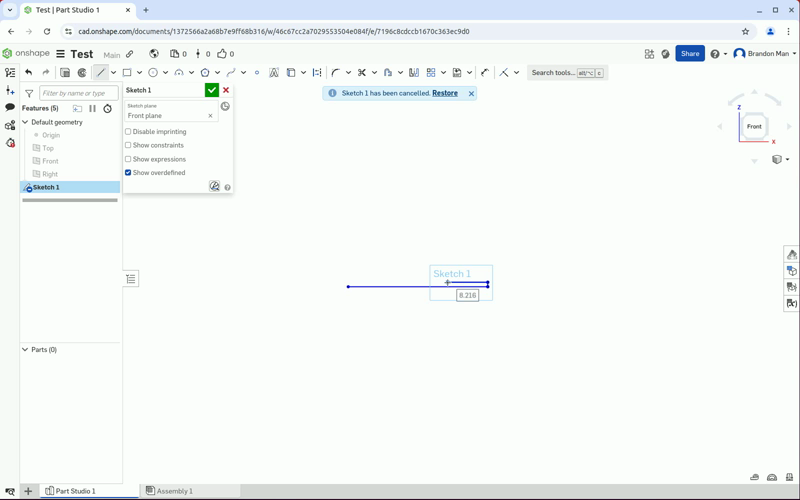
mouse_move(477, 282)
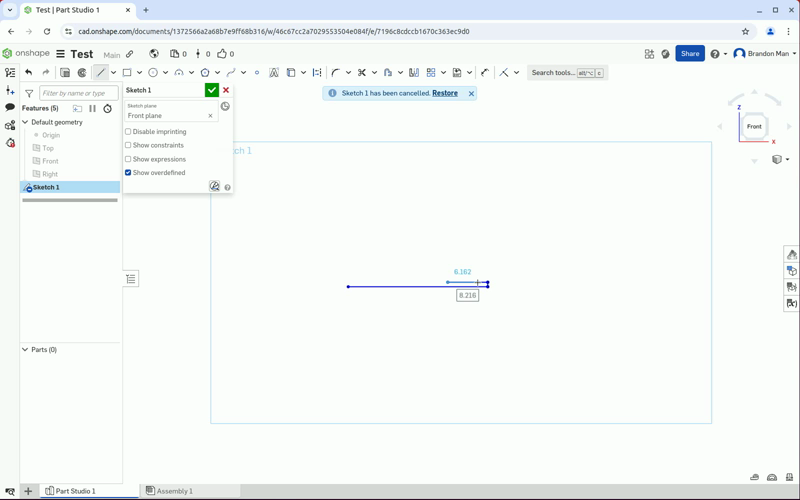
mouse_move(431, 282)
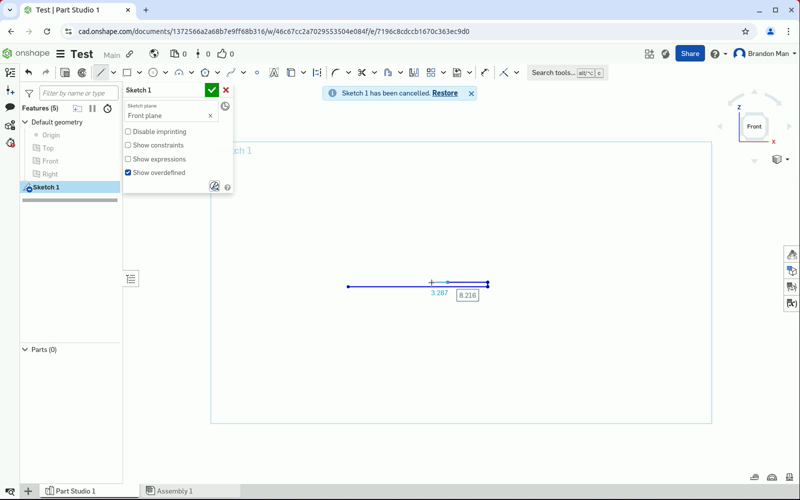
click(431, 282)
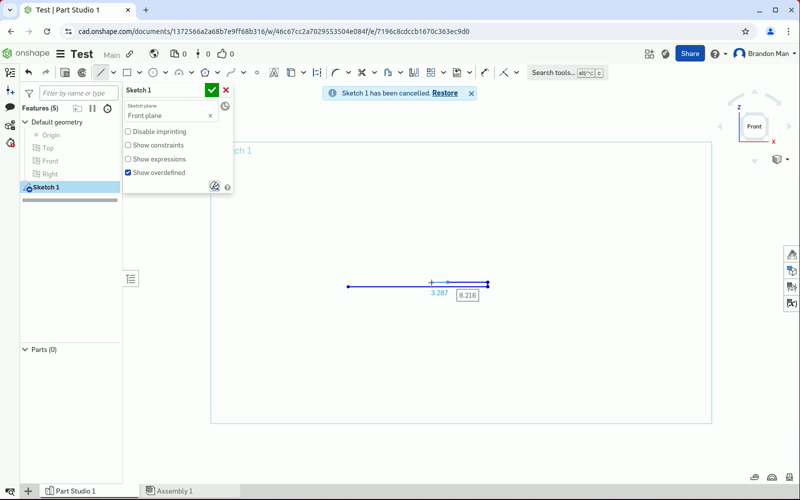
key_up(shift)
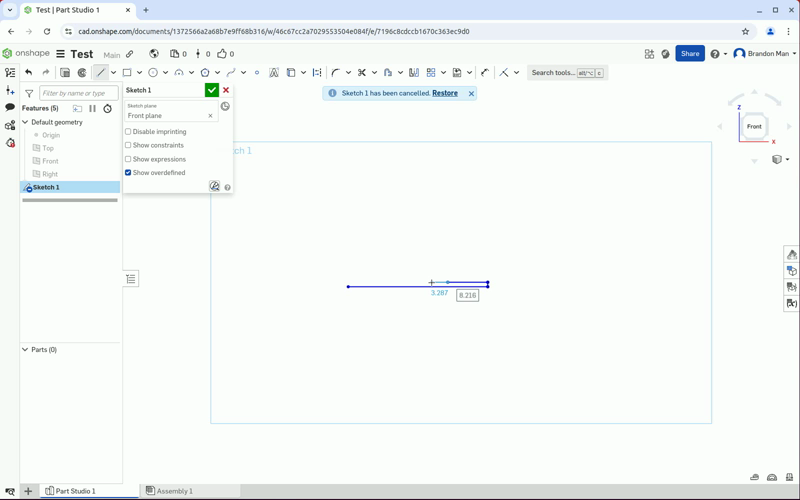
key_down(shift)
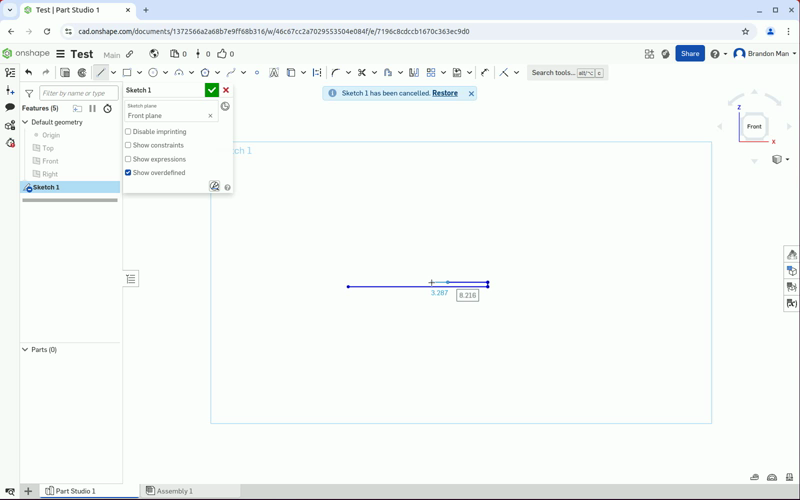
mouse_move(461, 282)
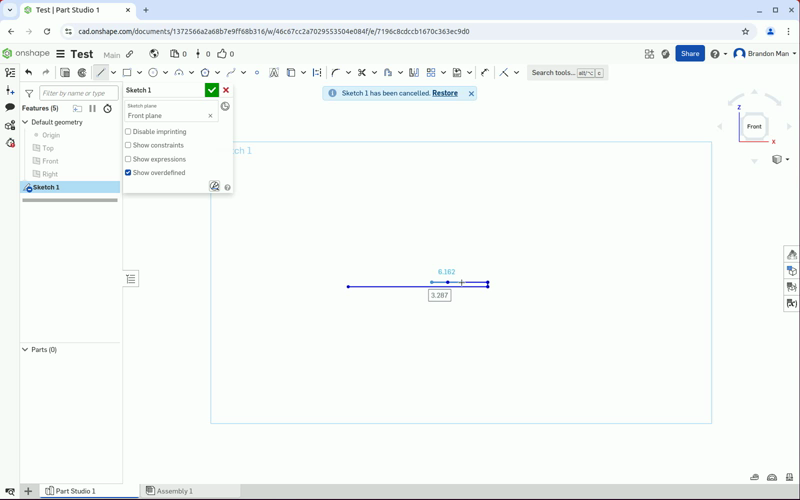
mouse_move(376, 282)
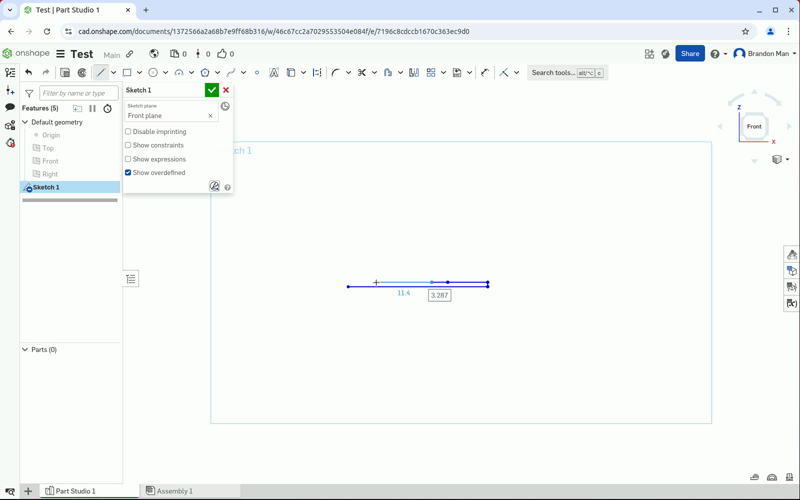
click(376, 282)
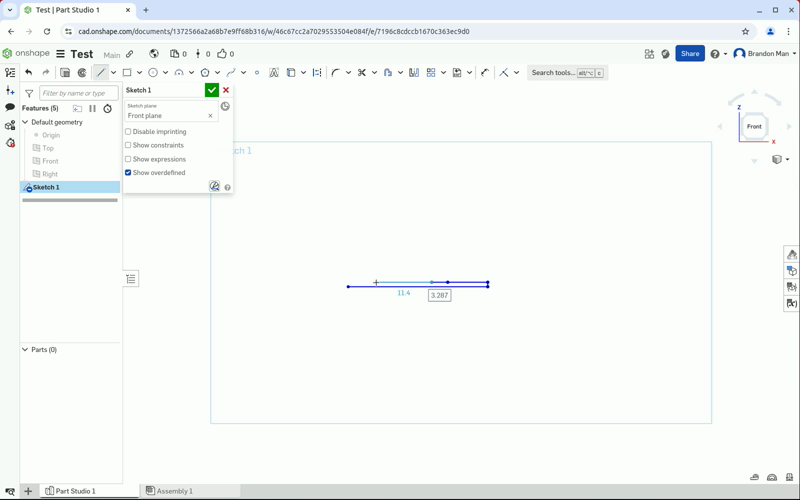
key_up(shift)
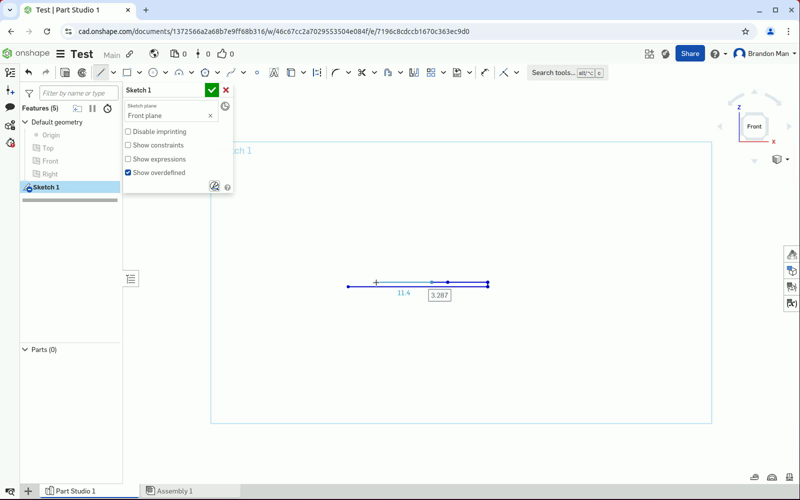
key_down(shift)
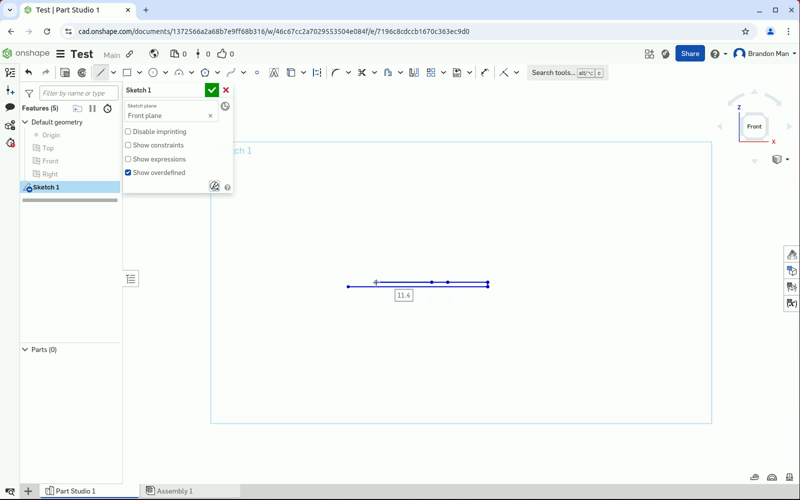
mouse_move(406, 282)
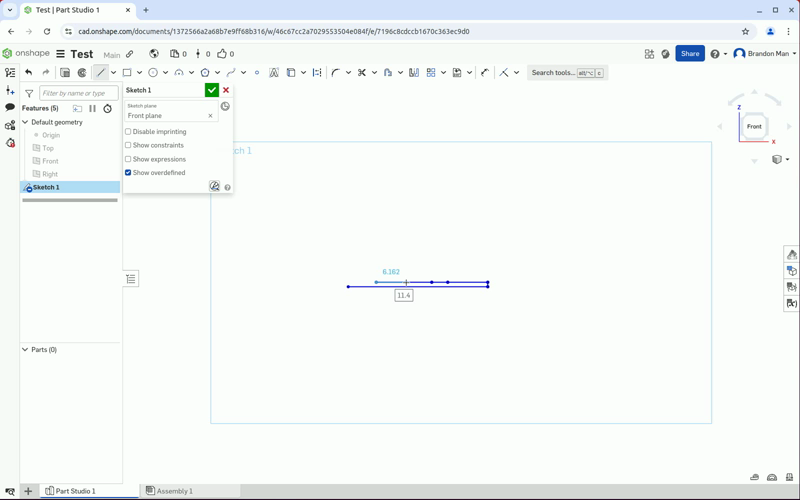
mouse_move(351, 282)
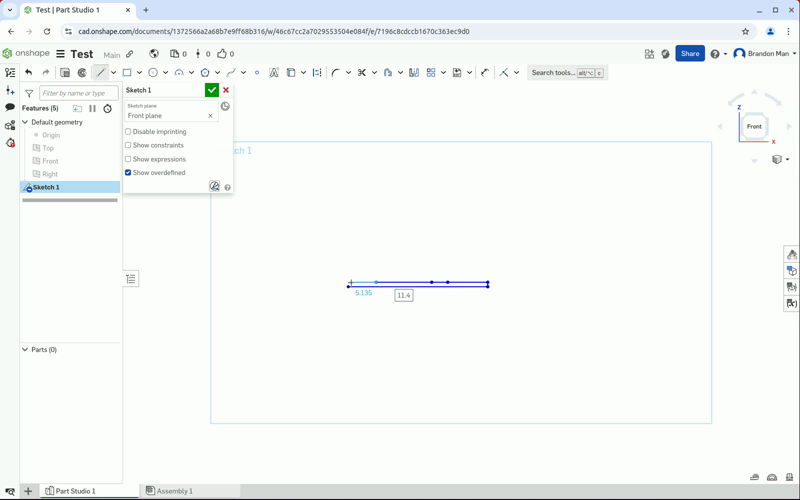
click(351, 282)
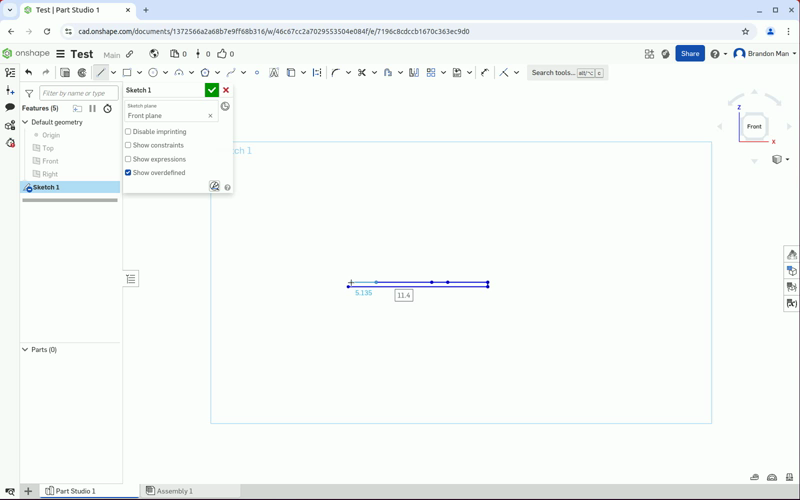
key_up(shift)
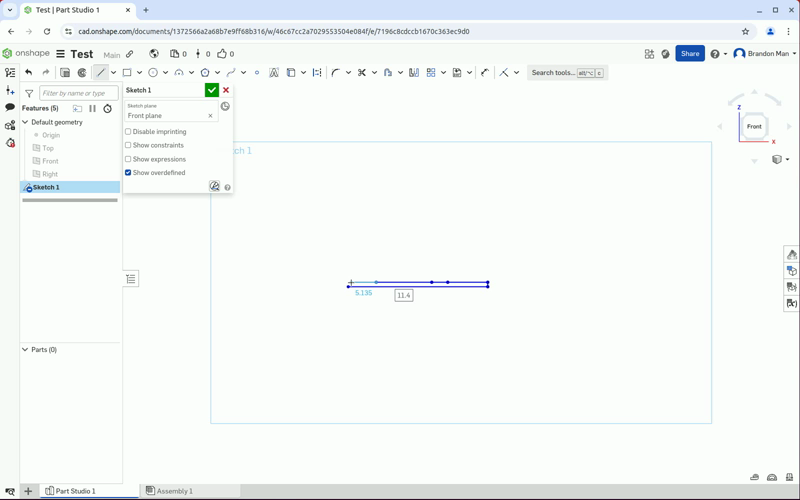
mouse_move(381, 282)
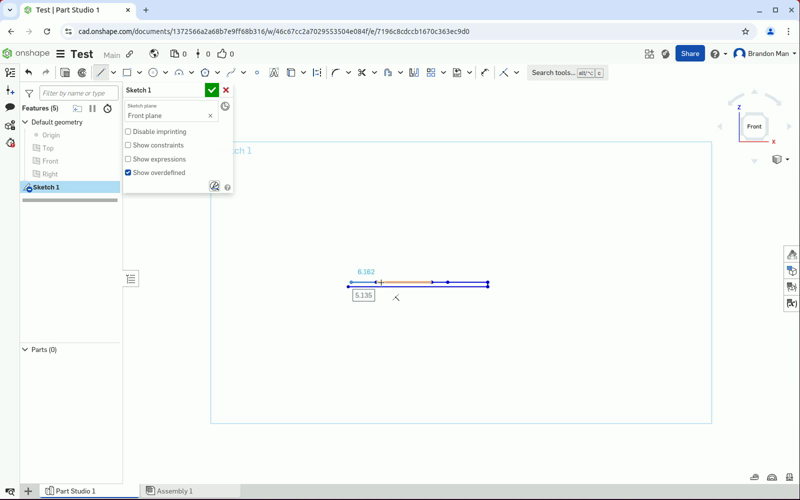
key_down(shift)
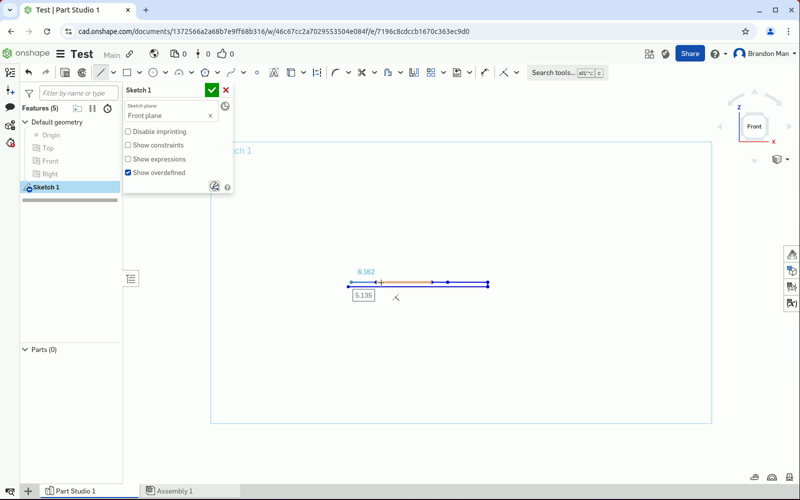
mouse_move(348, 286)
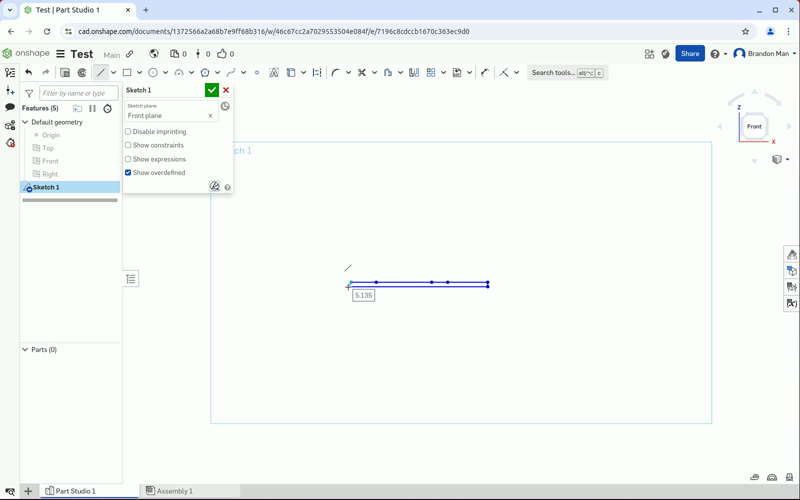
scroll(6)
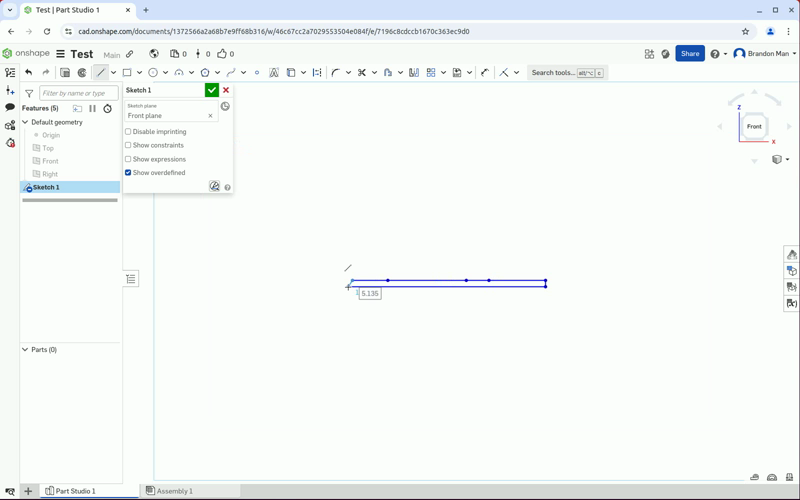
scroll(6)
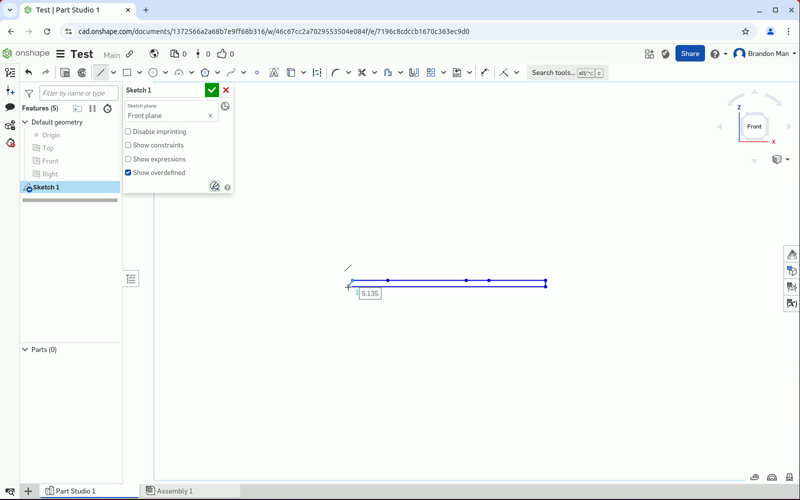
scroll(6)
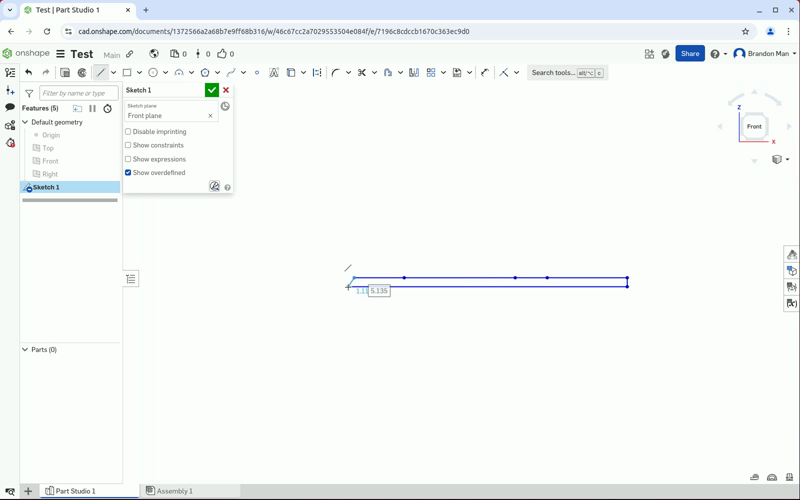
scroll(6)
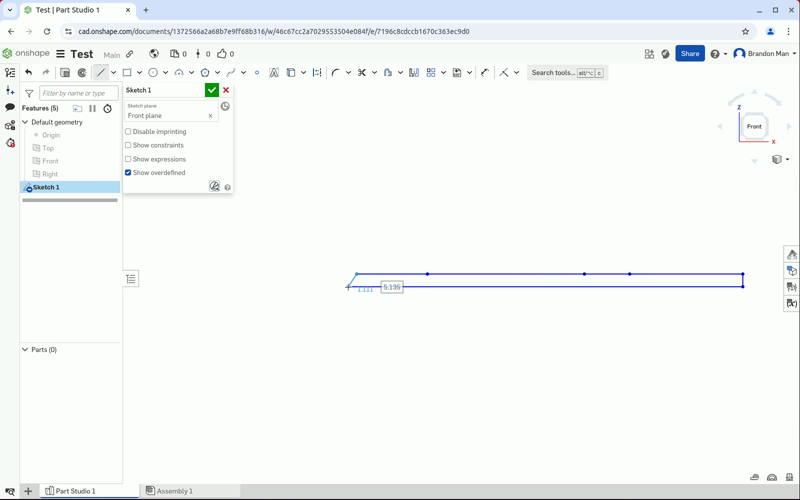
scroll(6)
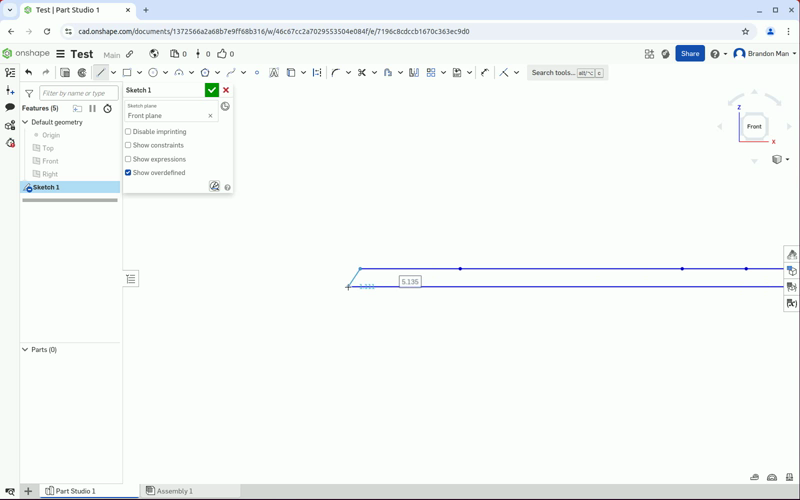
scroll(6)
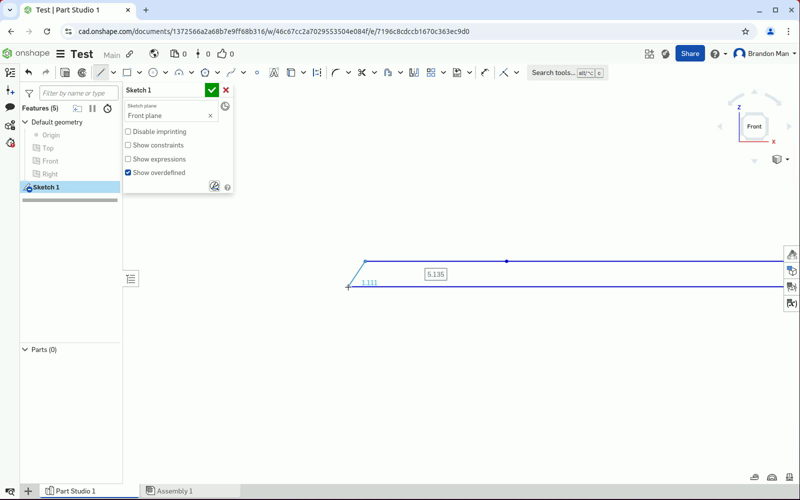
scroll(6)
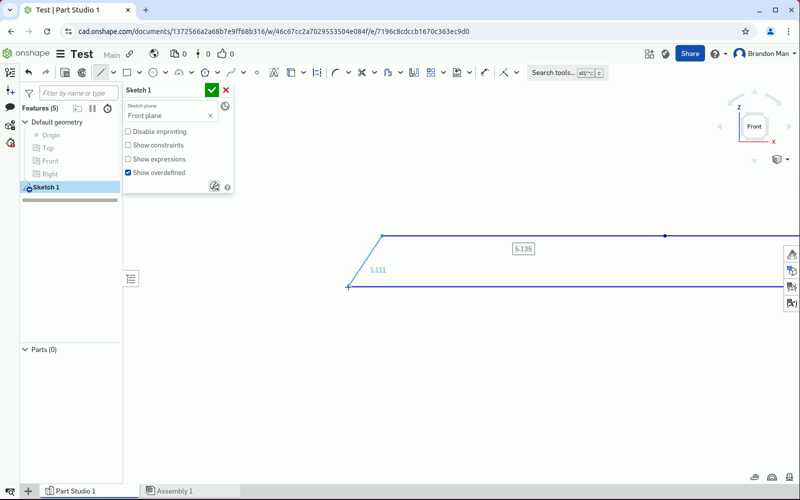
key_up(shift)
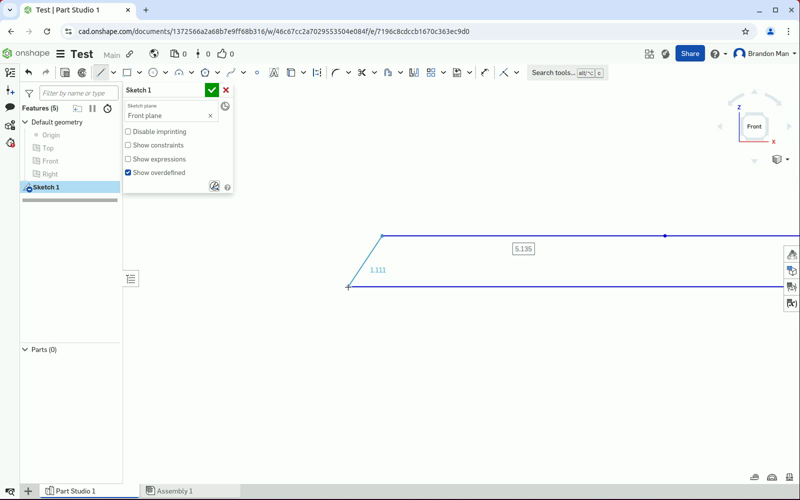
click(348, 286)
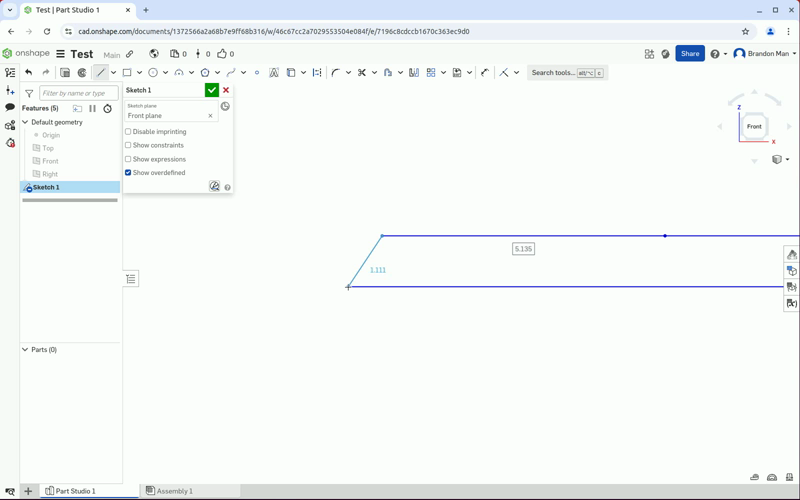
scroll(-6)
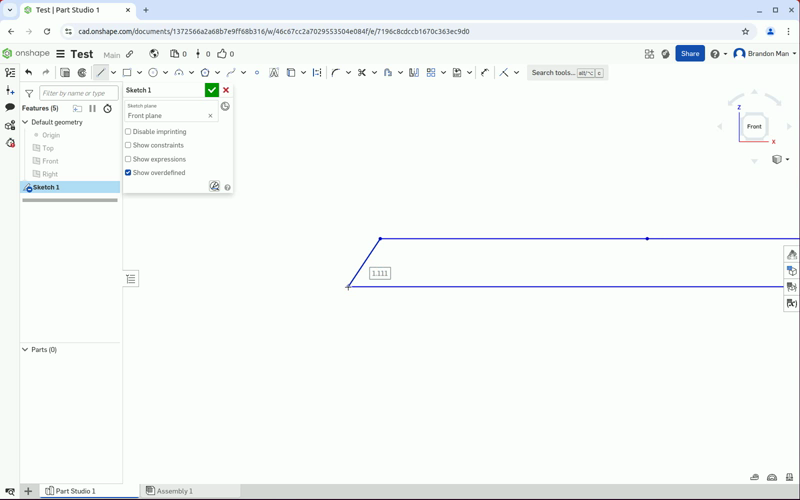
scroll(-6)
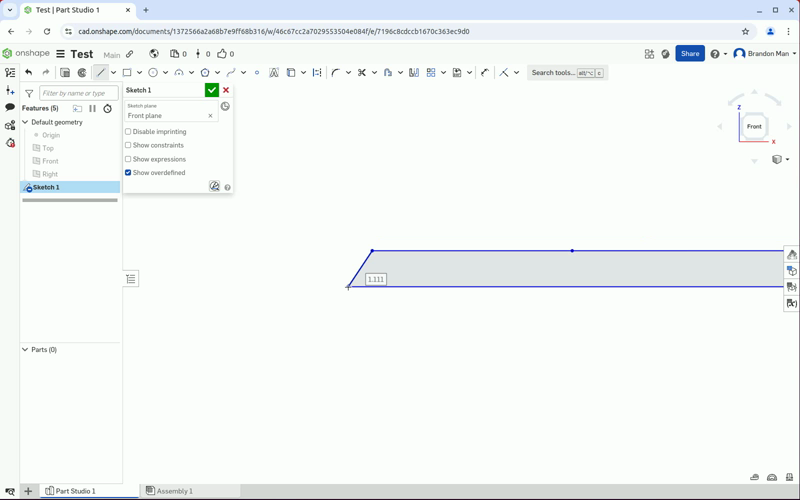
scroll(-6)
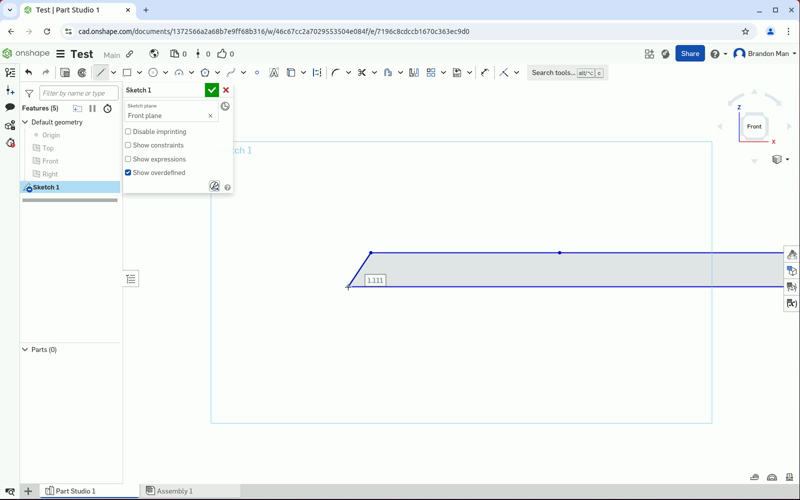
scroll(-6)
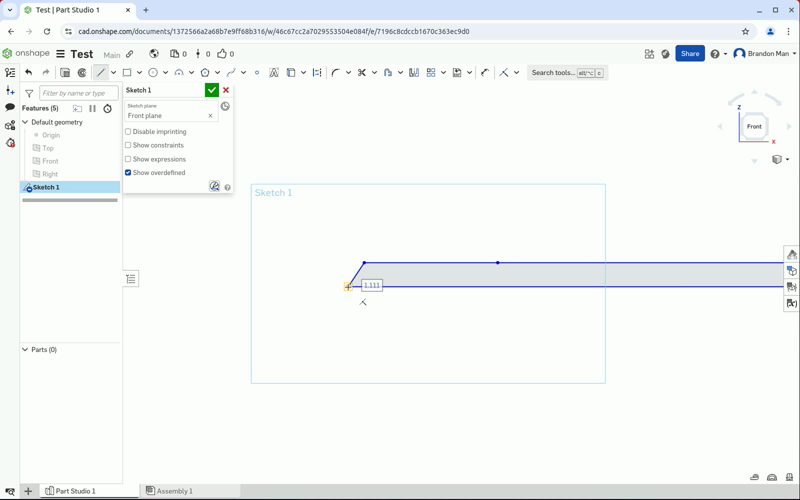
scroll(-6)
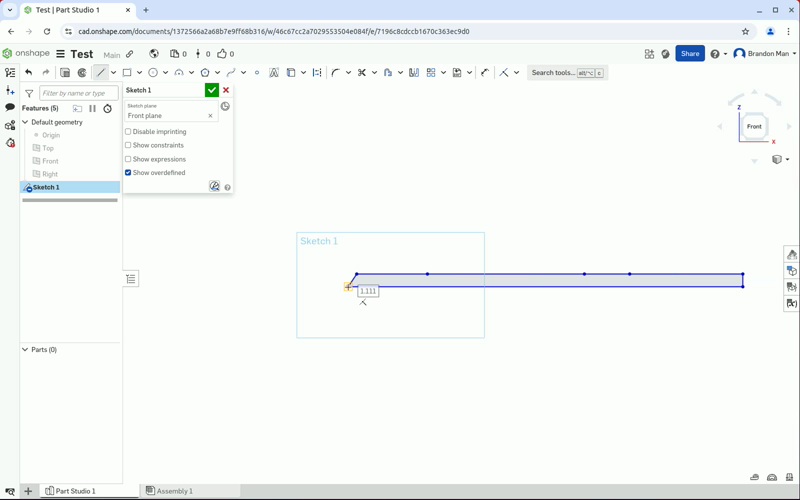
scroll(-6)
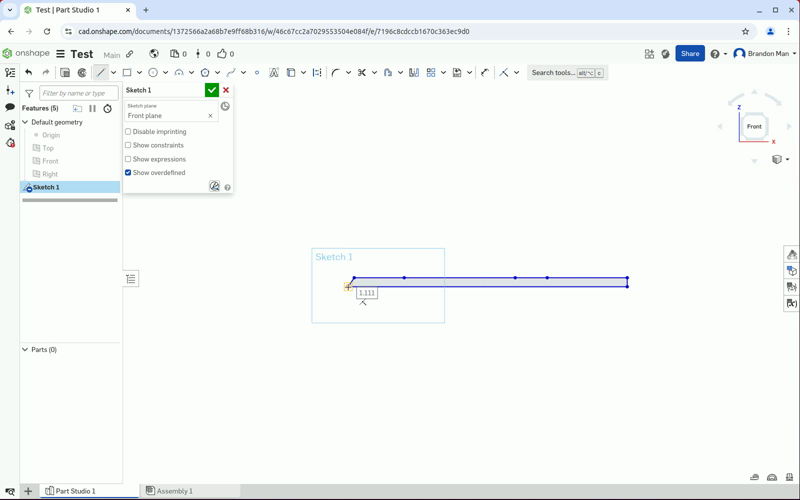
scroll(-6)
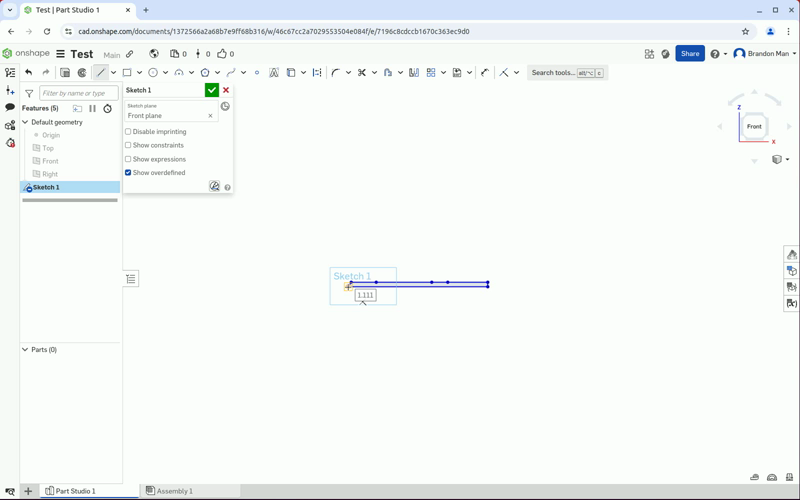
key(esc)
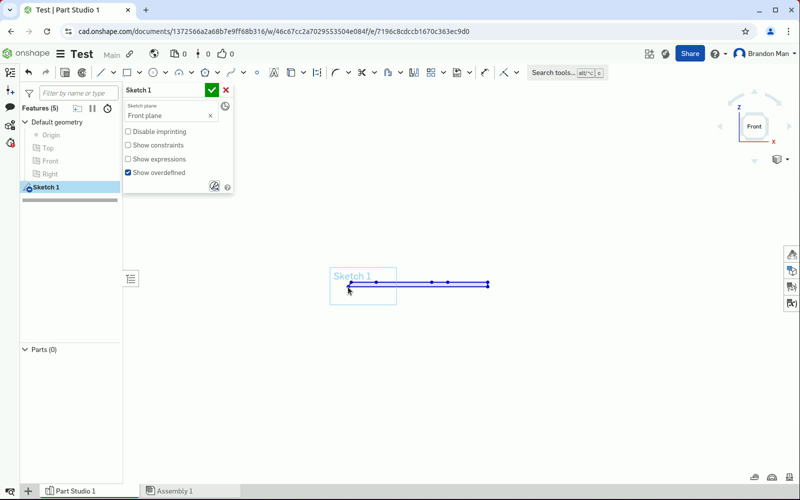
mouse_move(442, 283)
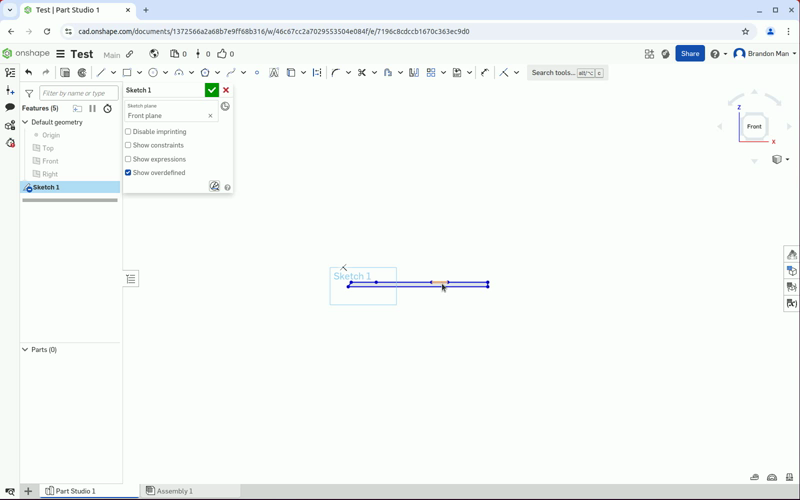
scroll(6)
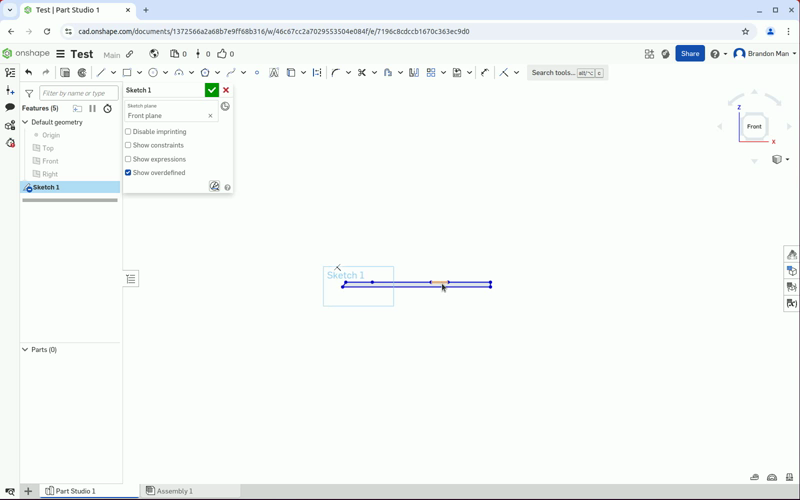
scroll(6)
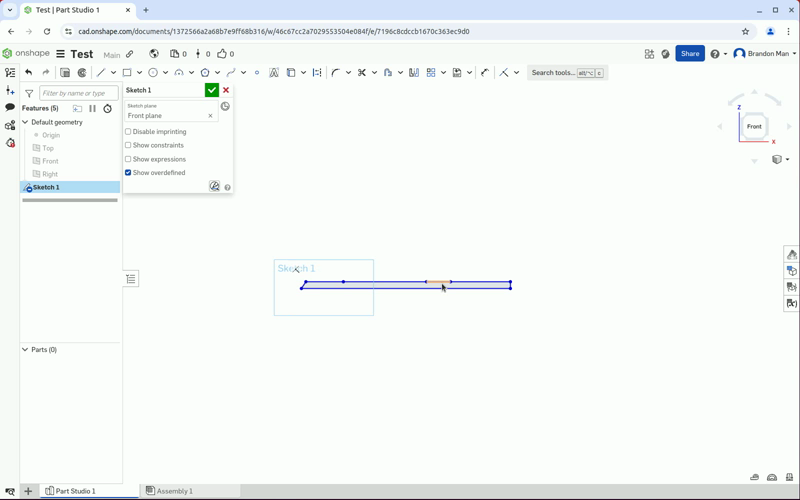
scroll(6)
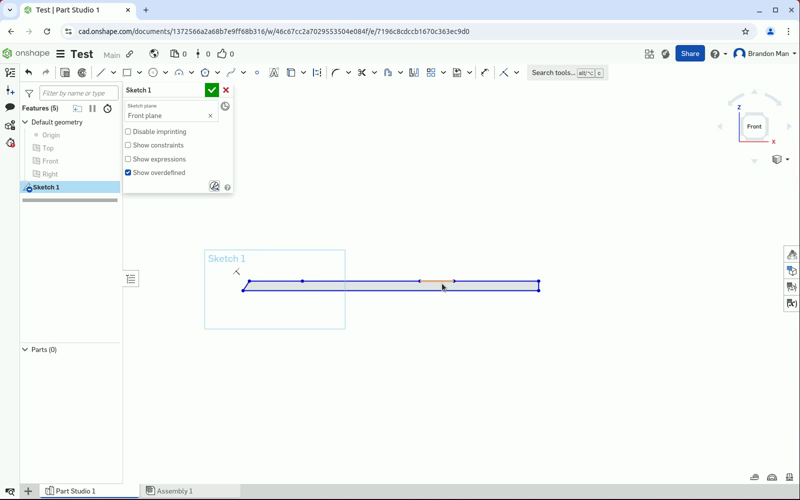
scroll(6)
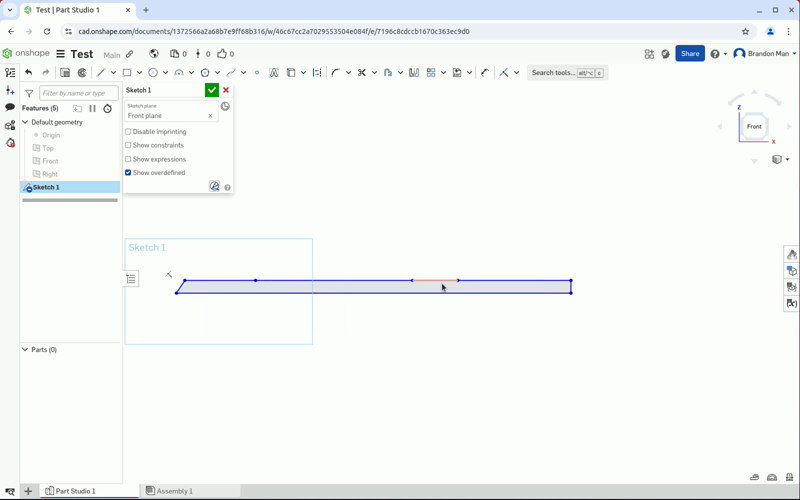
scroll(6)
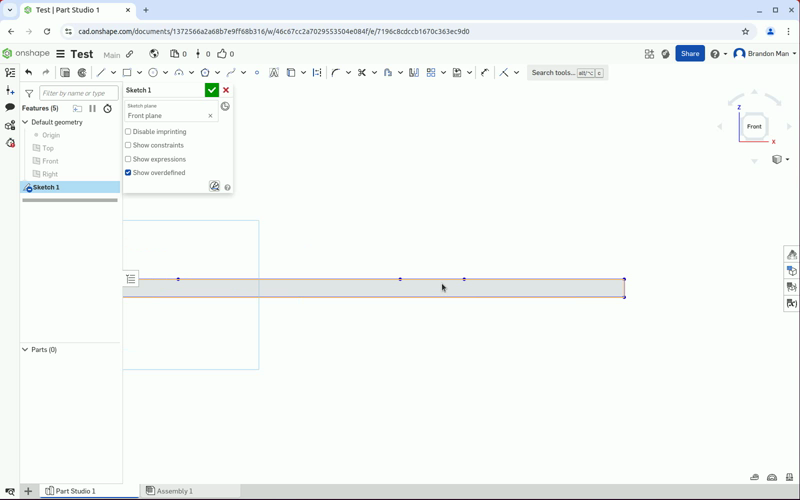
scroll(6)
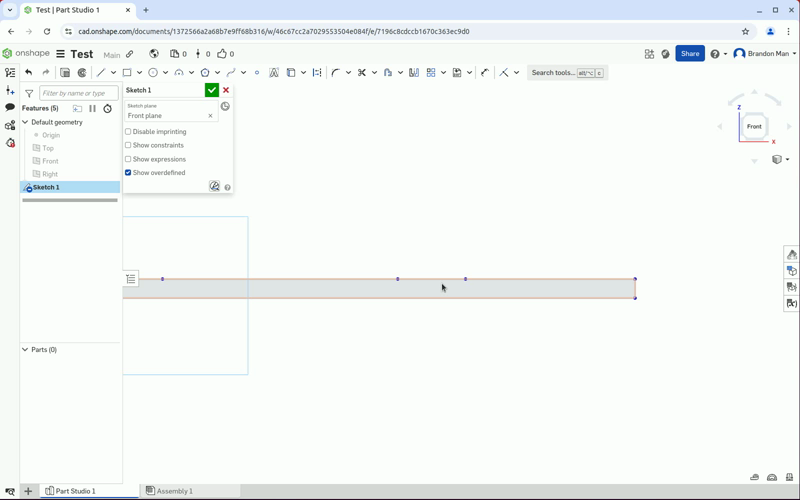
scroll(6)
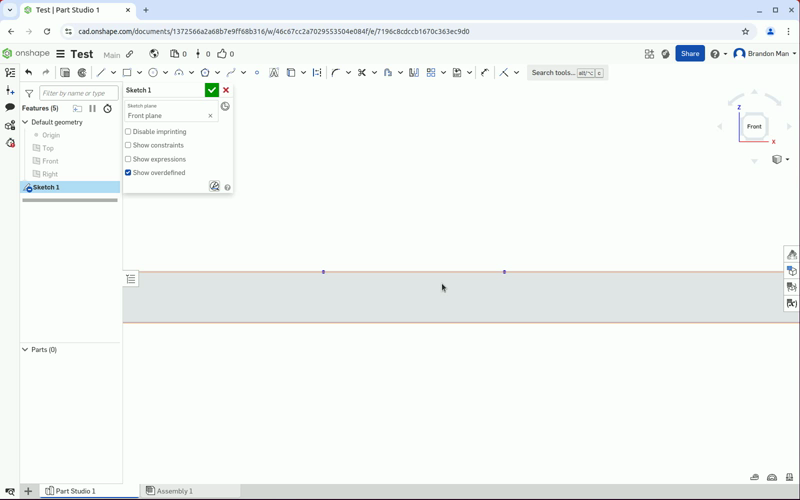
click(442, 283)
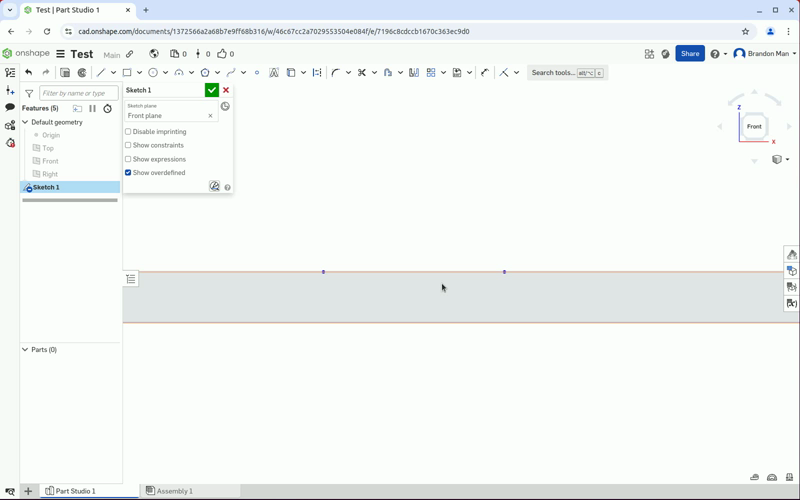
scroll(-6)
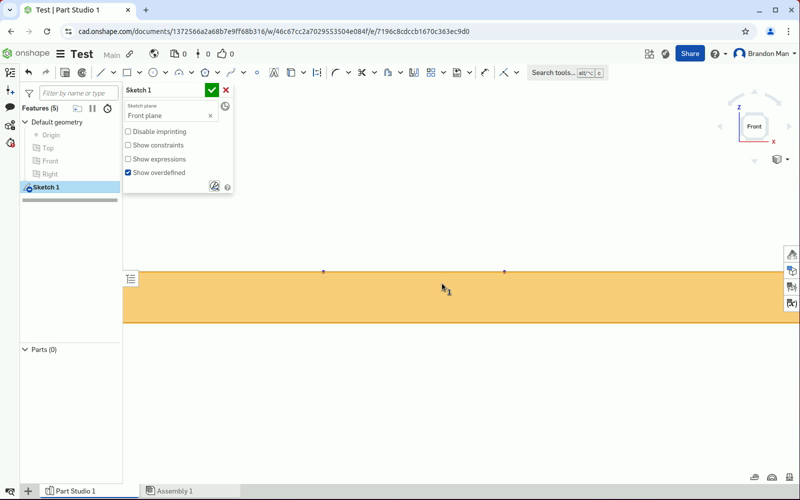
scroll(-6)
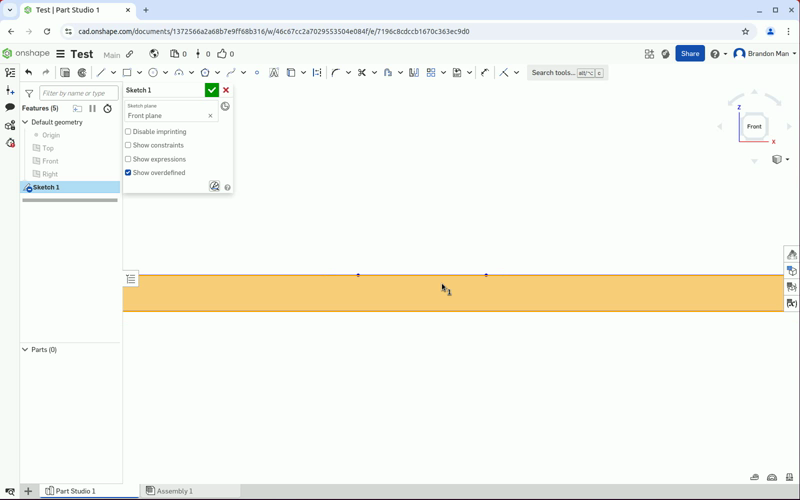
scroll(-6)
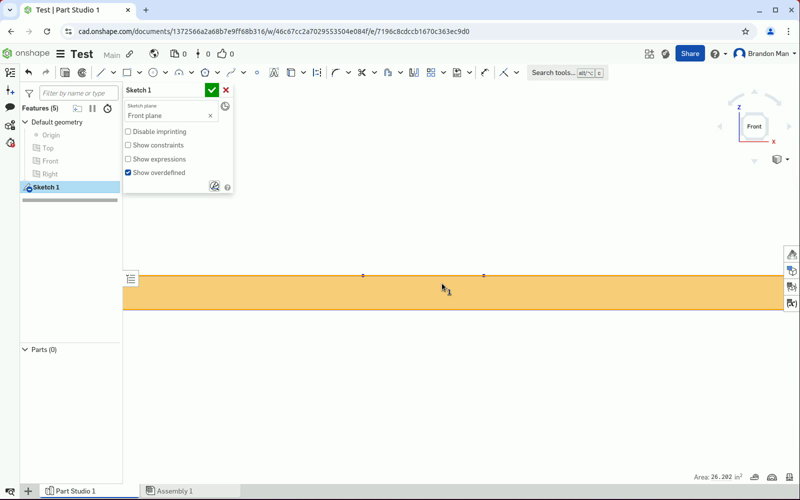
scroll(-6)
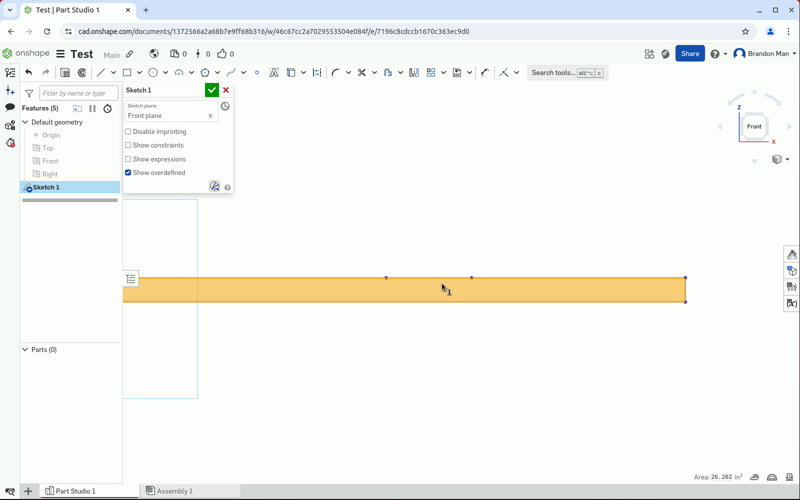
scroll(-6)
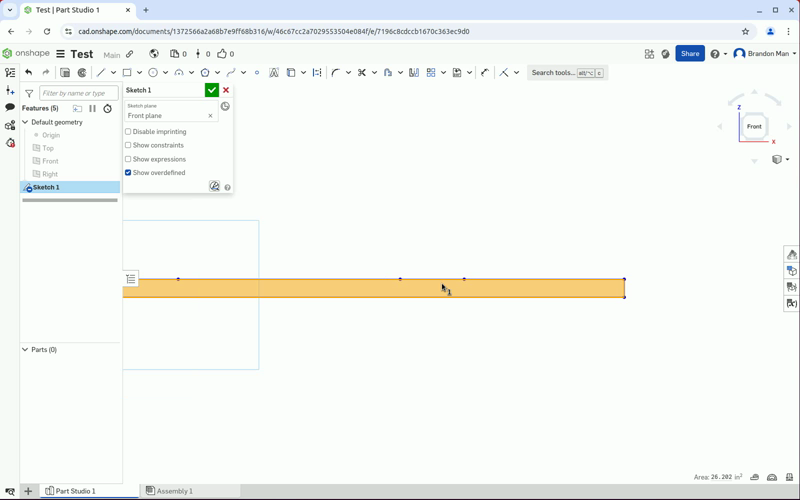
scroll(-6)
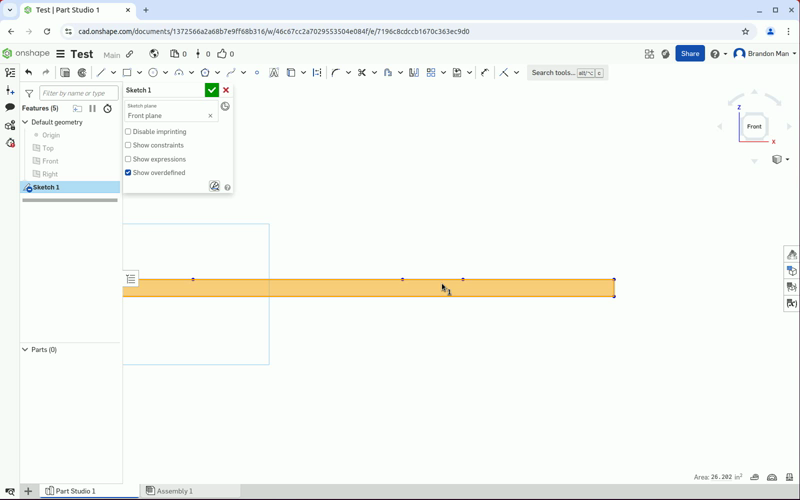
scroll(-6)
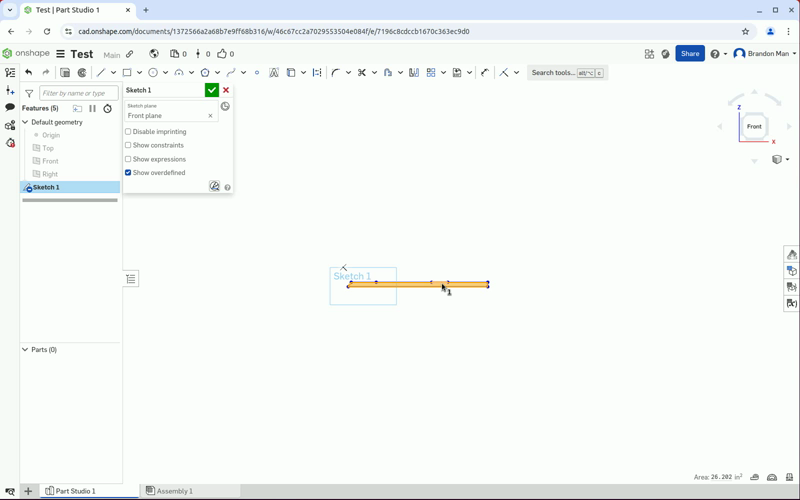
mouse_move(73, 352)
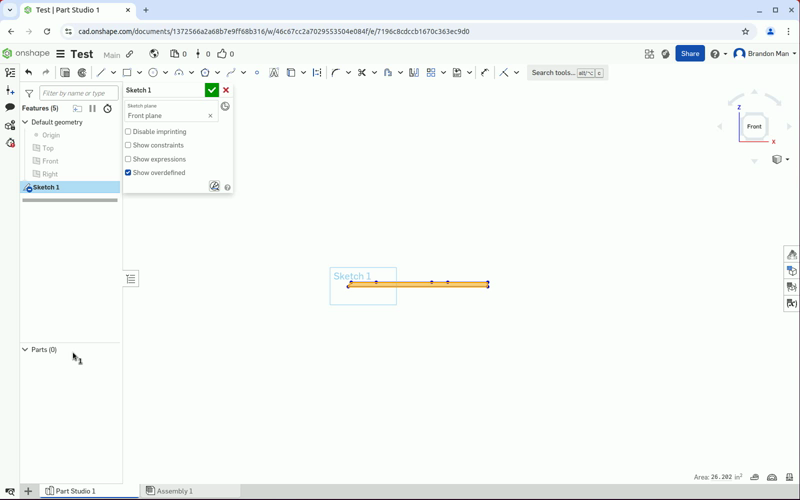
key(shift+y)
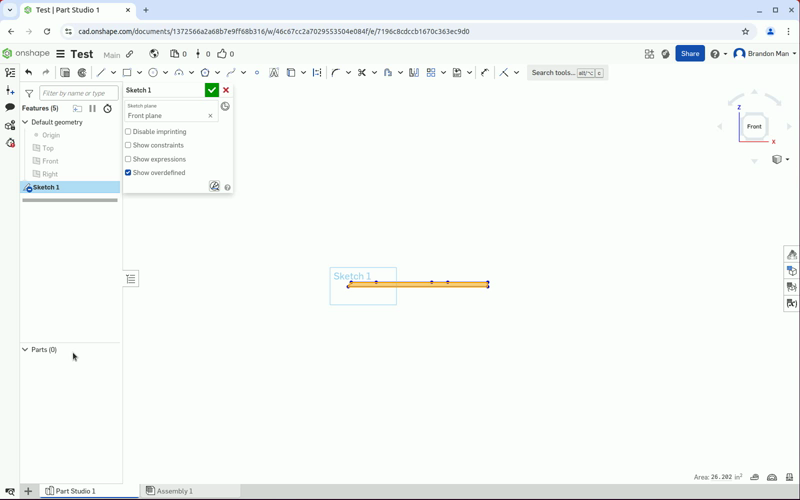
key(shift+e)
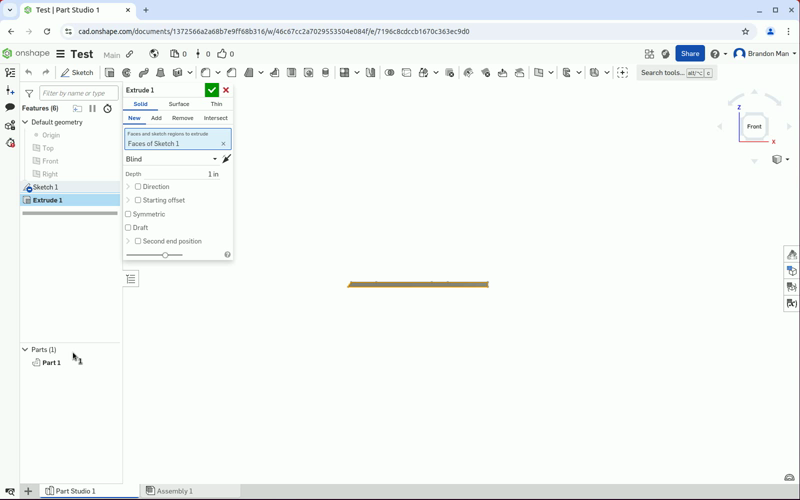
mouse_move(143, 106)
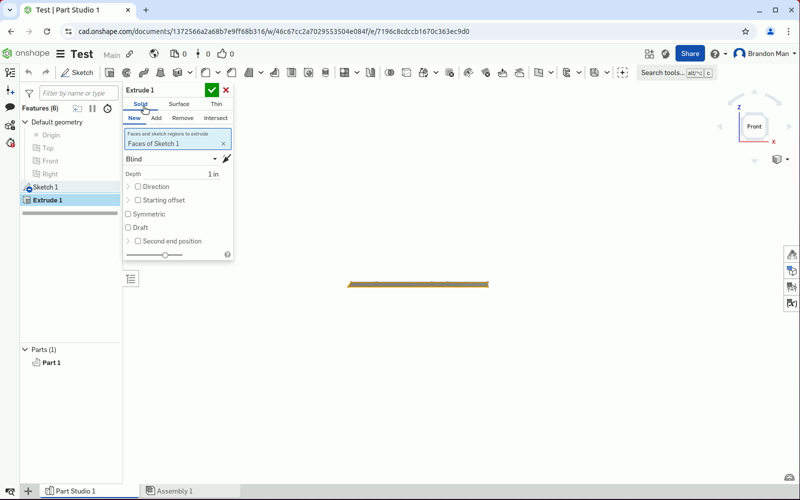
click(143, 106)
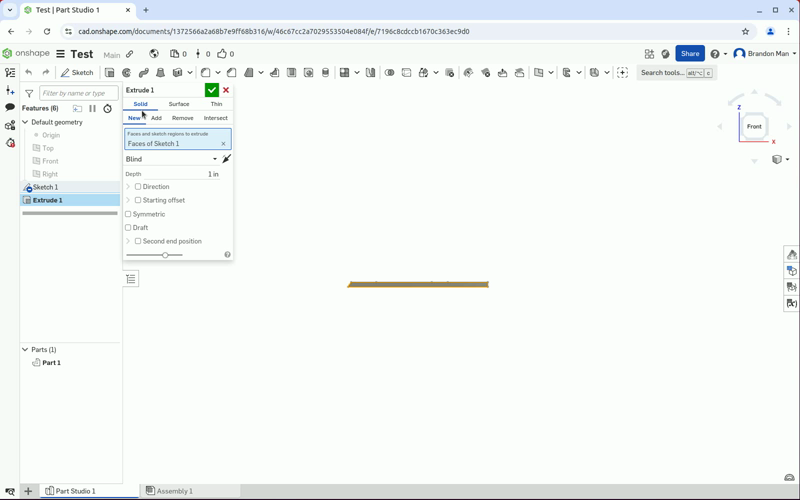
mouse_move(137, 120)
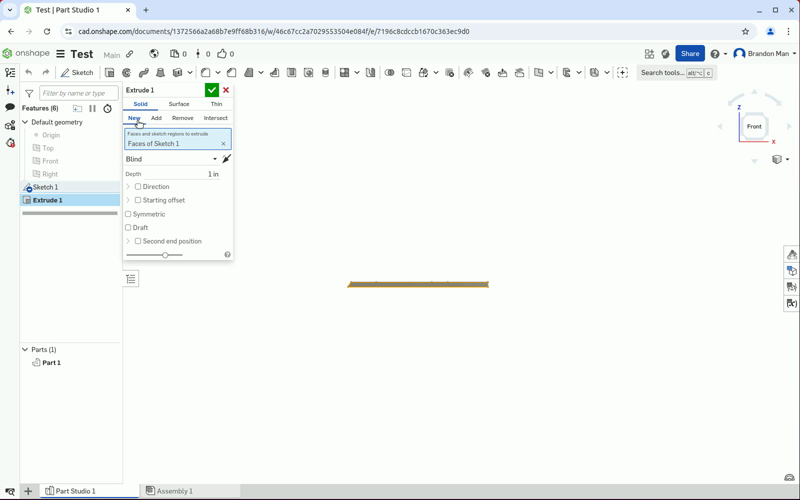
click(137, 120)
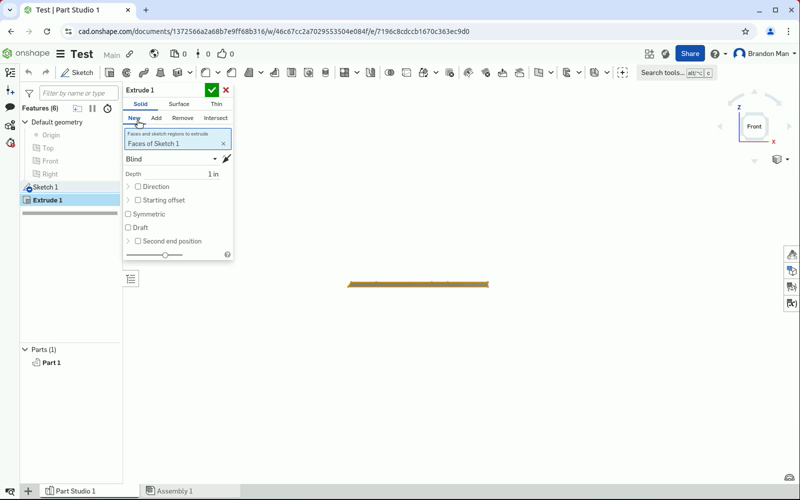
key(tab, 4)
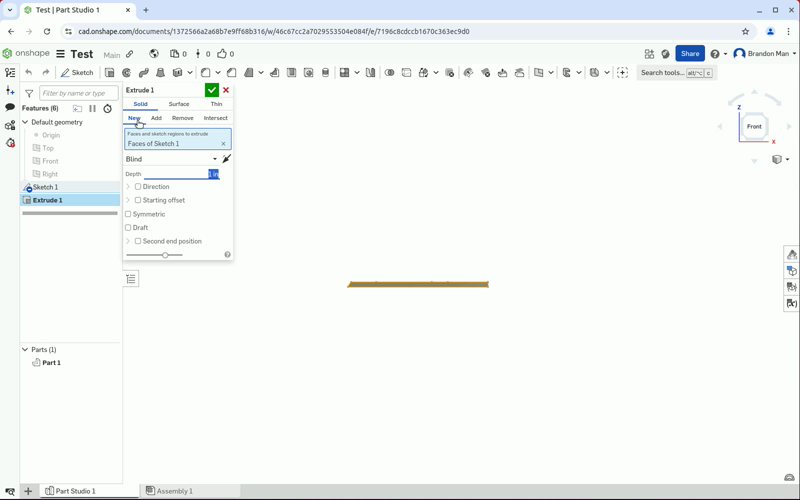
text(1.444)
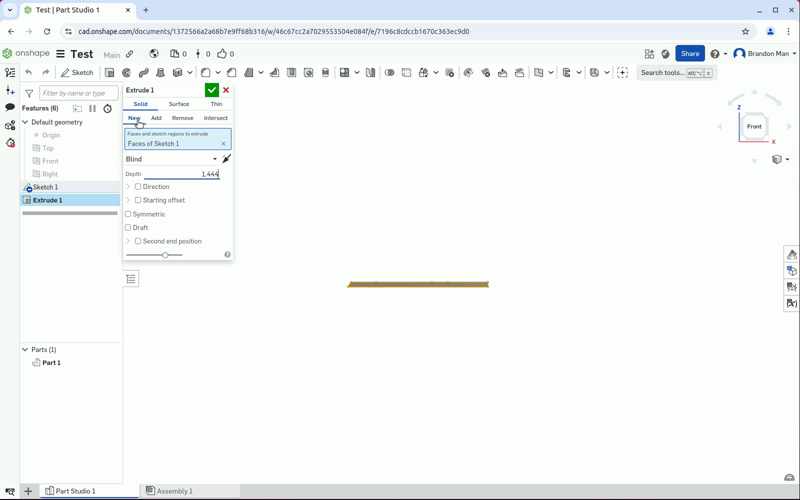
key(enter)
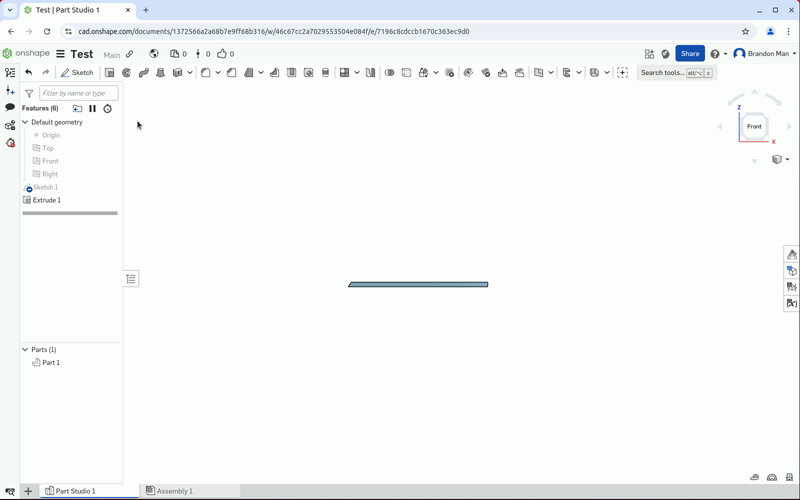
key(shift+h)
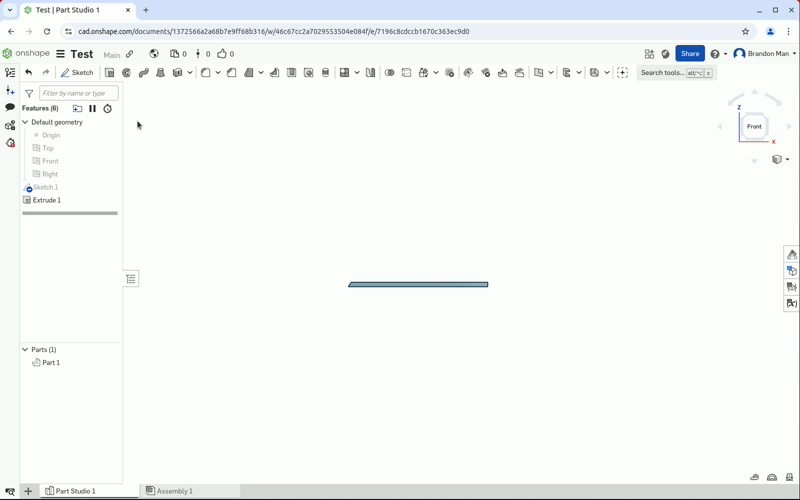
key(shift+h)
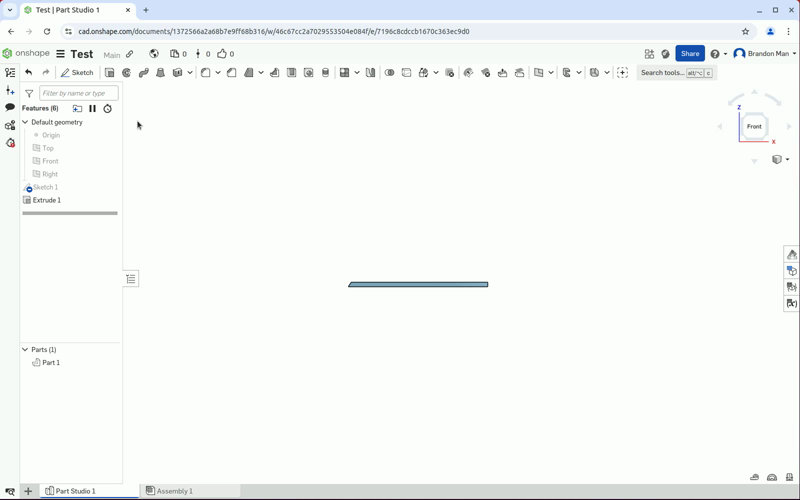
mouse_move(73, 189)
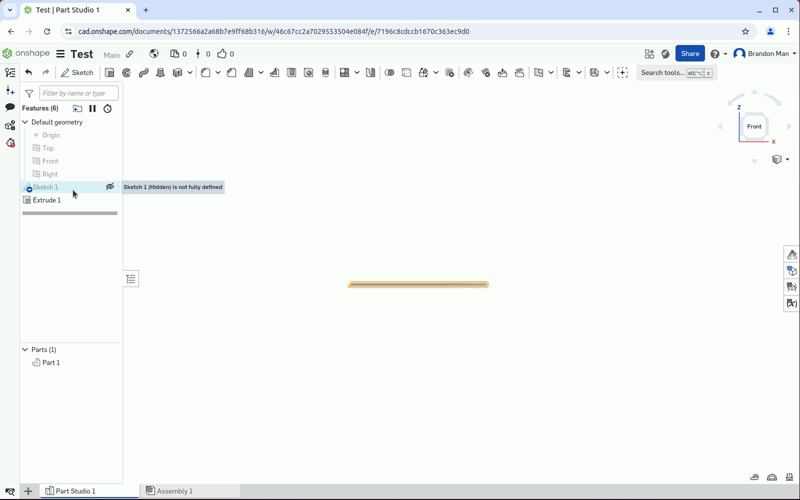
click(73, 189)
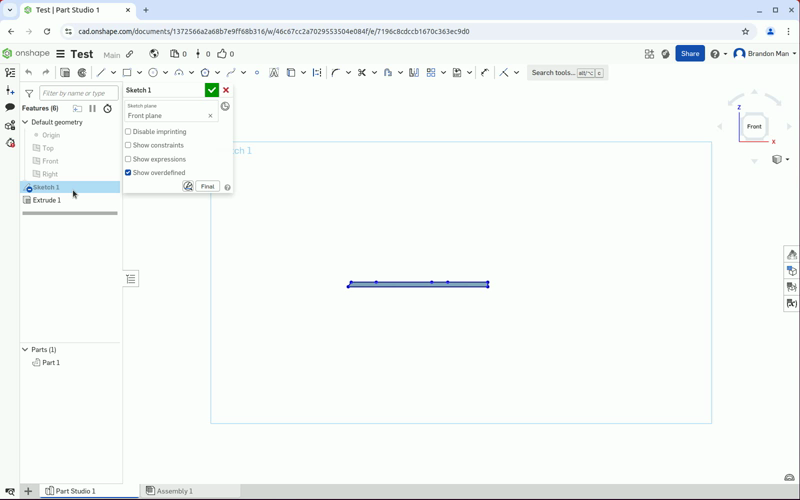
mouse_move(229, 92)
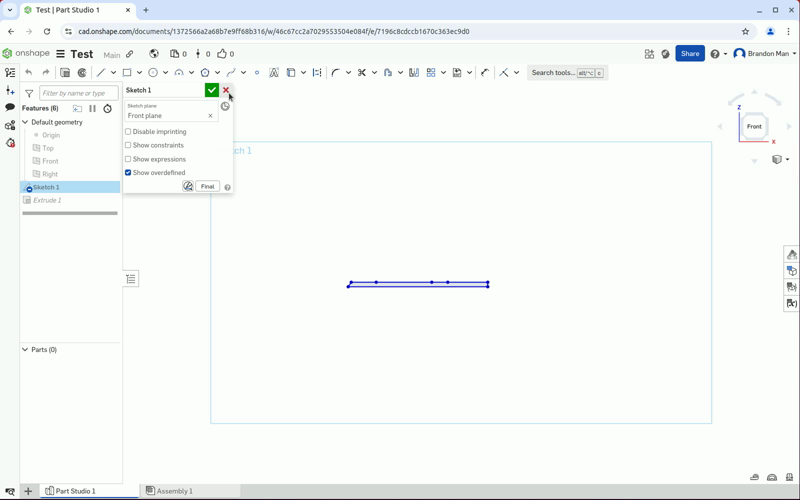
click(229, 92)
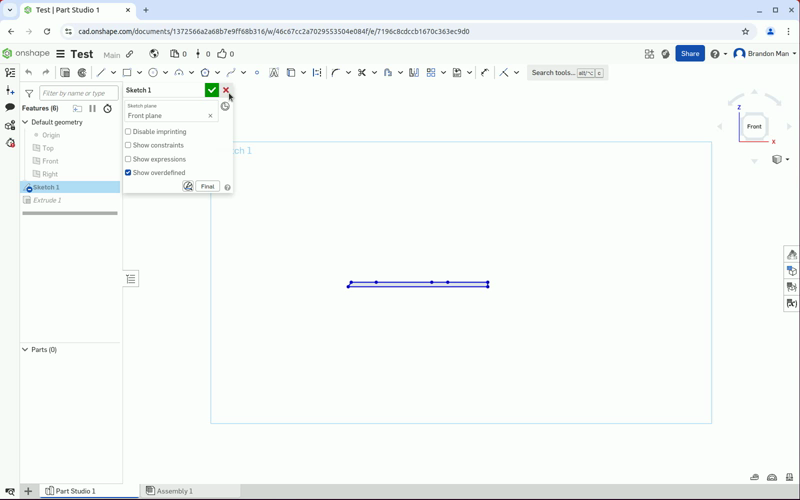
key(shift+s)
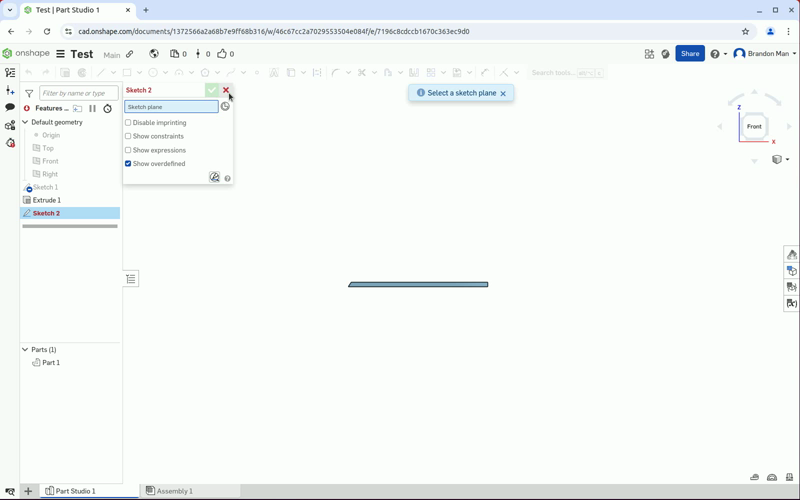
mouse_move(73, 163)
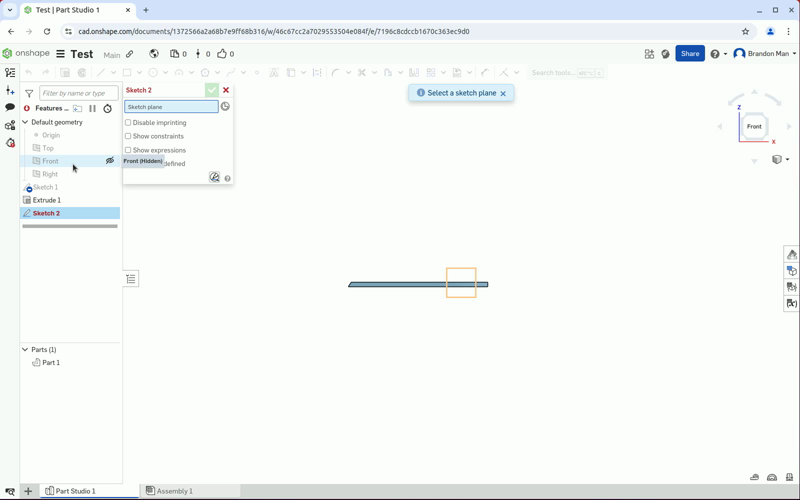
click(73, 163)
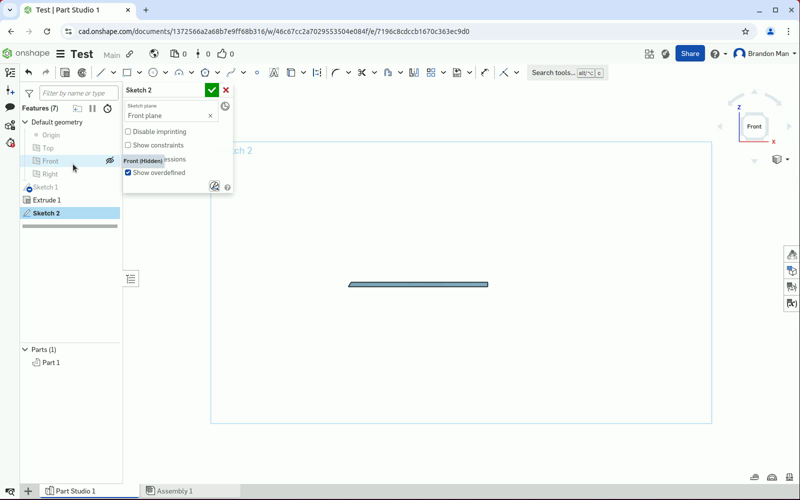
mouse_move(73, 352)
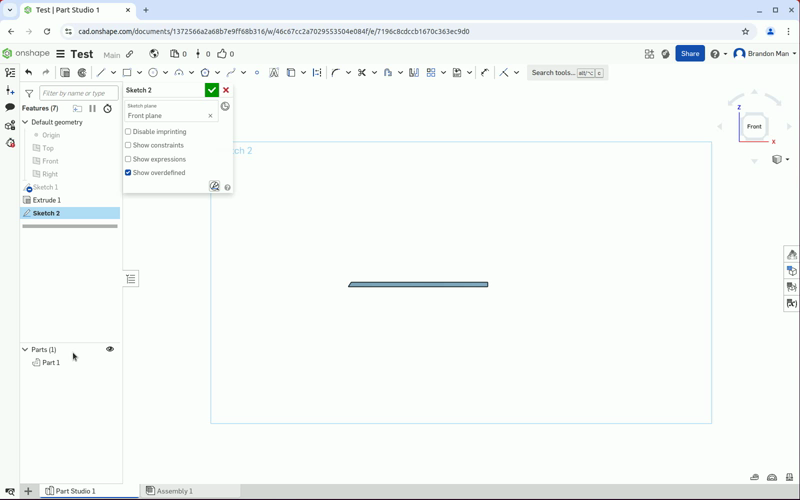
key(y)
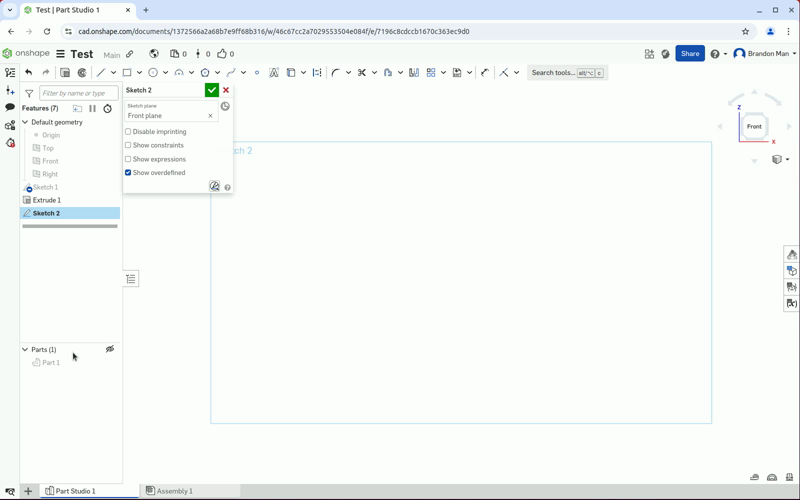
key(l)
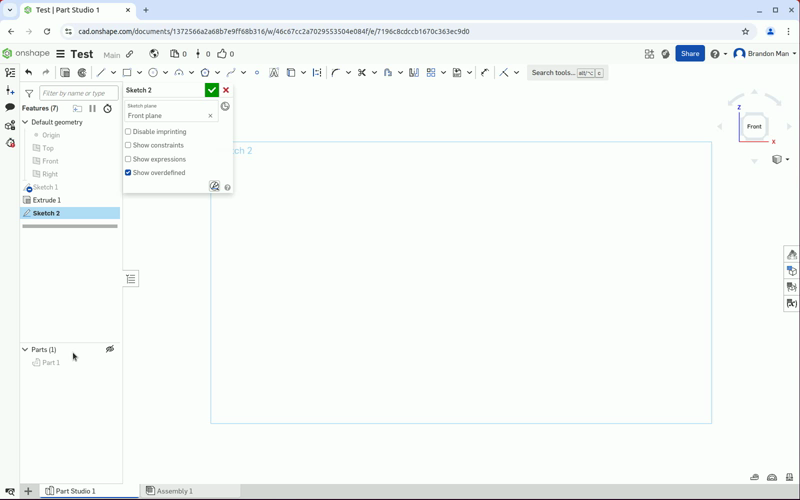
key_down(shift)
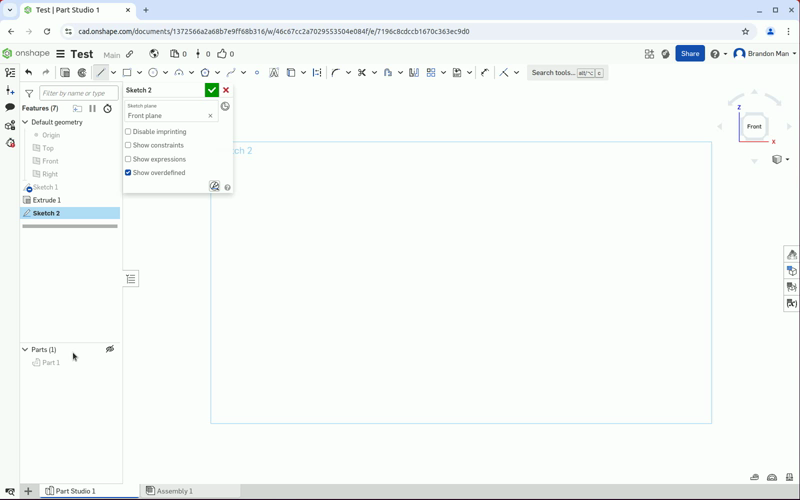
mouse_move(348, 279)
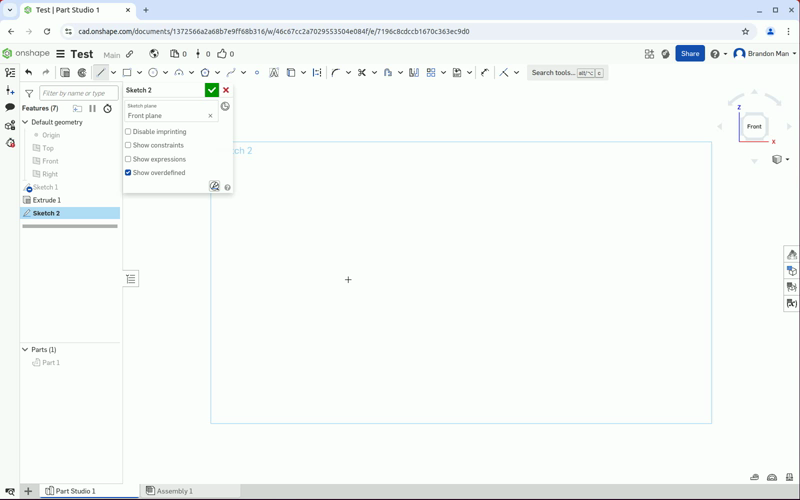
click(348, 279)
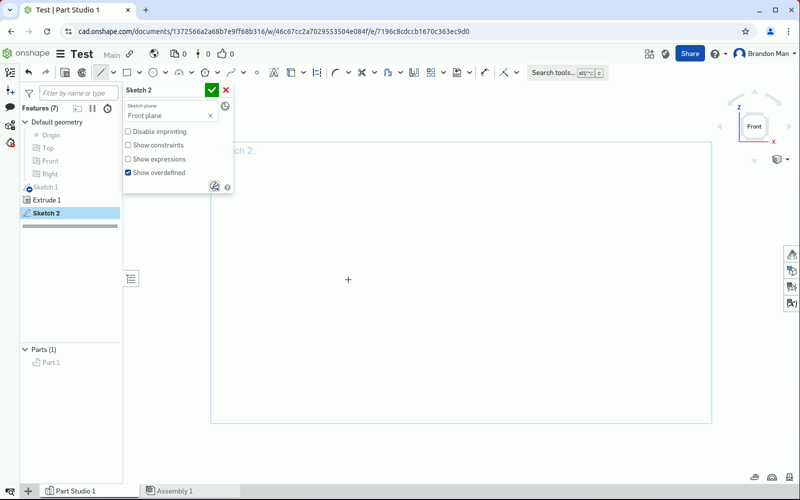
key_up(shift)
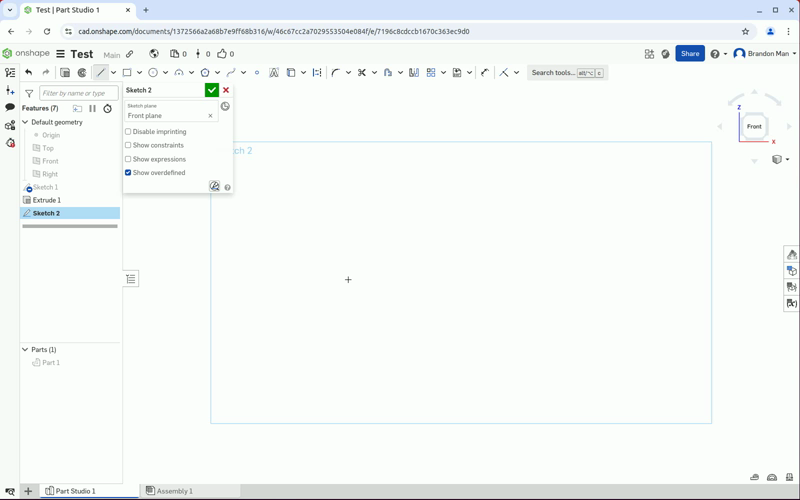
key_down(shift)
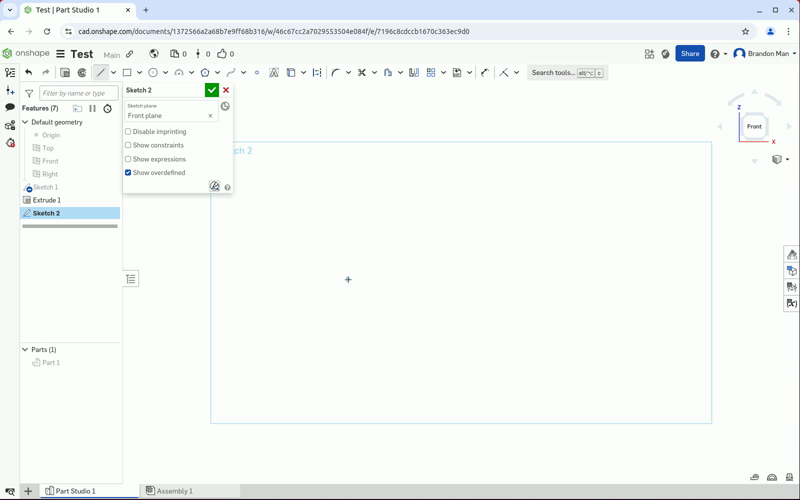
mouse_move(378, 279)
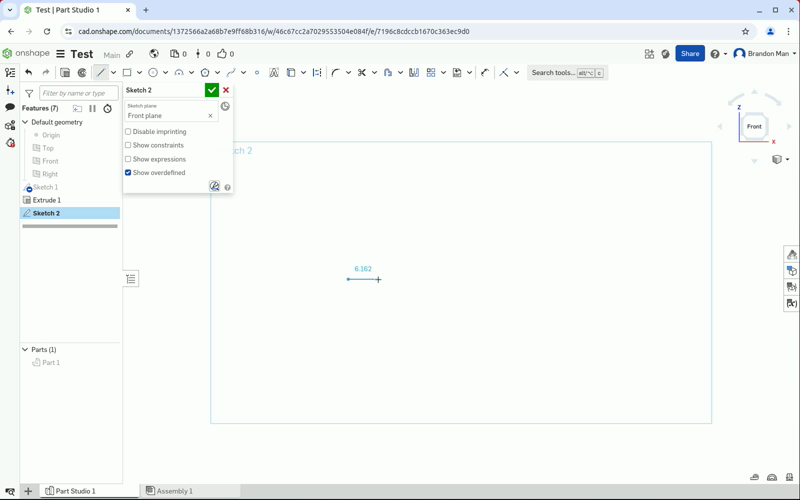
mouse_move(351, 283)
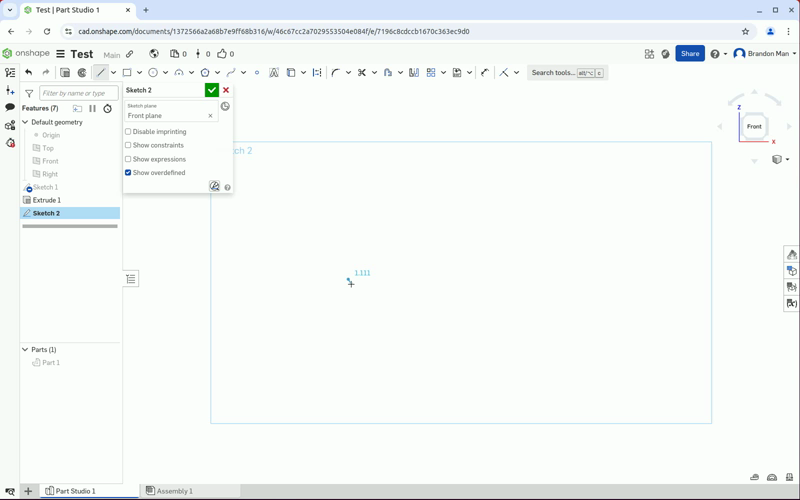
scroll(6)
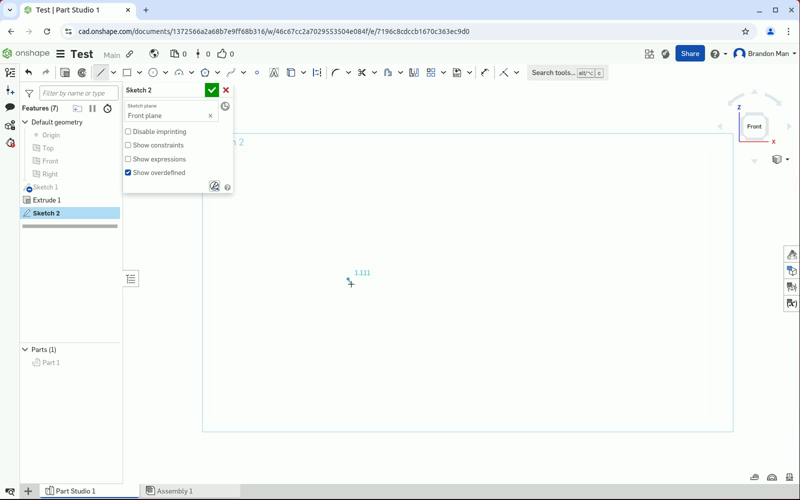
scroll(6)
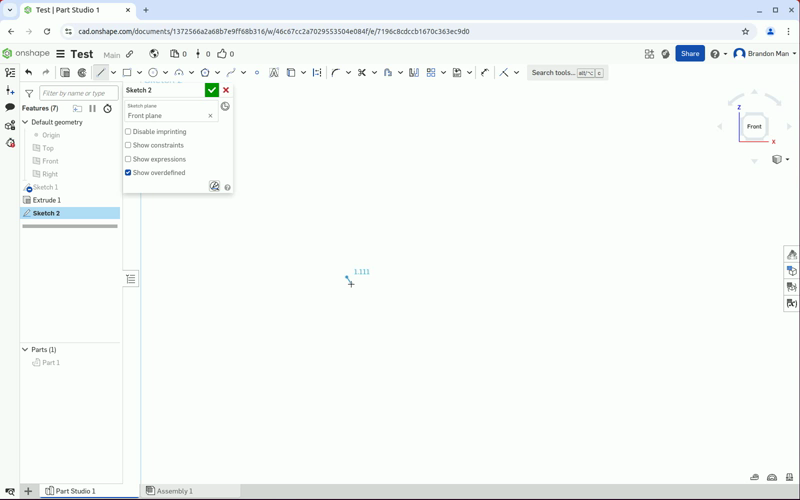
scroll(6)
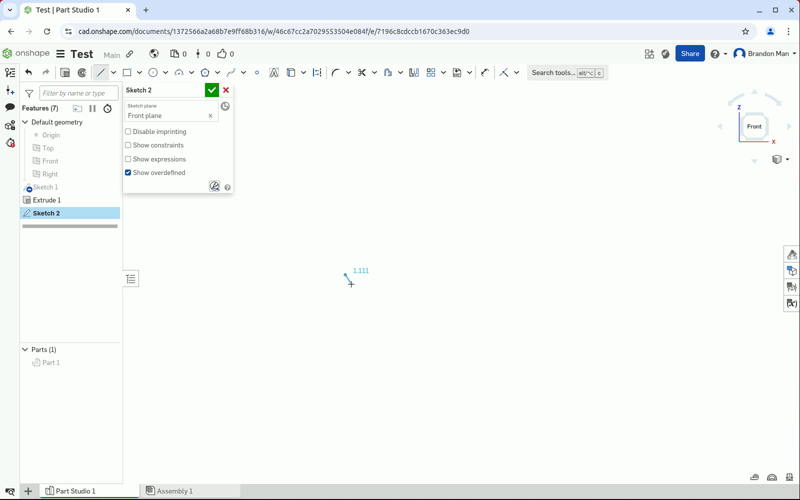
scroll(6)
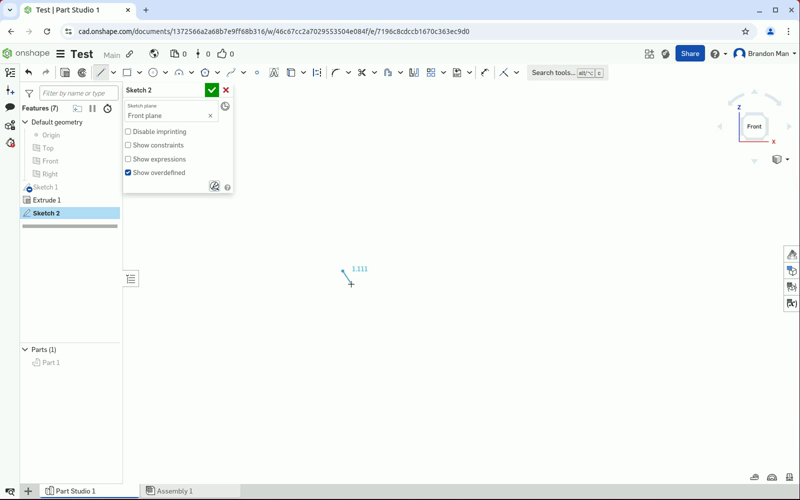
scroll(6)
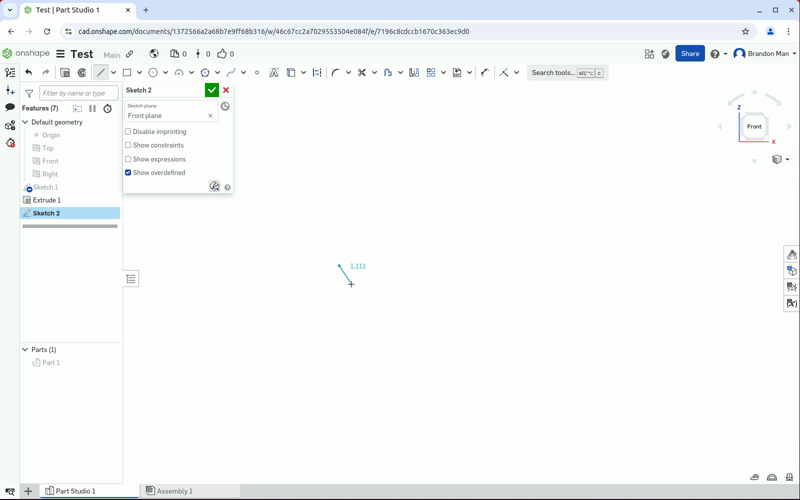
scroll(6)
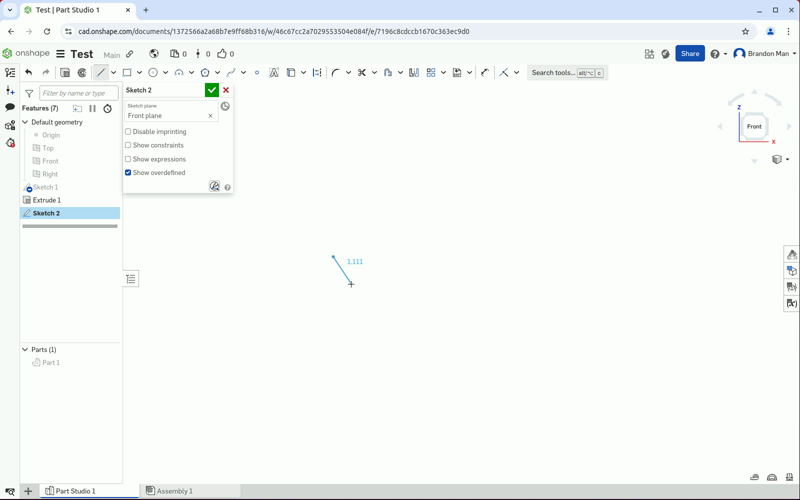
scroll(6)
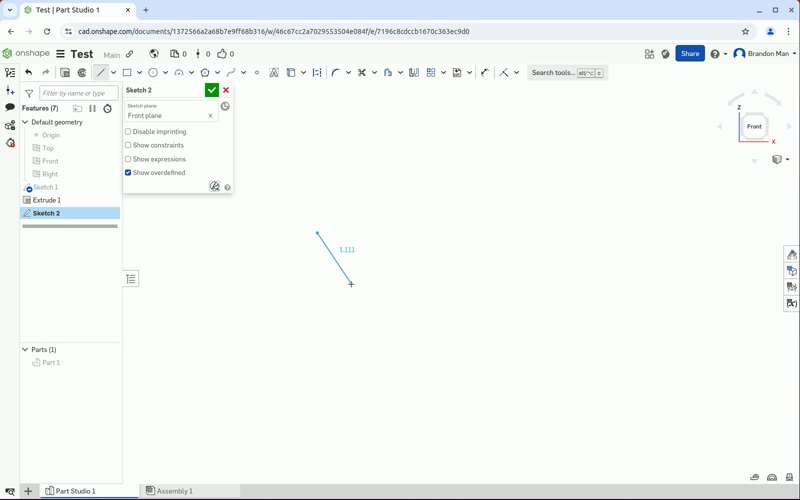
click(351, 283)
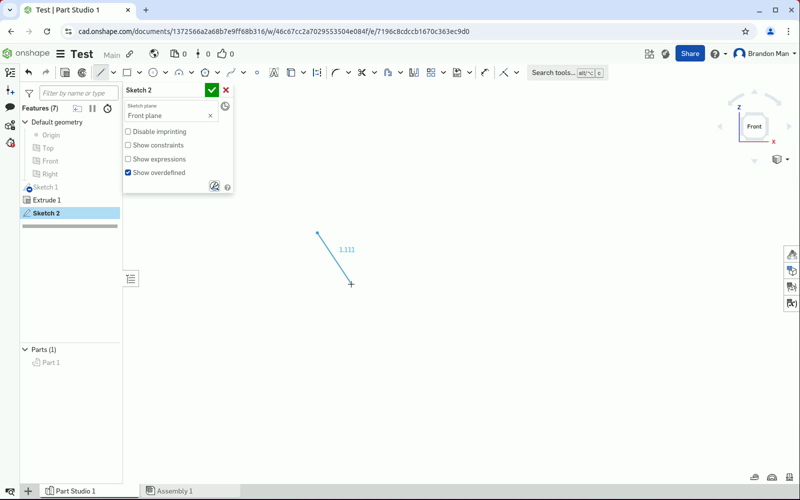
scroll(-6)
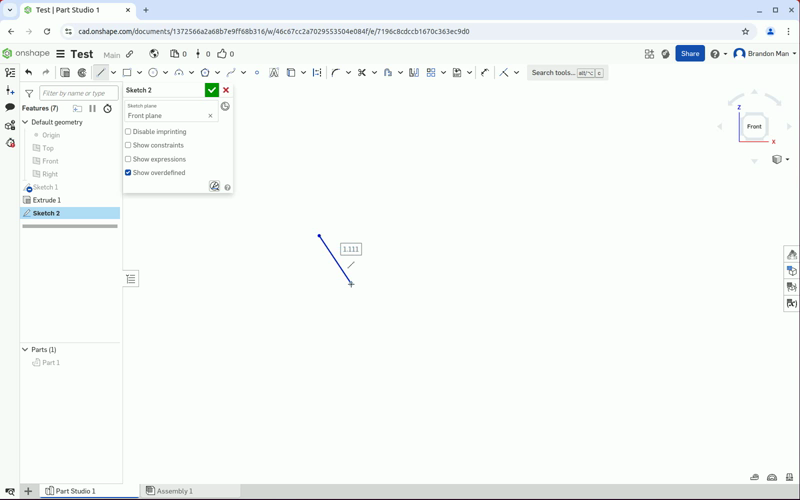
scroll(-6)
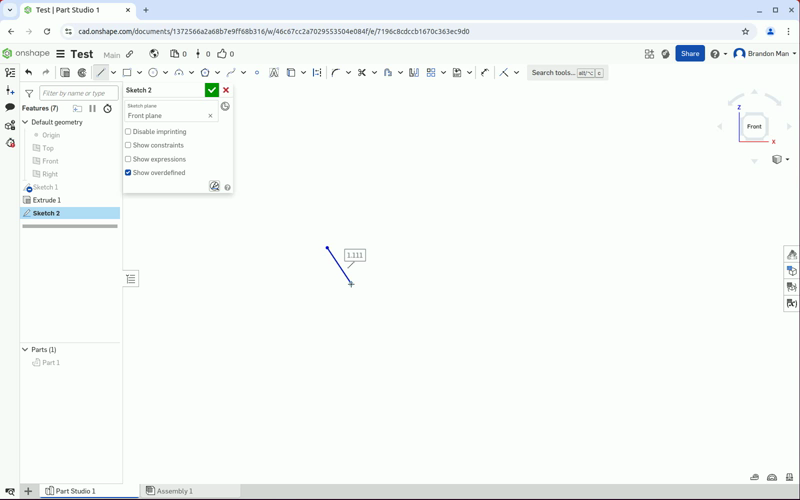
scroll(-6)
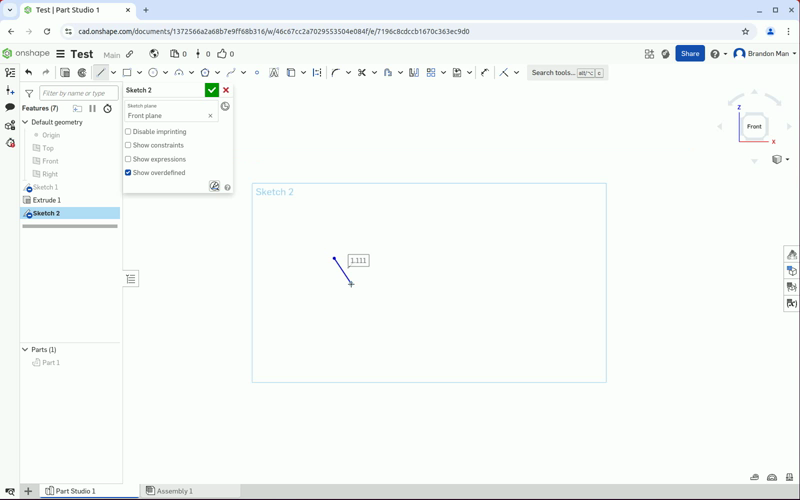
scroll(-6)
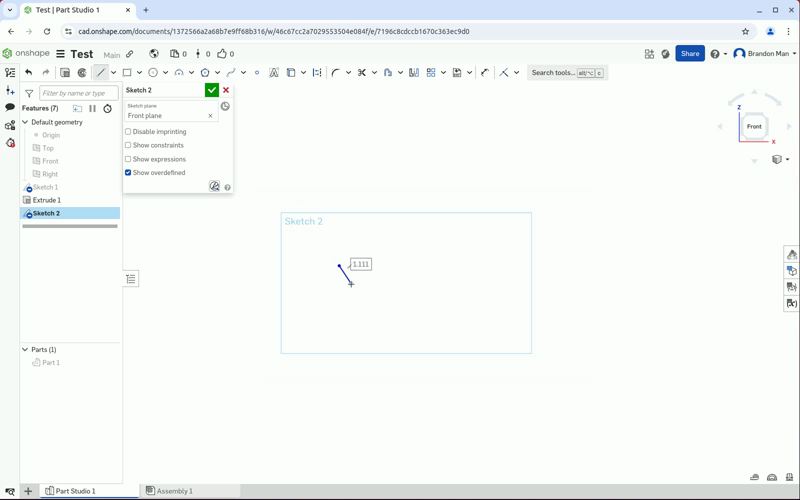
scroll(-6)
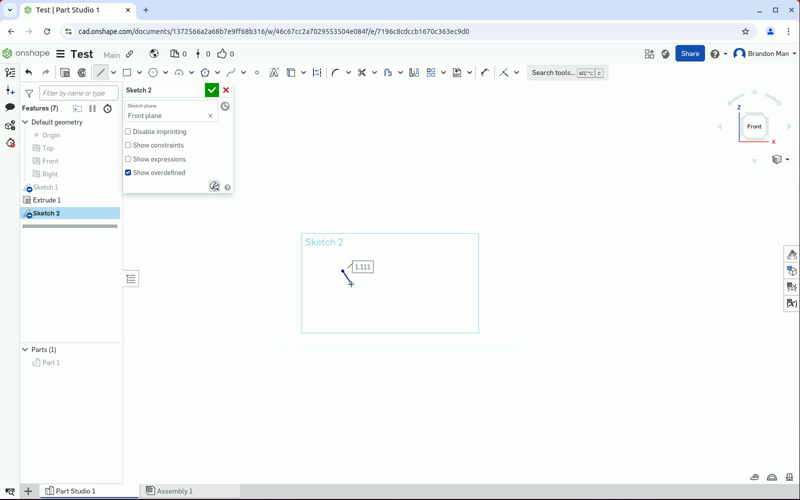
scroll(-6)
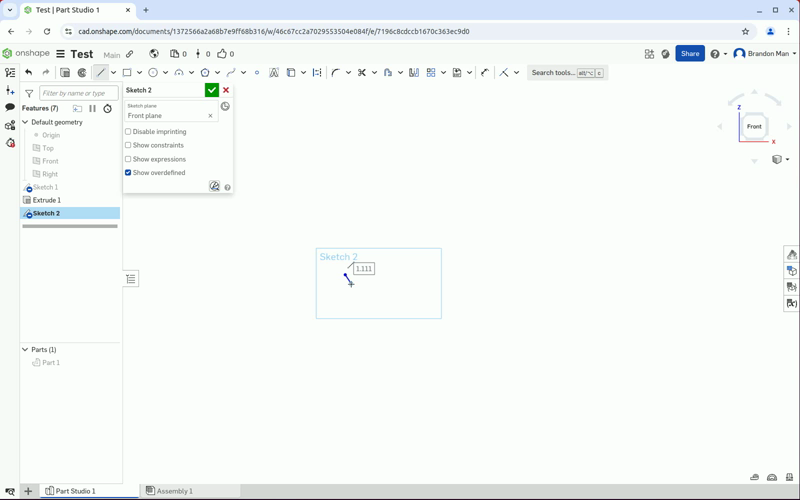
scroll(-6)
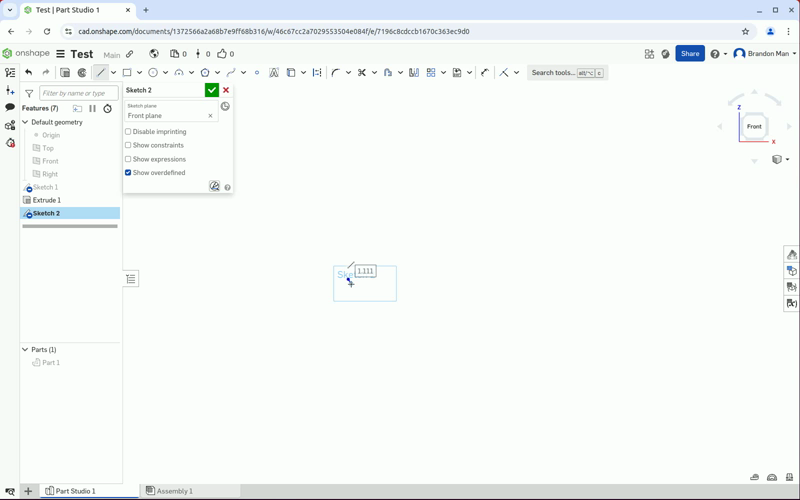
key_up(shift)
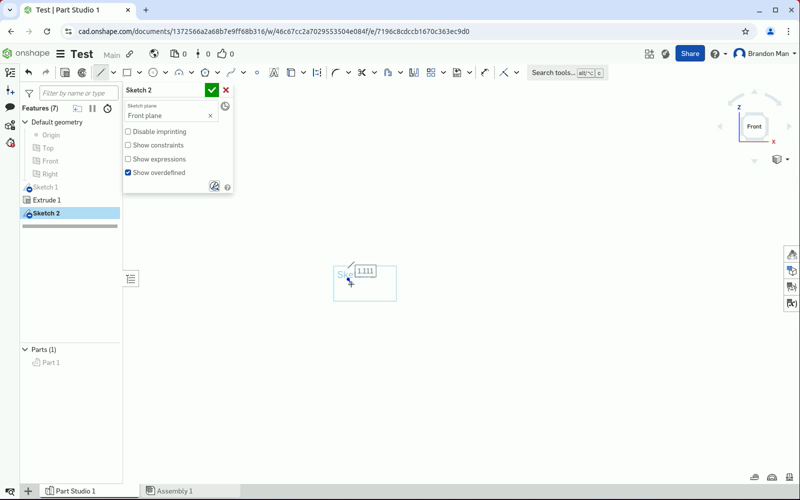
key_down(shift)
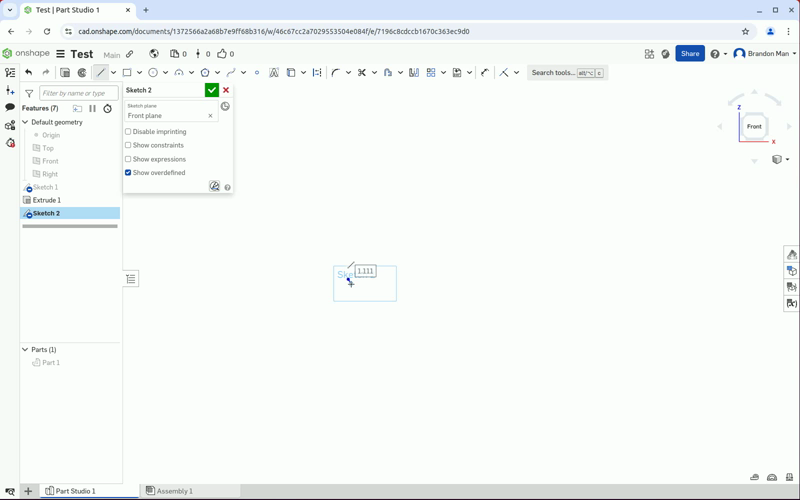
mouse_move(381, 283)
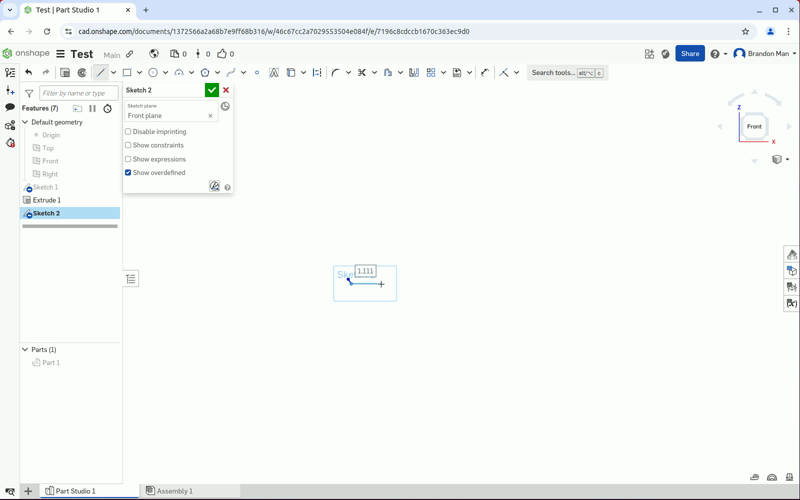
mouse_move(376, 283)
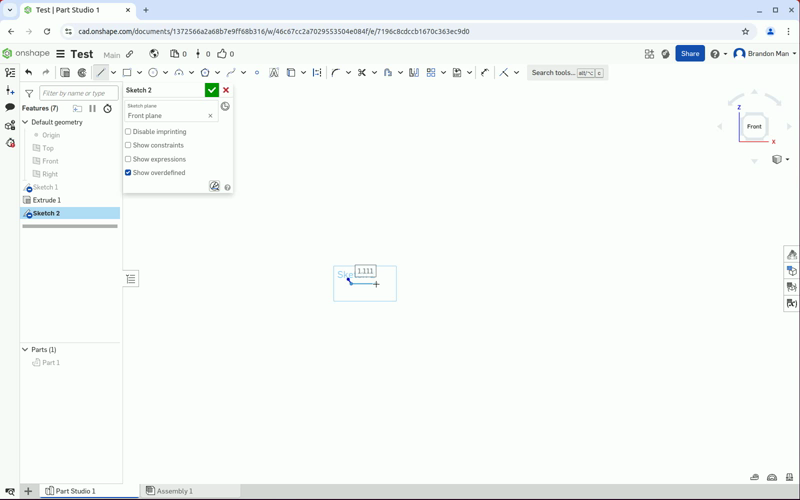
click(376, 283)
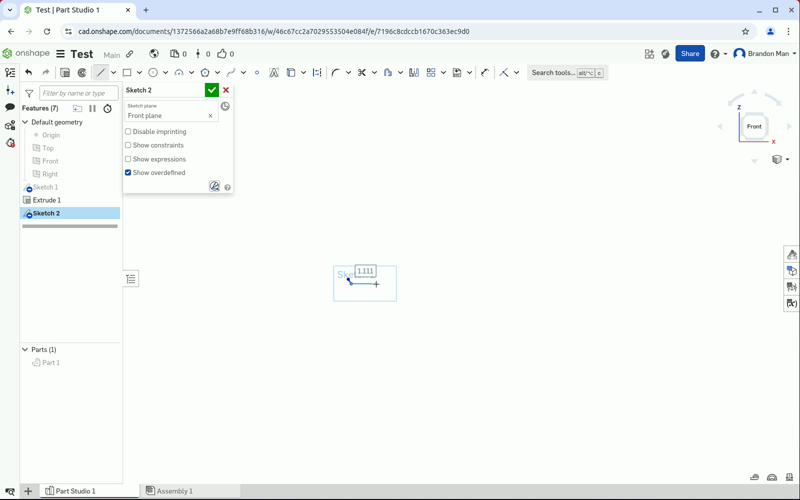
key_up(shift)
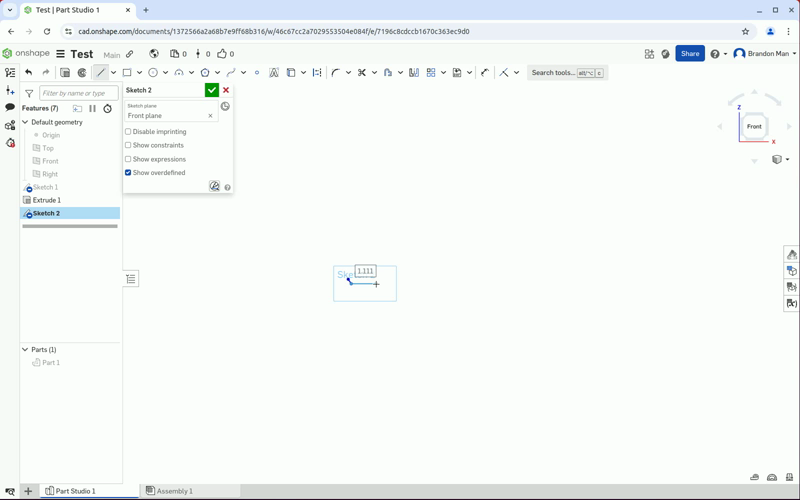
key_down(shift)
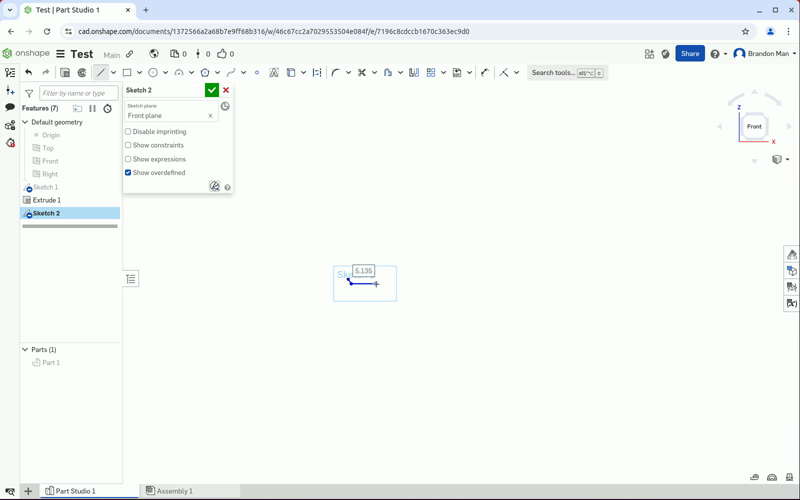
mouse_move(406, 283)
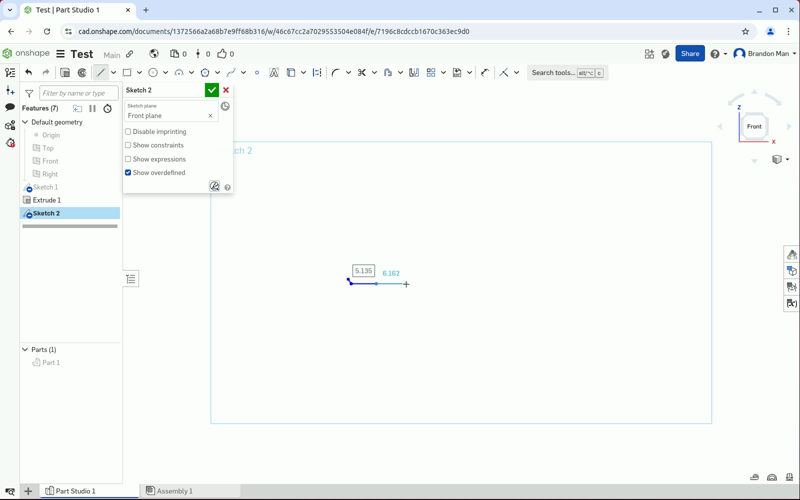
mouse_move(431, 283)
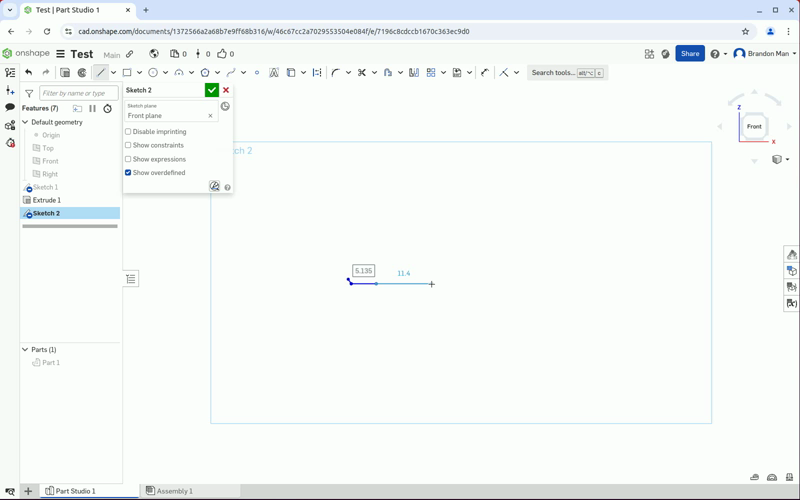
click(431, 283)
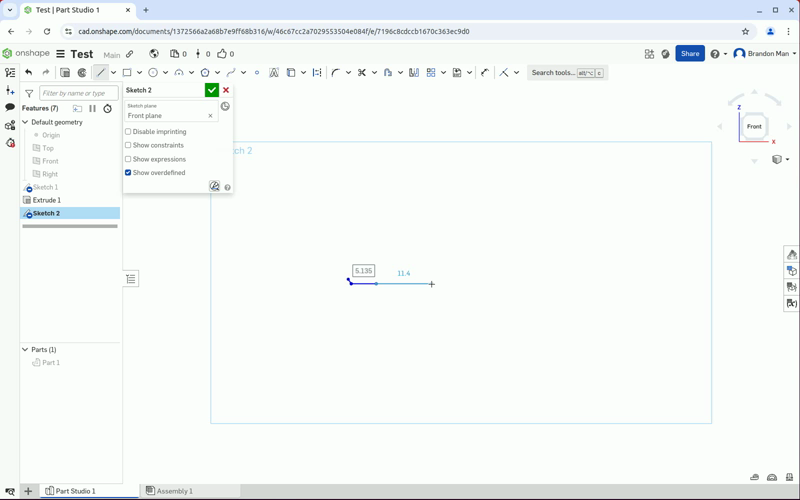
key_up(shift)
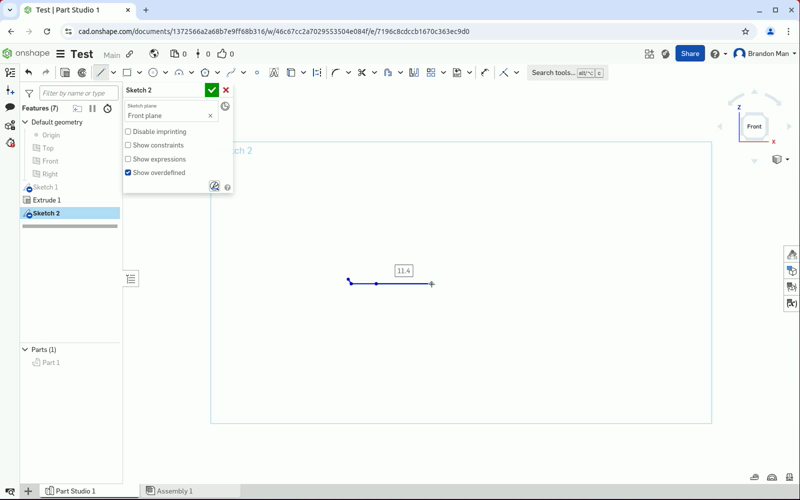
key_down(shift)
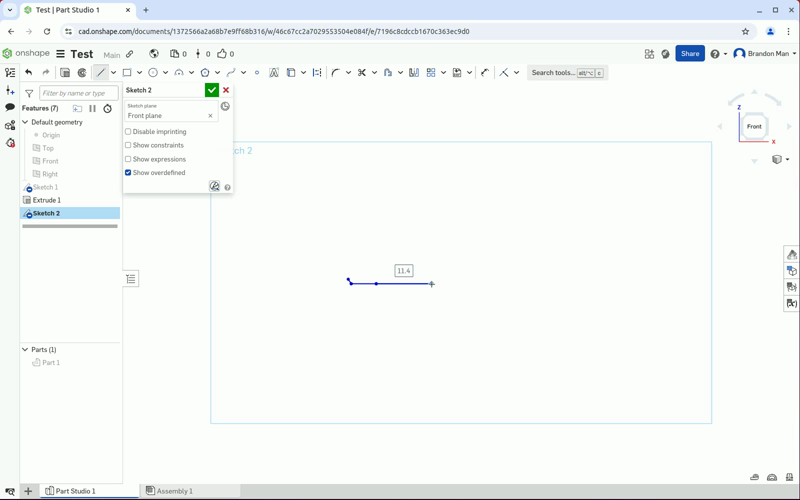
mouse_move(461, 283)
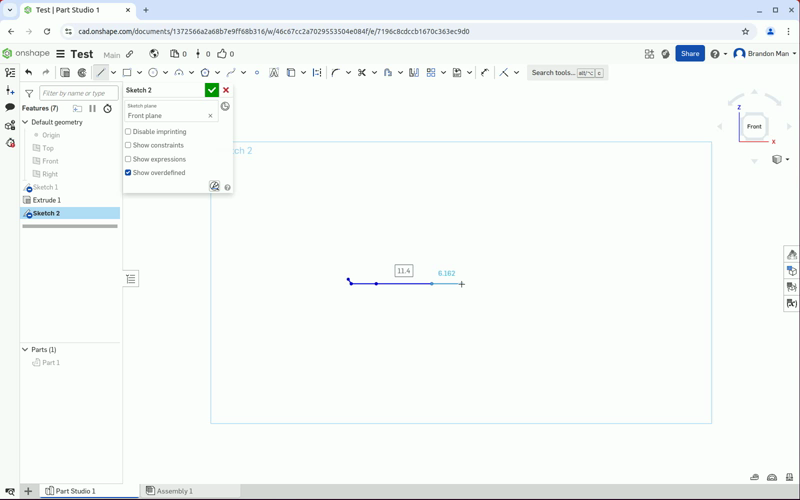
mouse_move(447, 283)
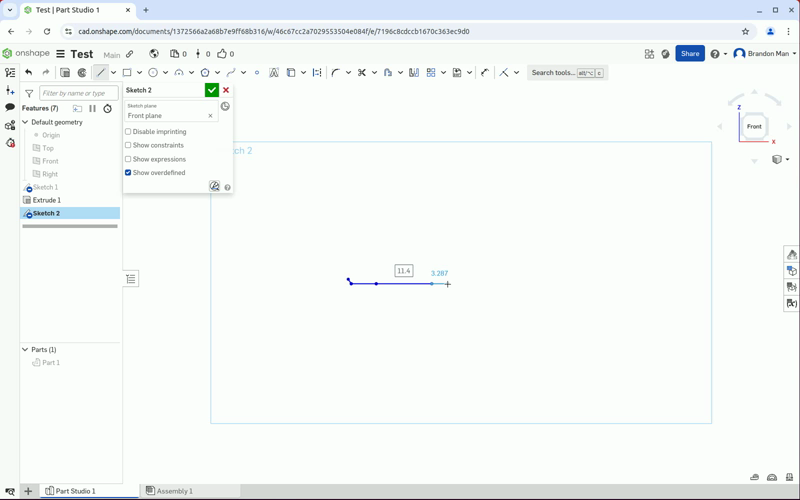
click(447, 283)
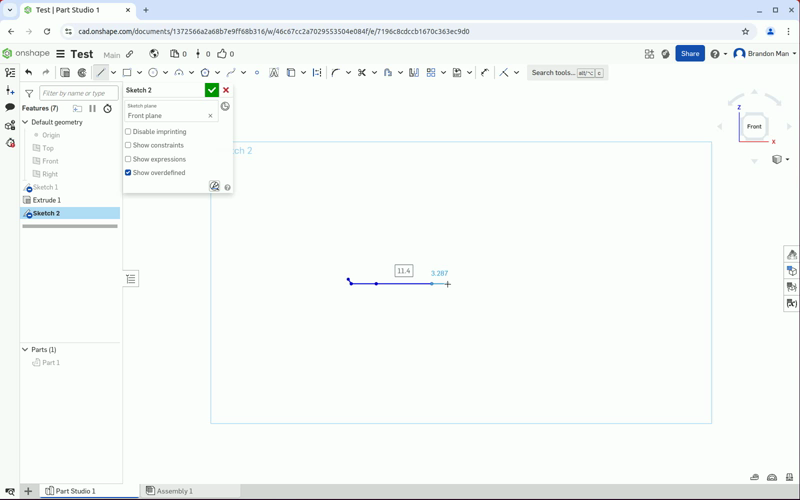
key_up(shift)
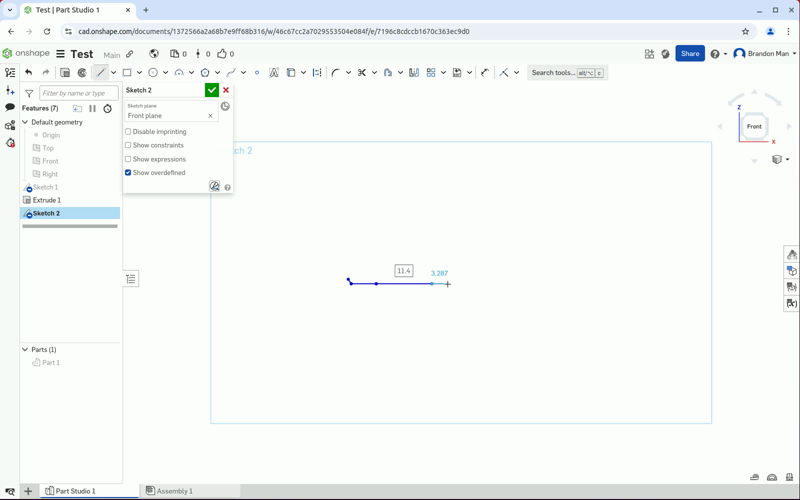
key_down(shift)
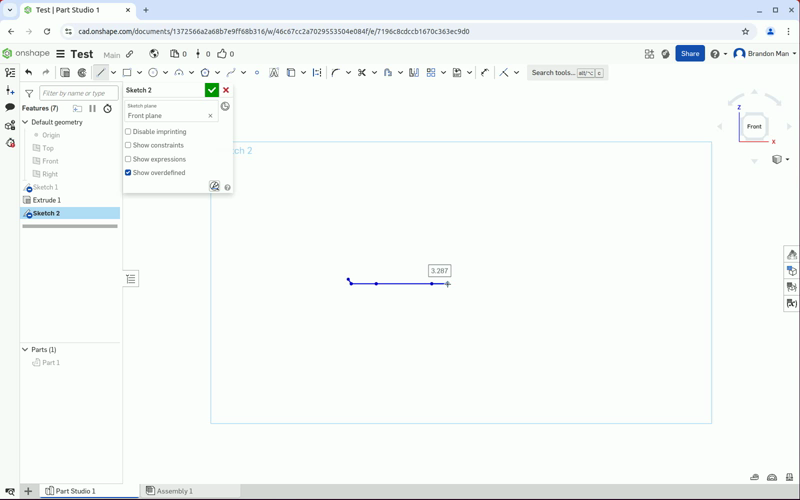
mouse_move(477, 283)
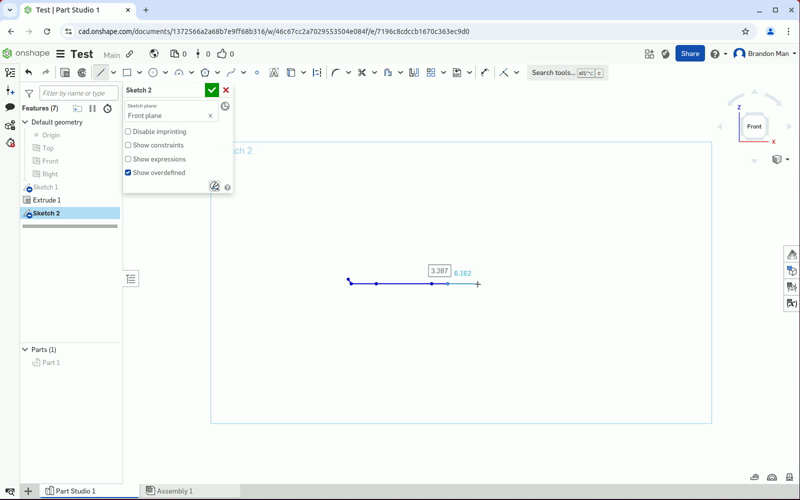
mouse_move(487, 283)
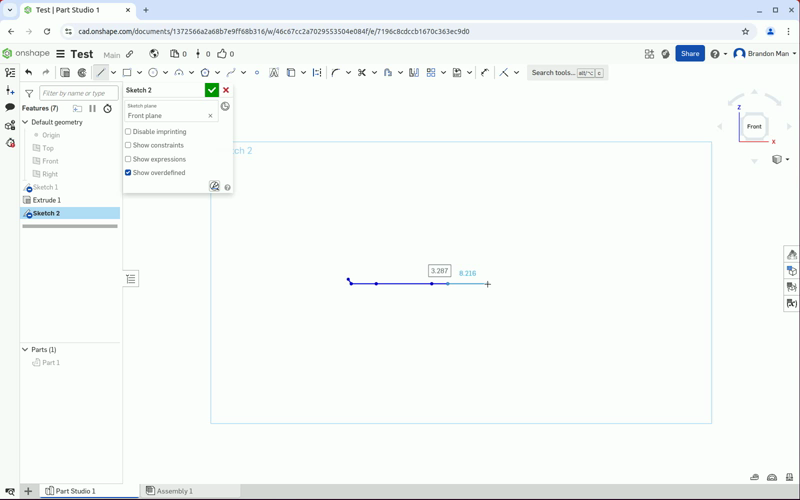
click(487, 283)
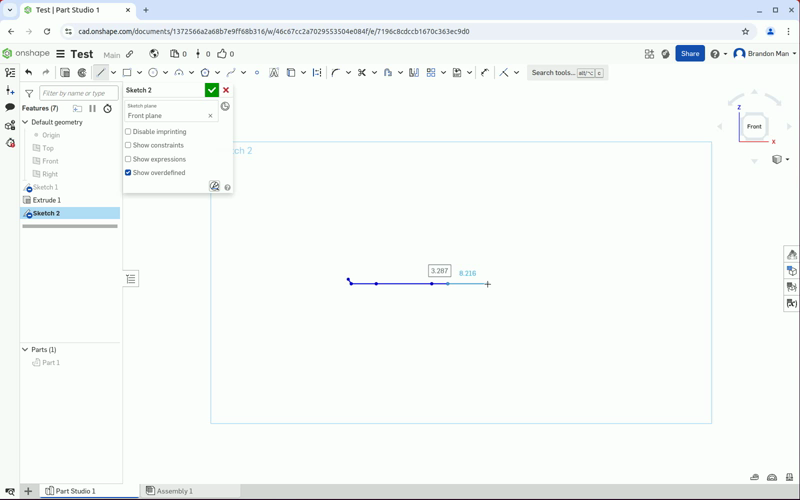
key_up(shift)
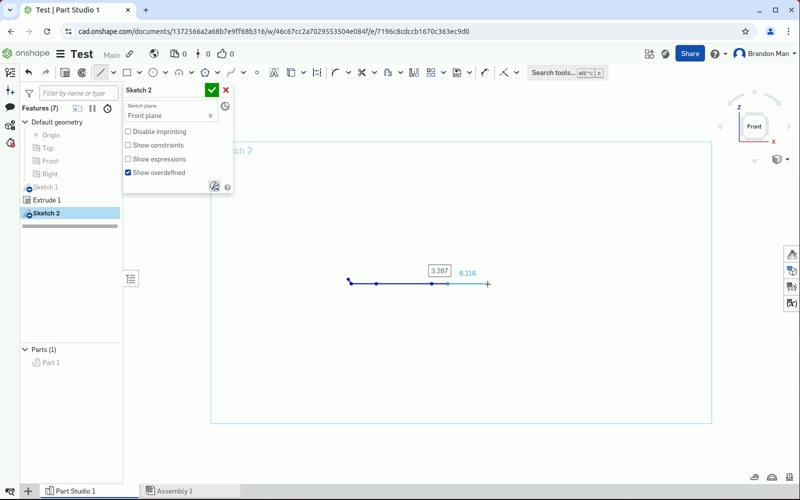
key_down(shift)
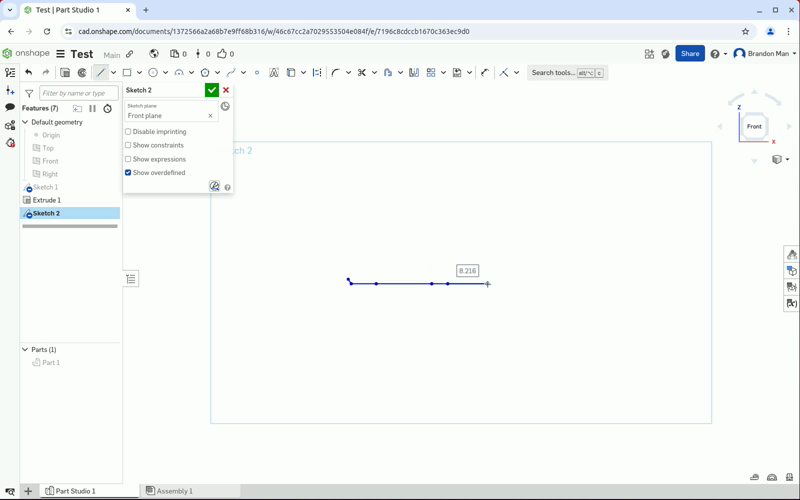
mouse_move(517, 283)
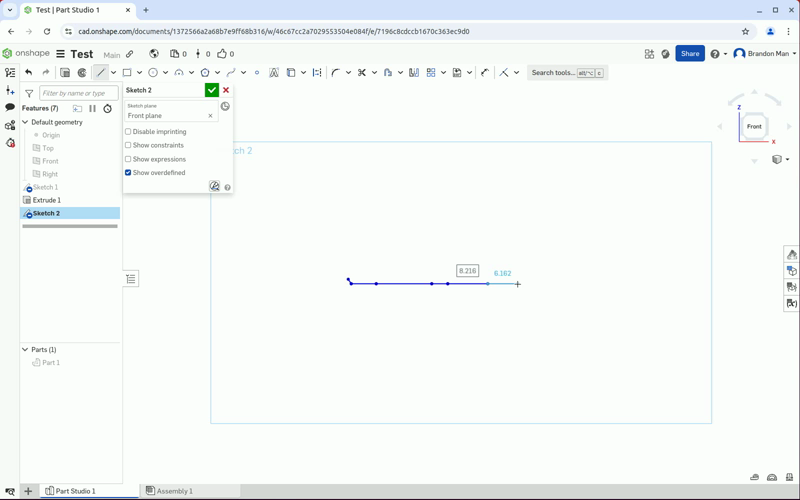
mouse_move(487, 279)
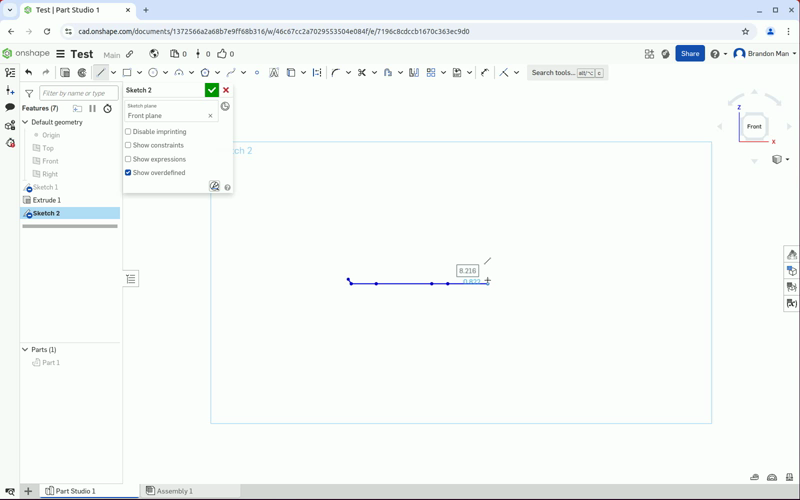
scroll(6)
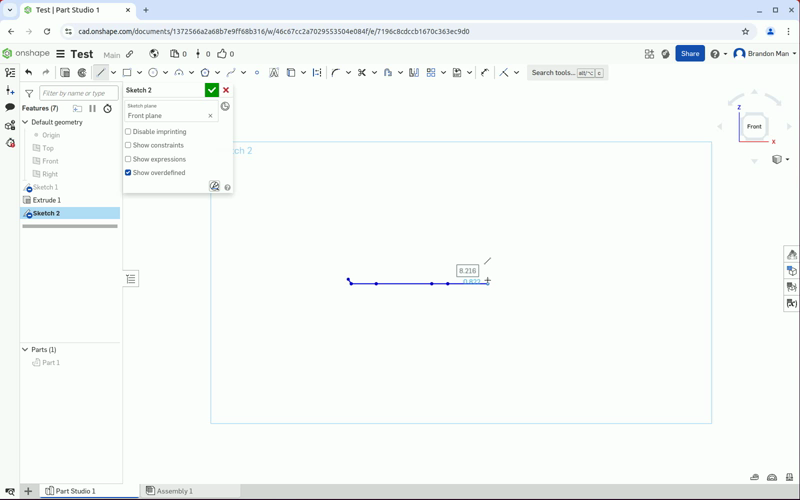
scroll(6)
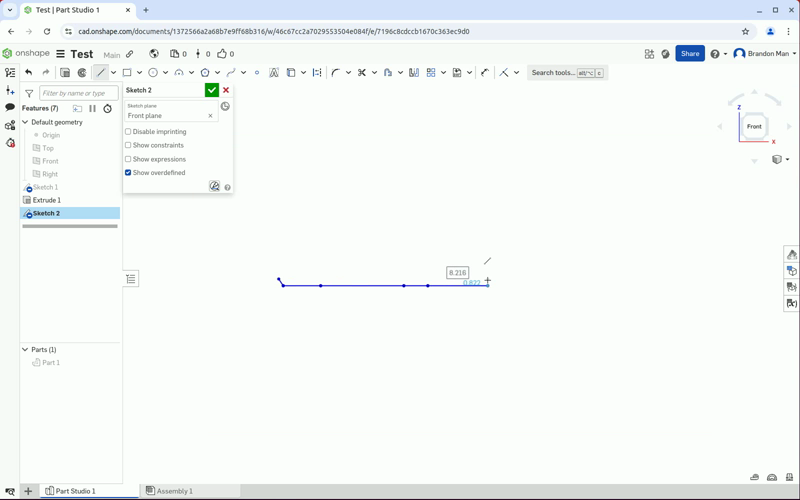
scroll(6)
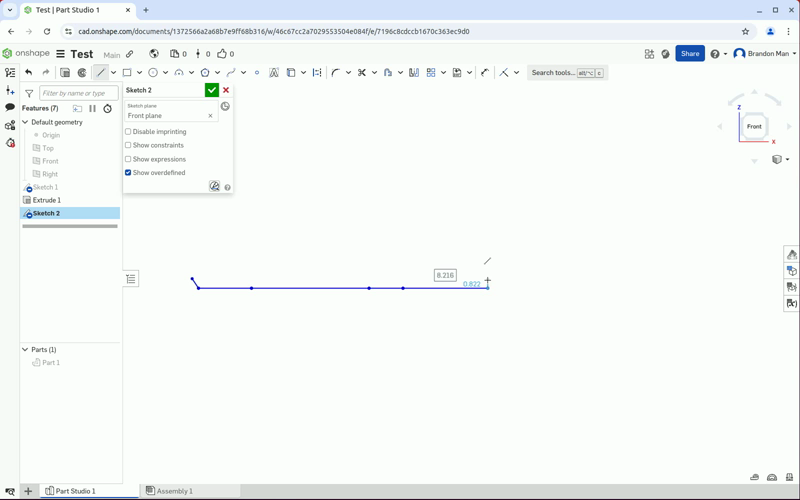
scroll(6)
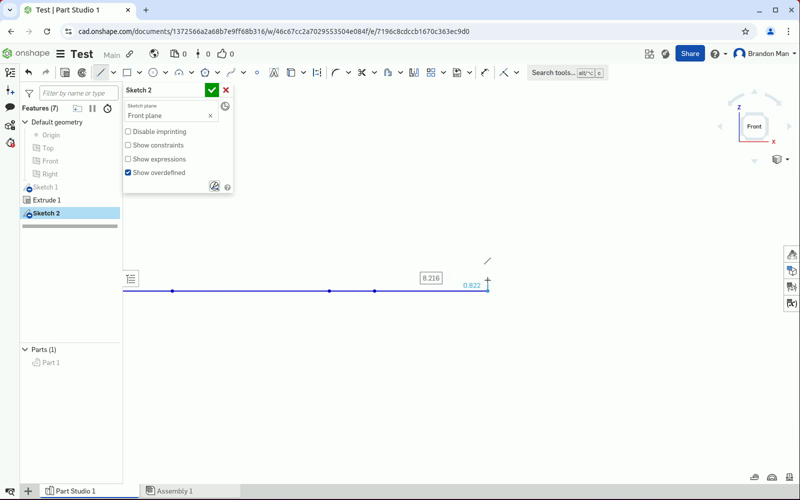
scroll(6)
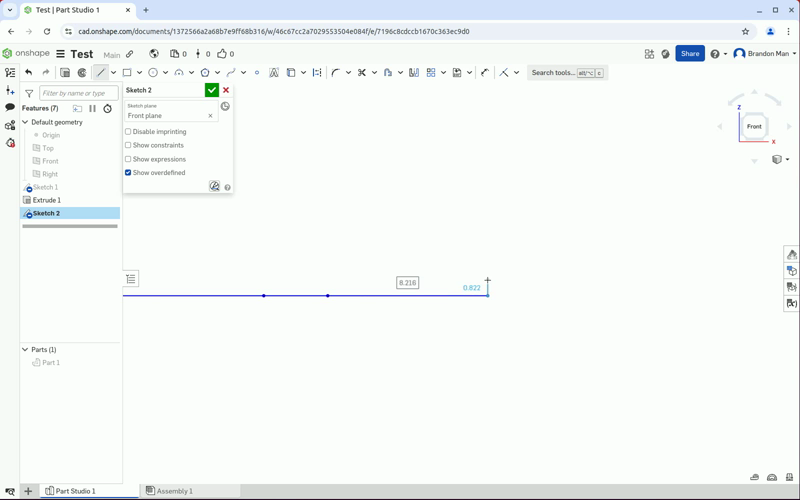
scroll(6)
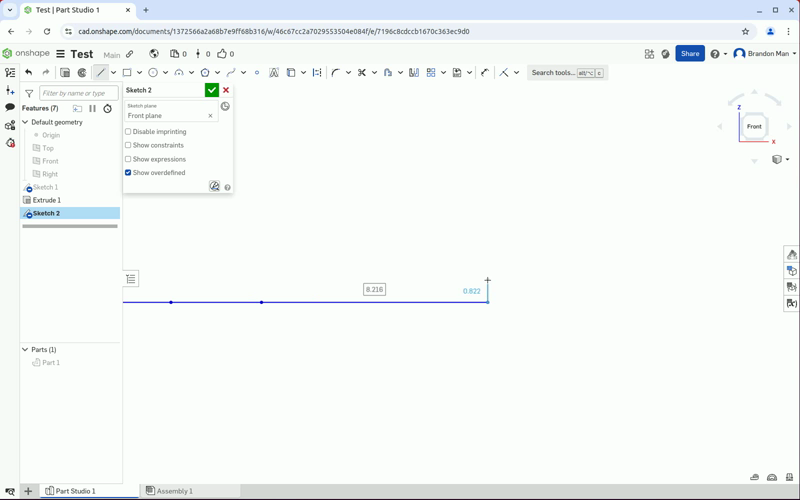
scroll(6)
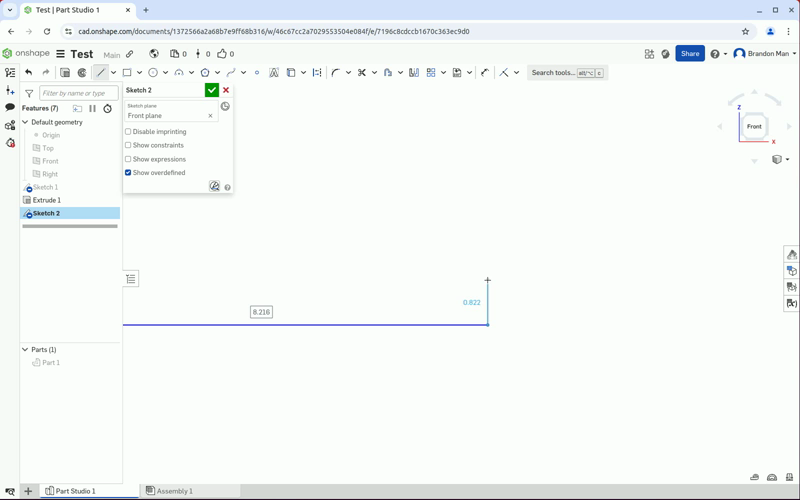
click(487, 279)
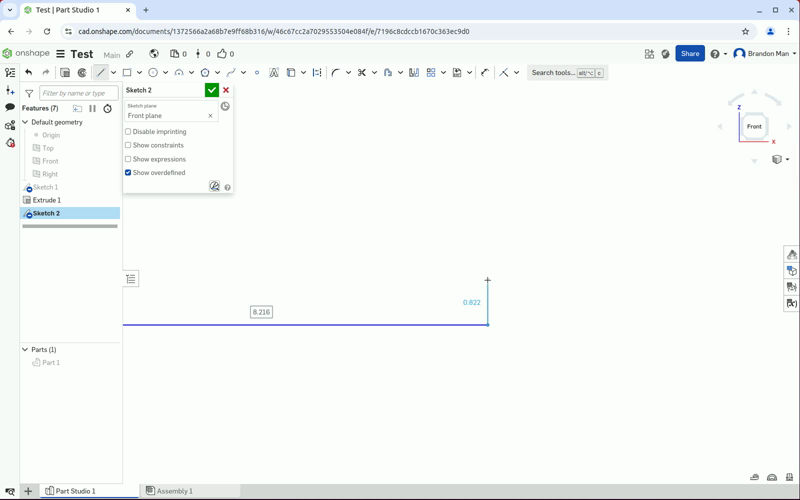
scroll(-6)
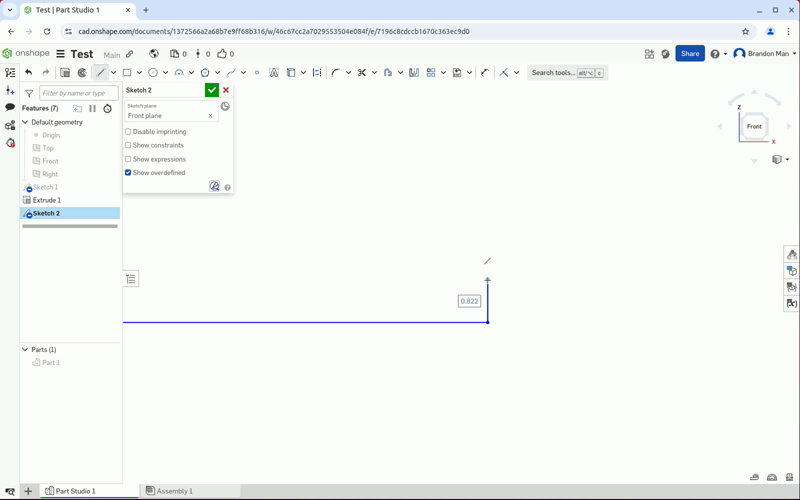
scroll(-6)
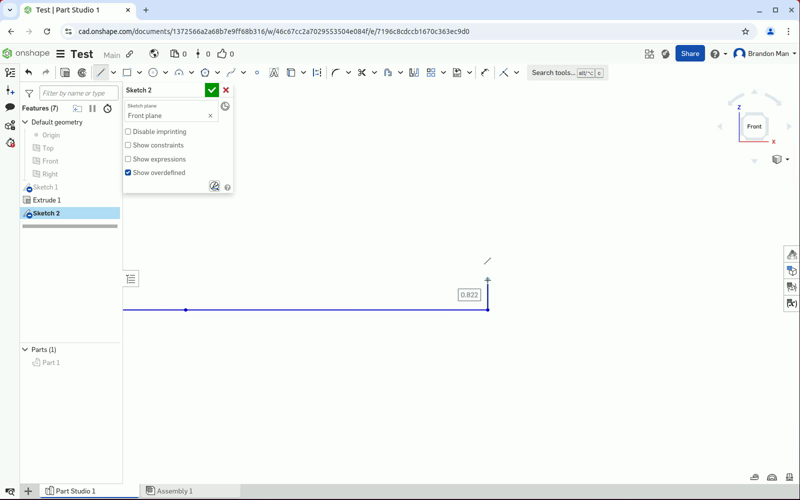
scroll(-6)
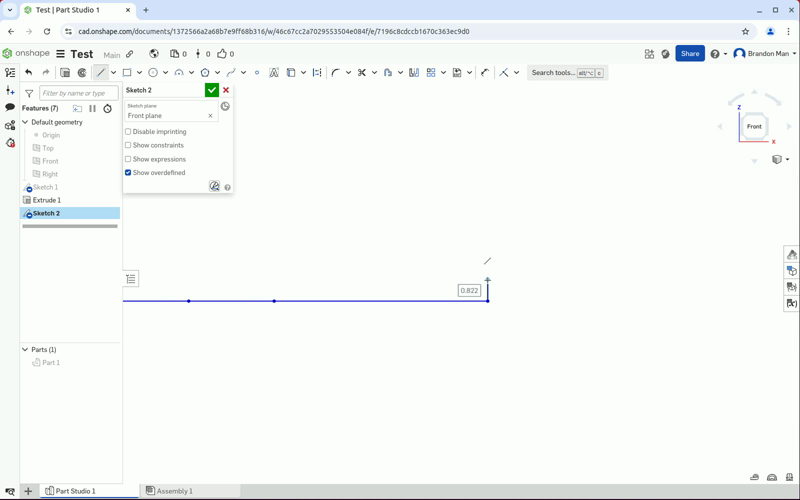
scroll(-6)
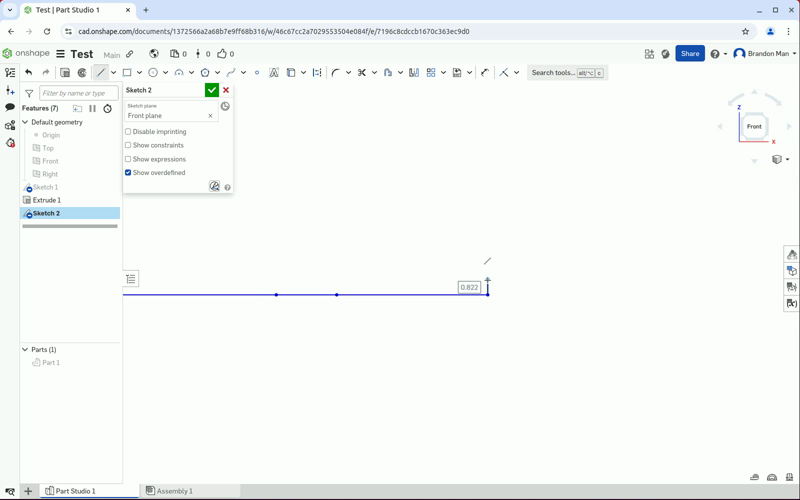
scroll(-6)
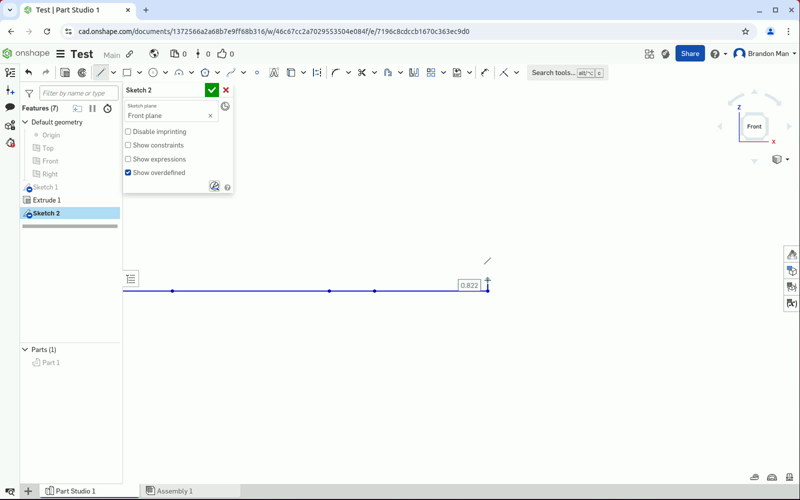
scroll(-6)
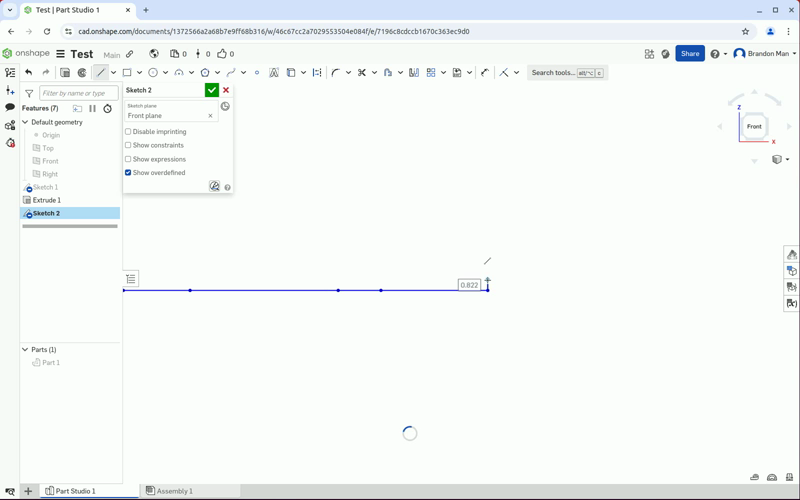
scroll(-6)
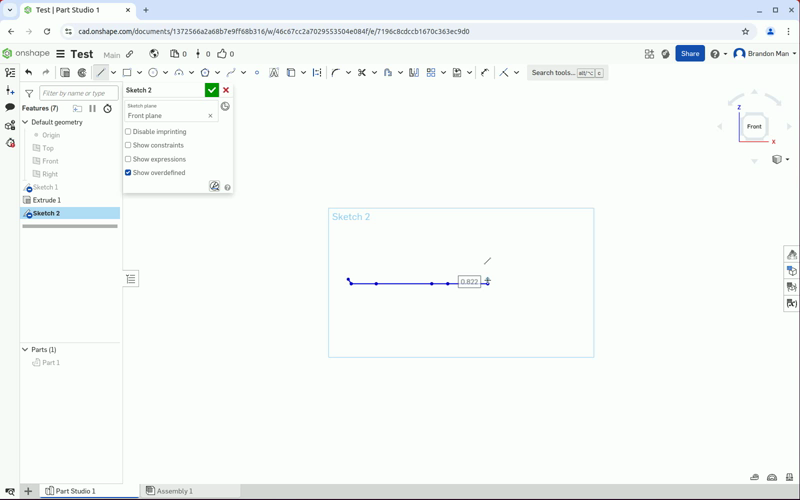
key_up(shift)
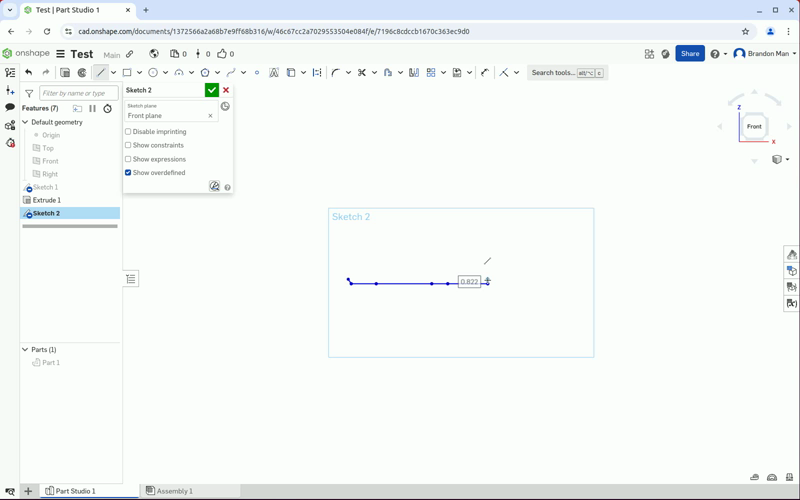
key_down(shift)
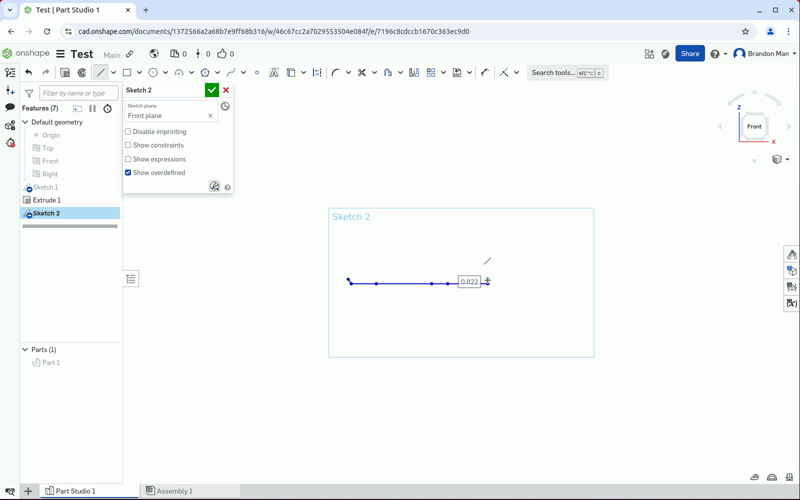
mouse_move(348, 279)
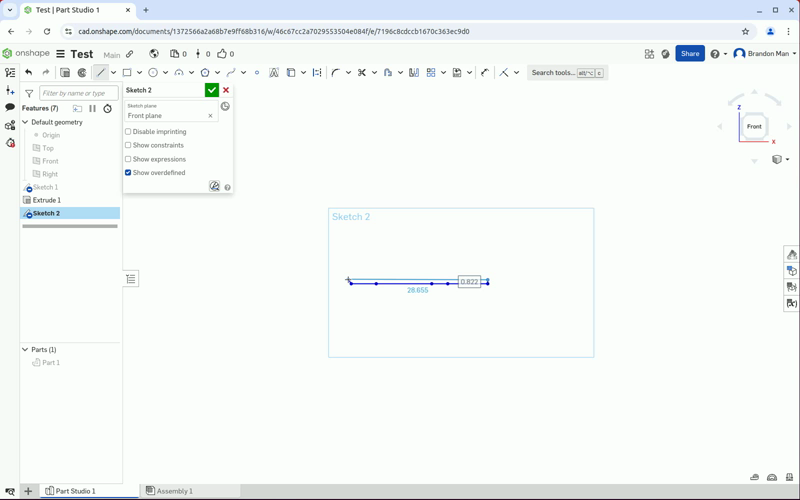
key_up(shift)
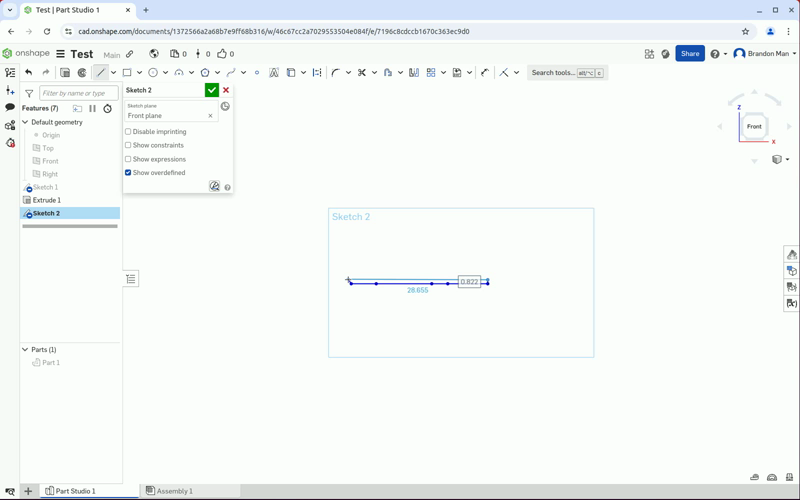
click(348, 279)
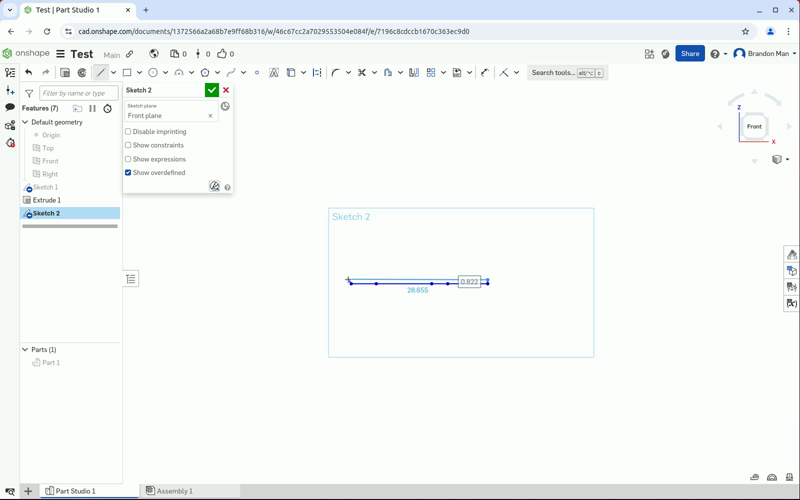
key(esc)
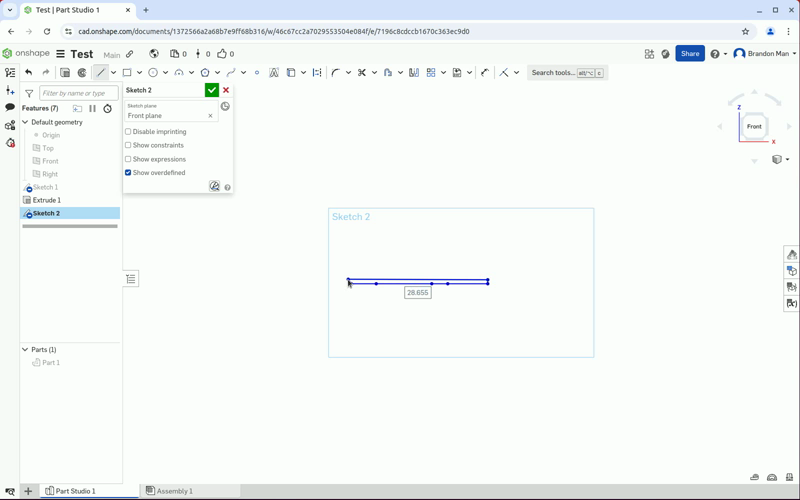
mouse_move(448, 282)
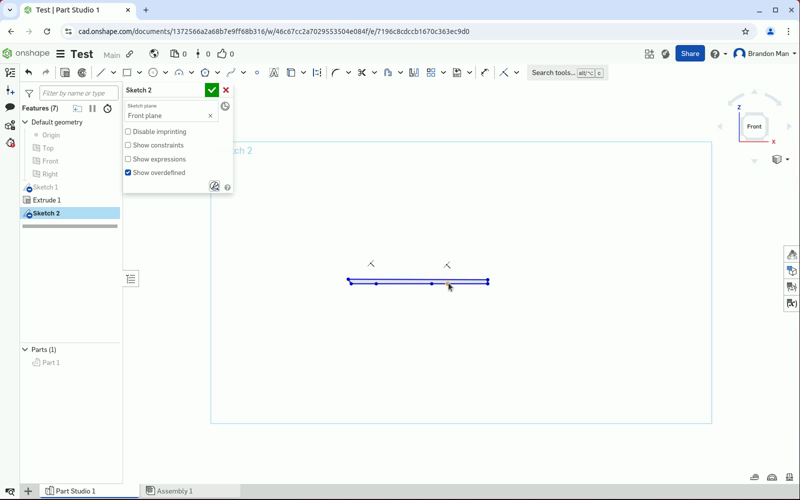
scroll(6)
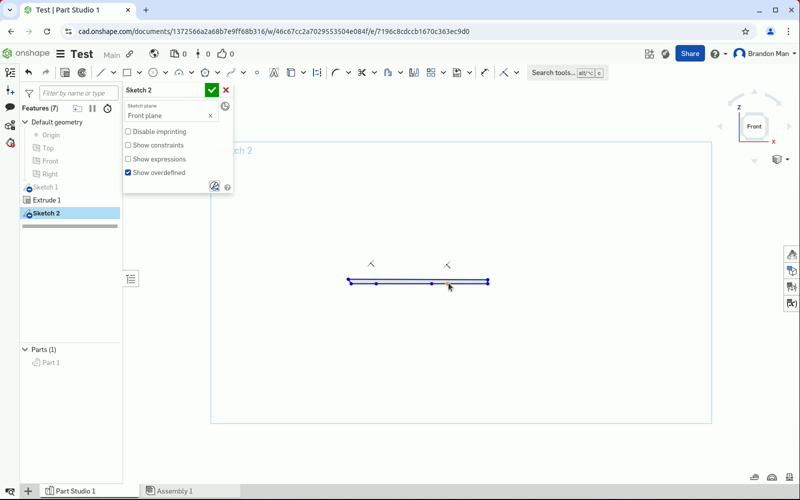
scroll(6)
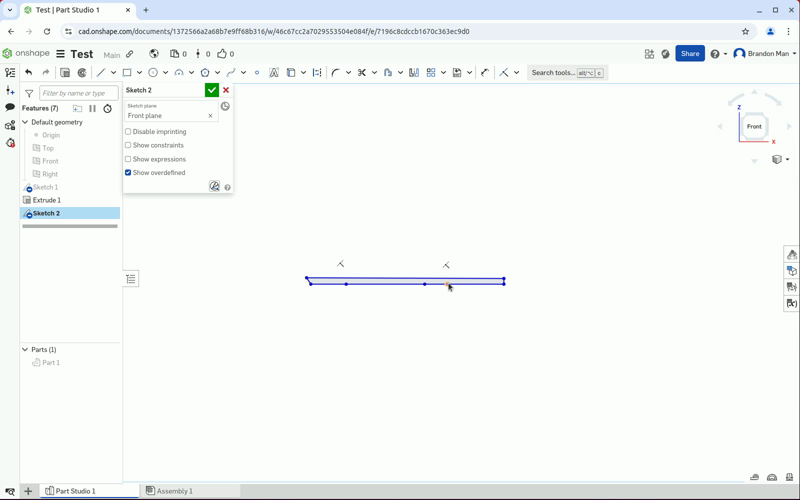
scroll(6)
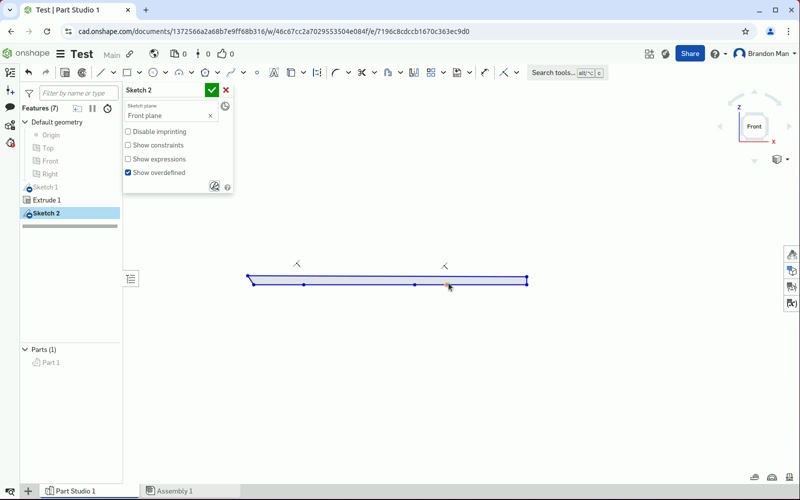
scroll(6)
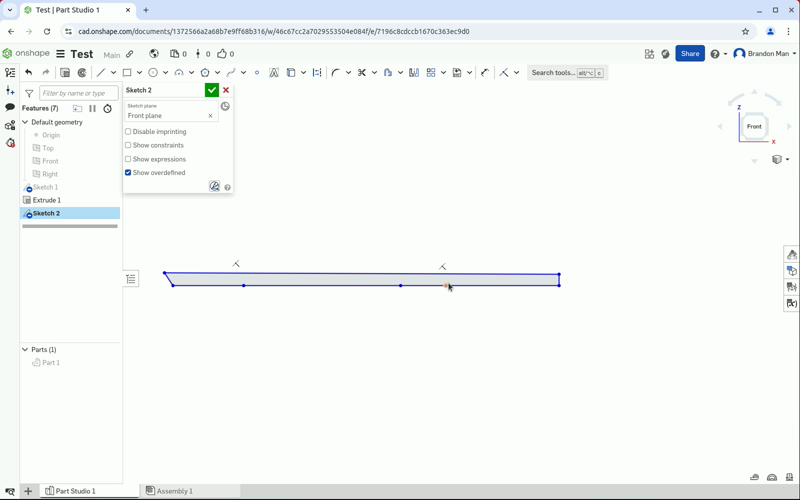
scroll(6)
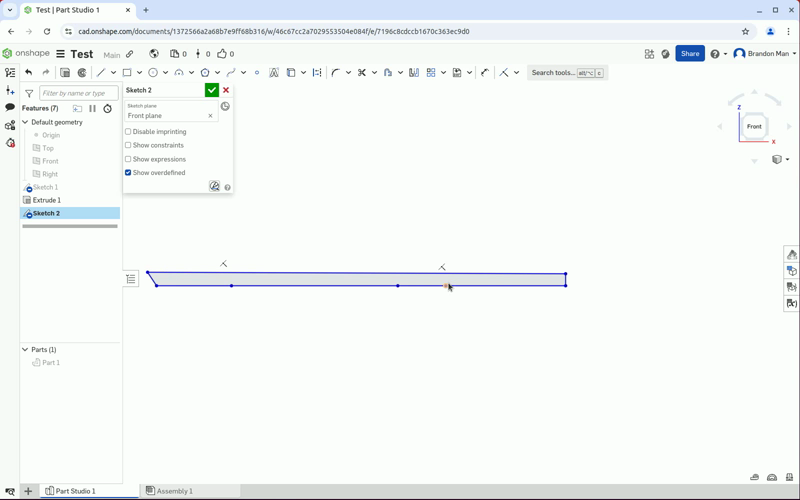
scroll(6)
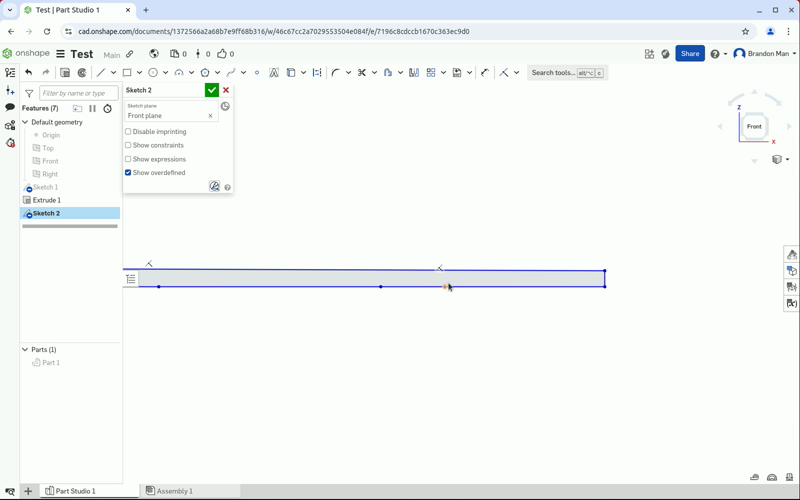
scroll(6)
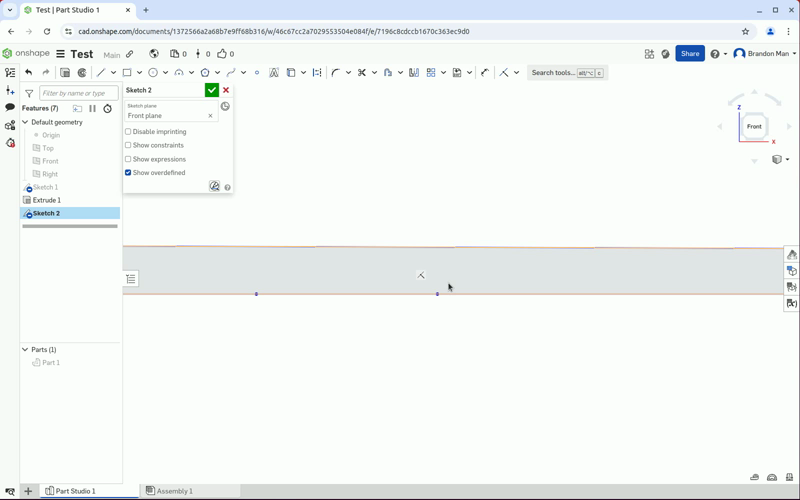
click(448, 282)
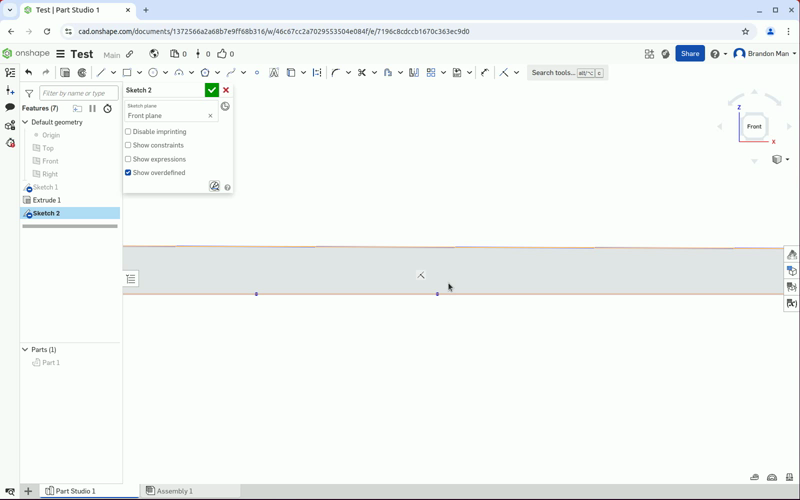
scroll(-6)
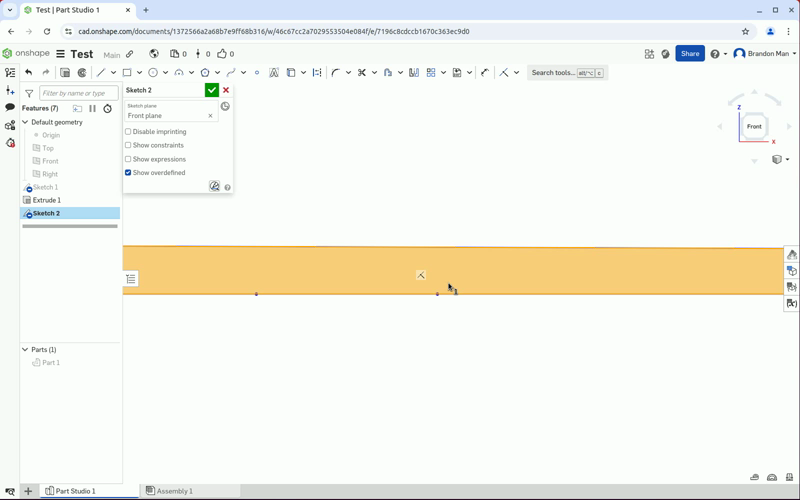
scroll(-6)
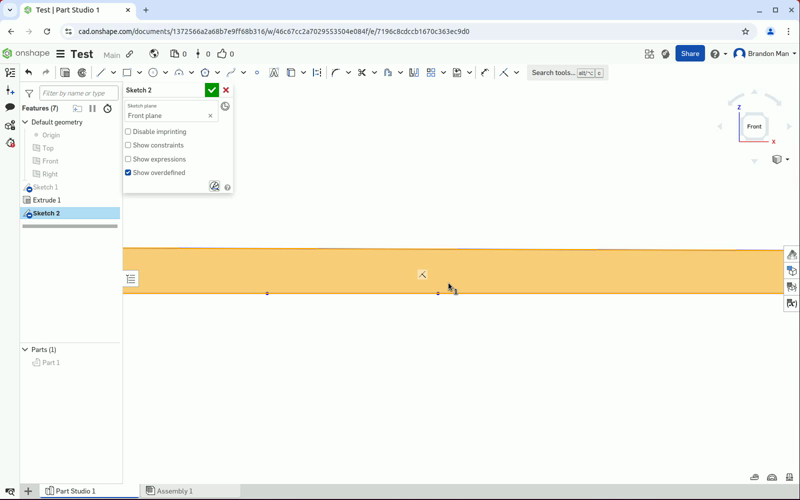
scroll(-6)
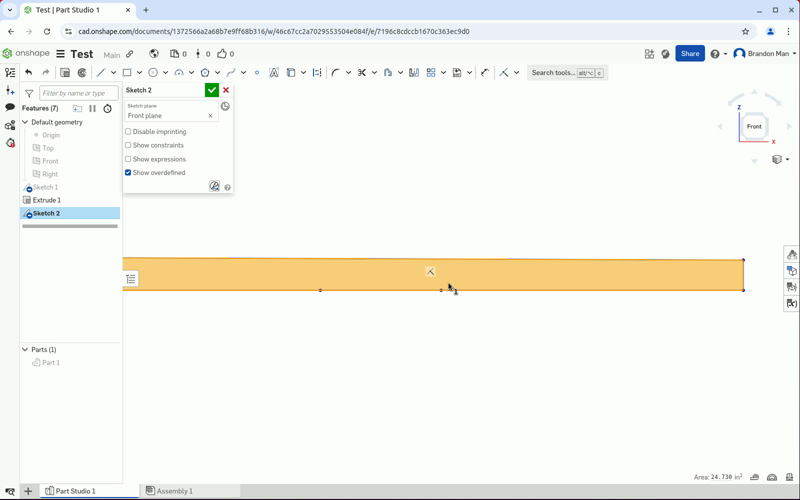
scroll(-6)
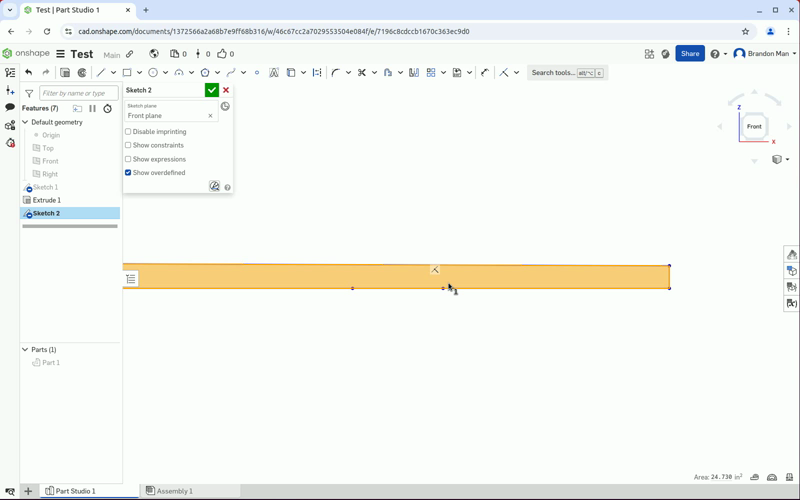
scroll(-6)
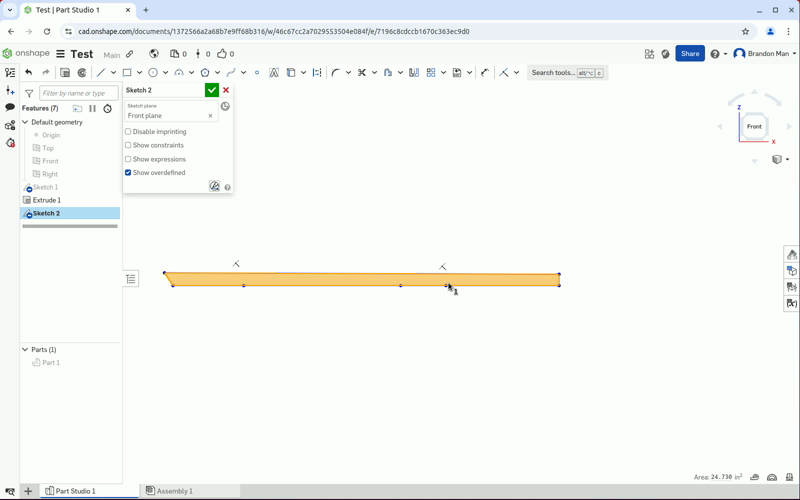
scroll(-6)
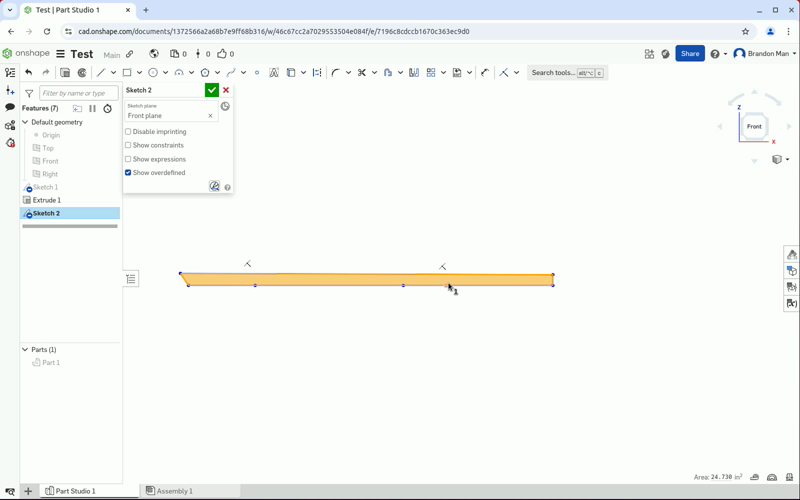
scroll(-6)
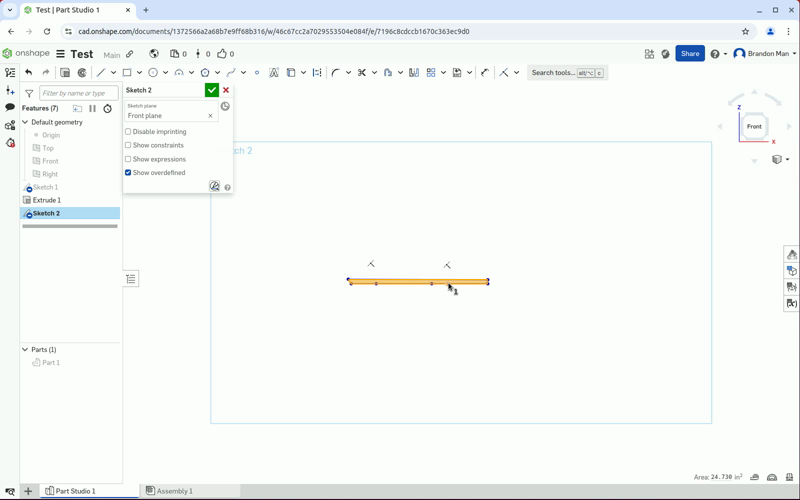
mouse_move(73, 352)
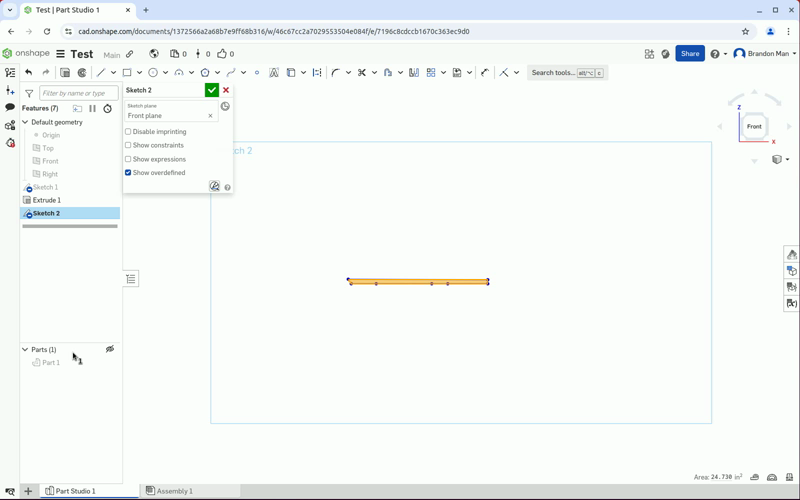
key(shift+y)
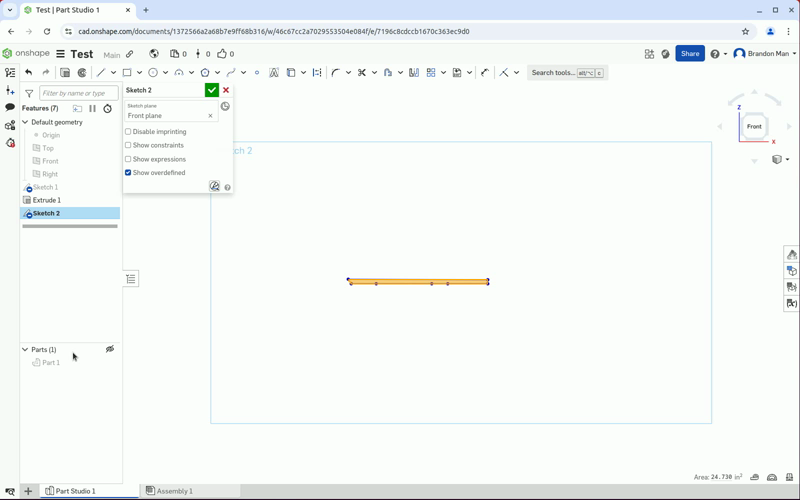
key(shift+e)
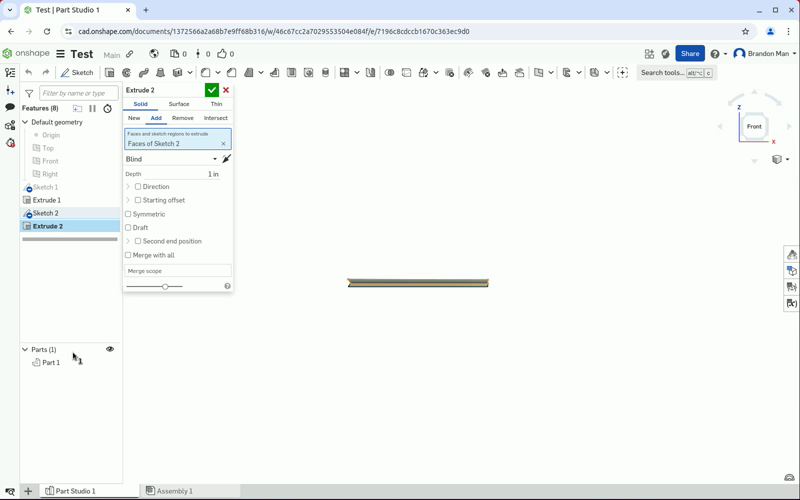
mouse_move(143, 106)
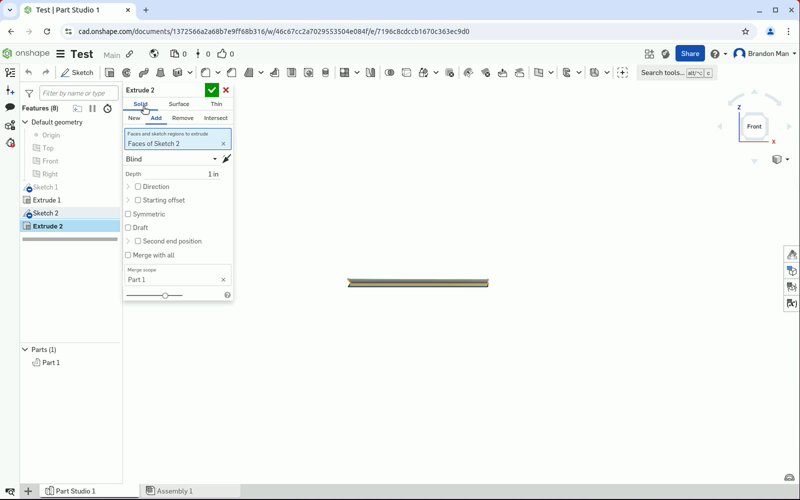
click(143, 106)
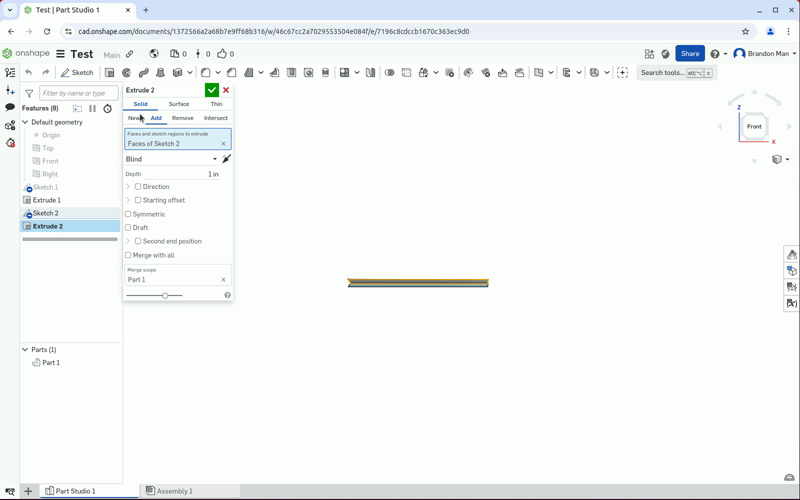
mouse_move(137, 120)
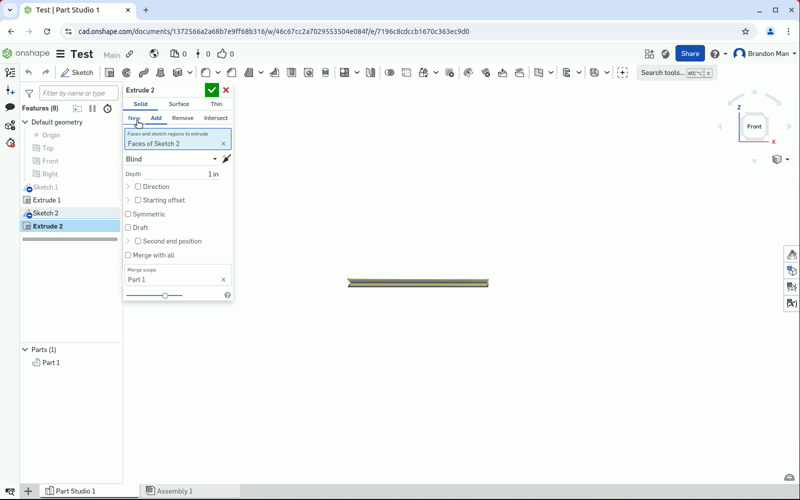
click(137, 120)
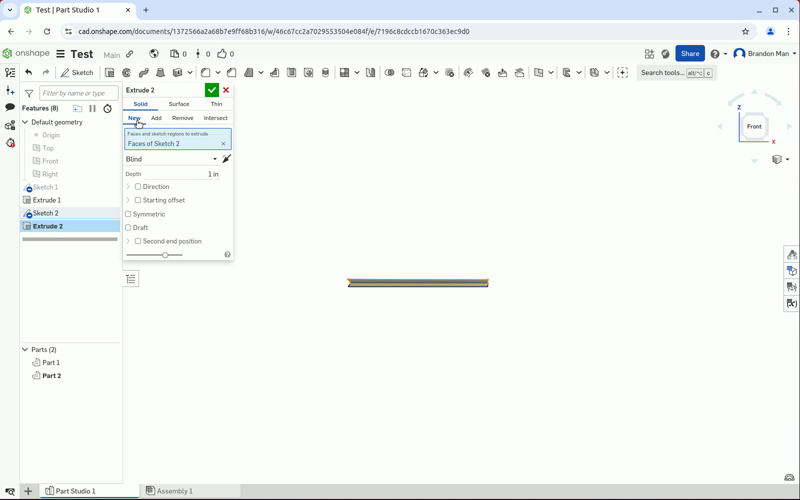
key(tab, 4)
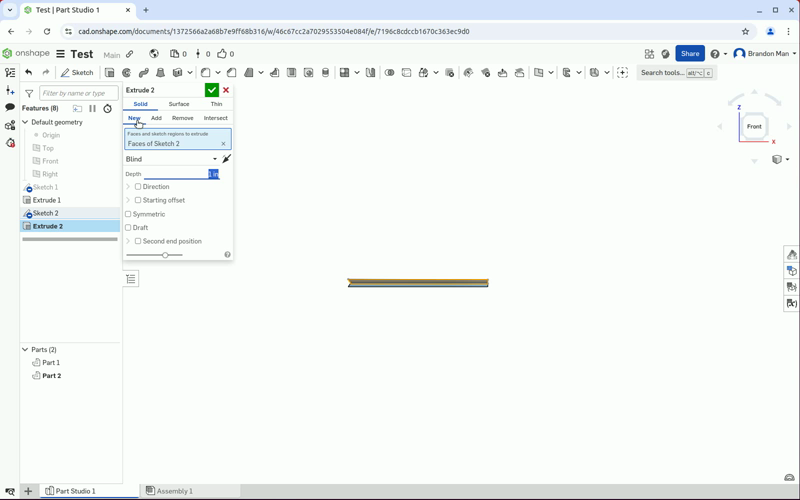
text(1.444)
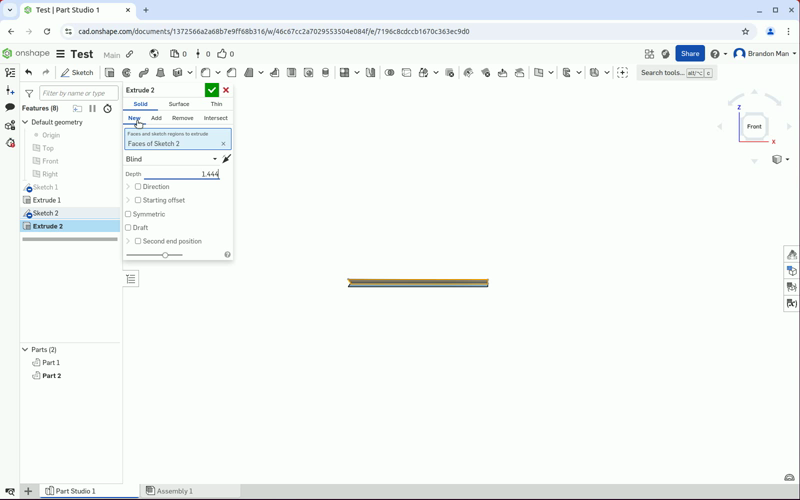
key(enter)
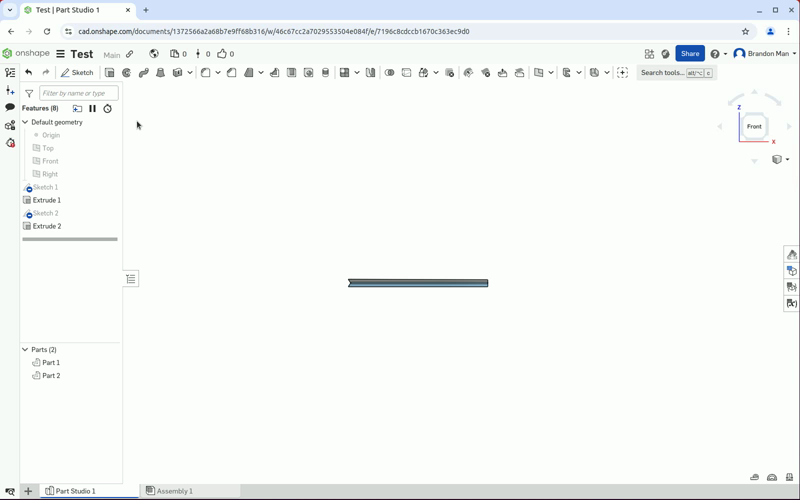
key(shift+h)
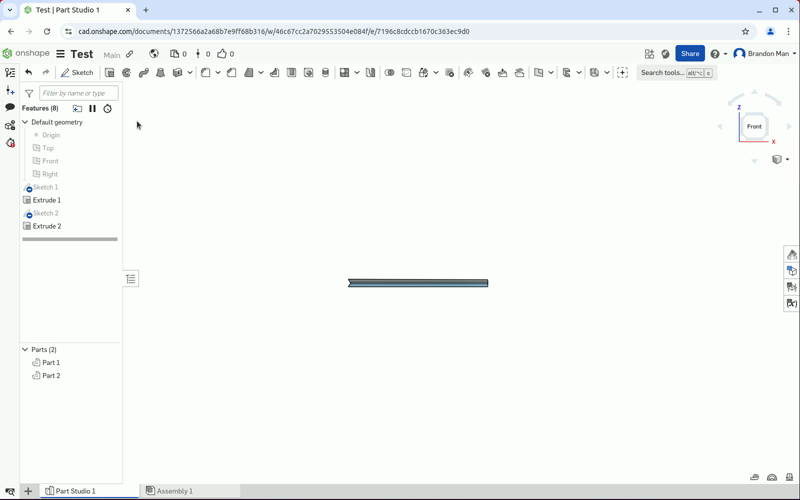
key(shift+h)
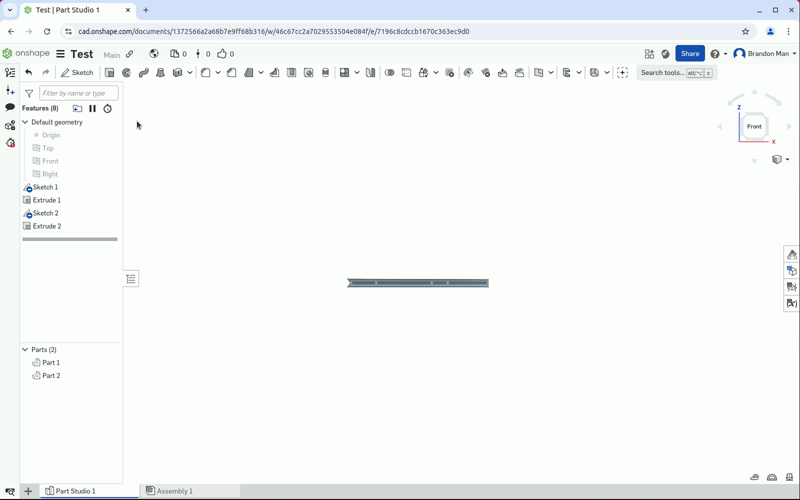
key(shift+7)
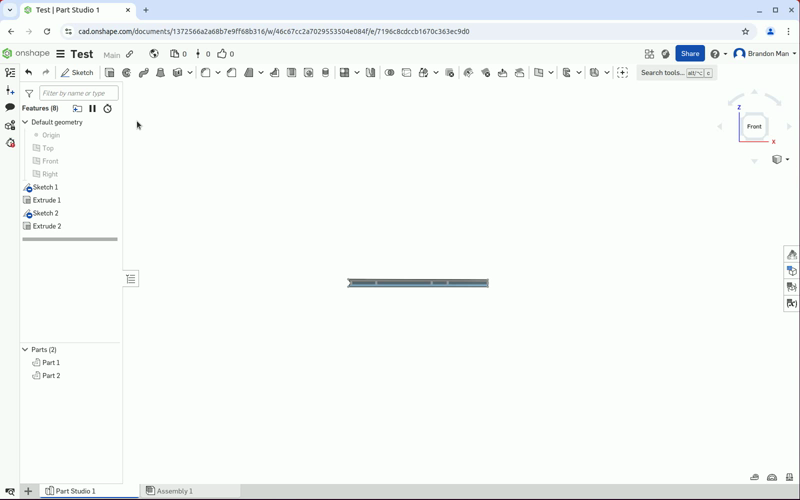
key(left, 2)
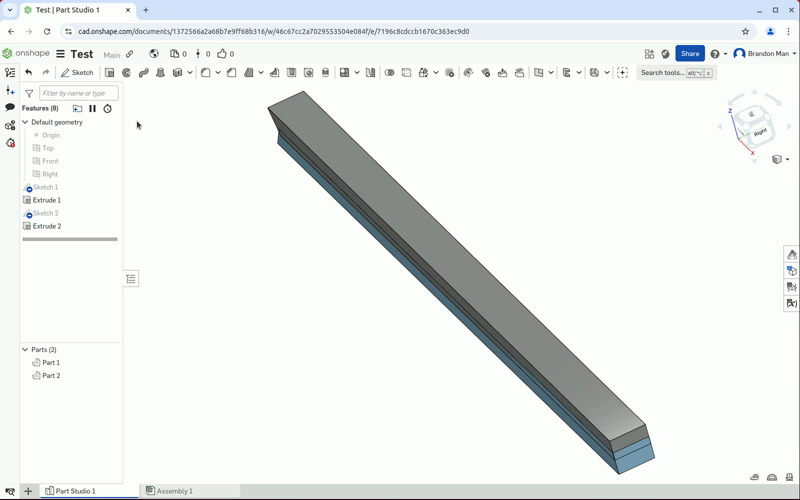
key(down, 2)
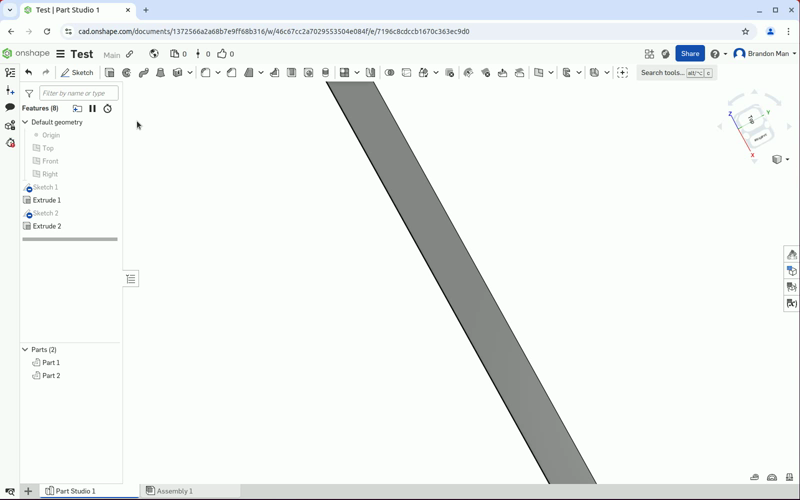
key(up, 2)
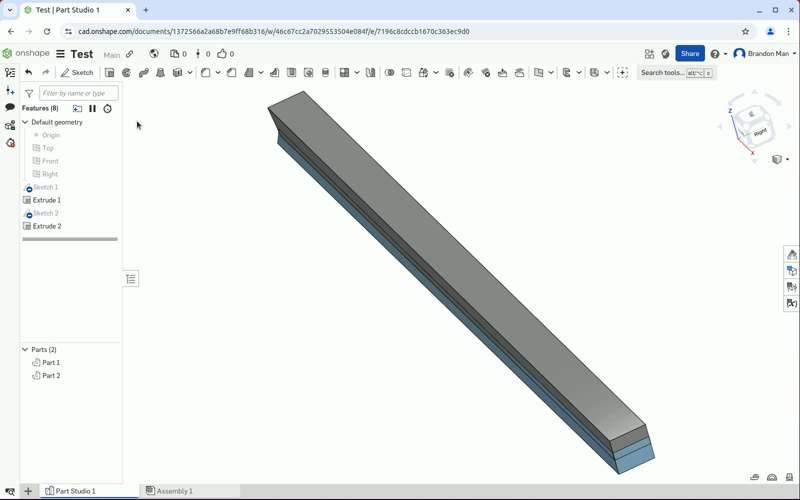
key(right, 2)
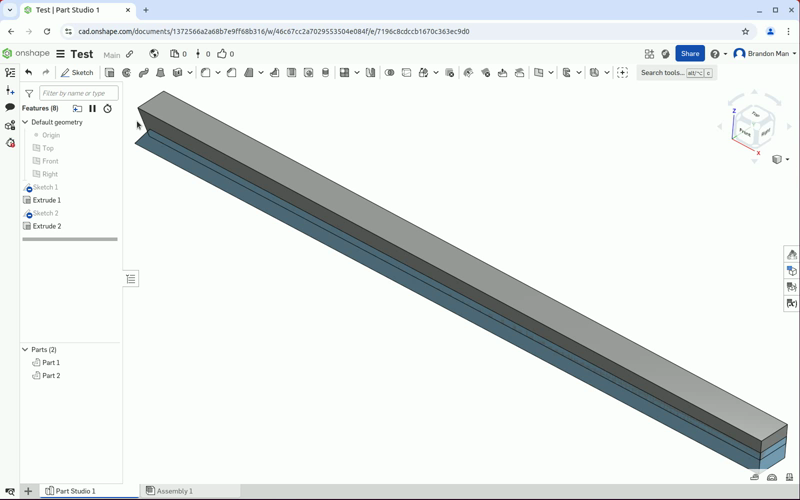
mouse_move(73, 189)
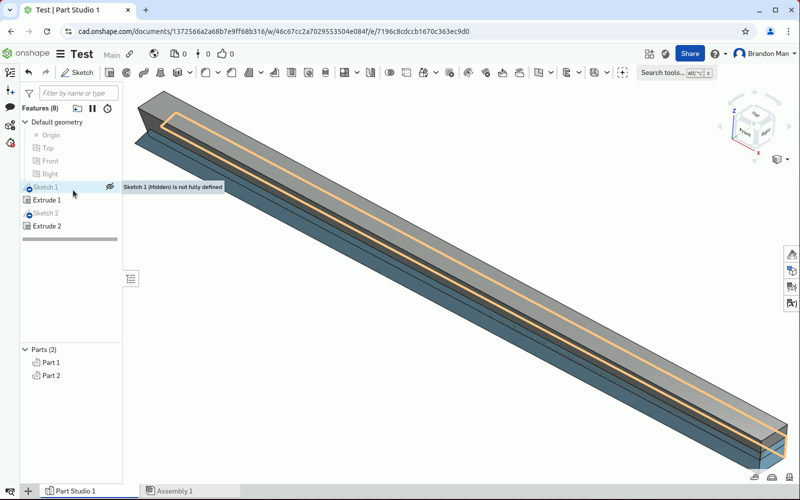
click(73, 189)